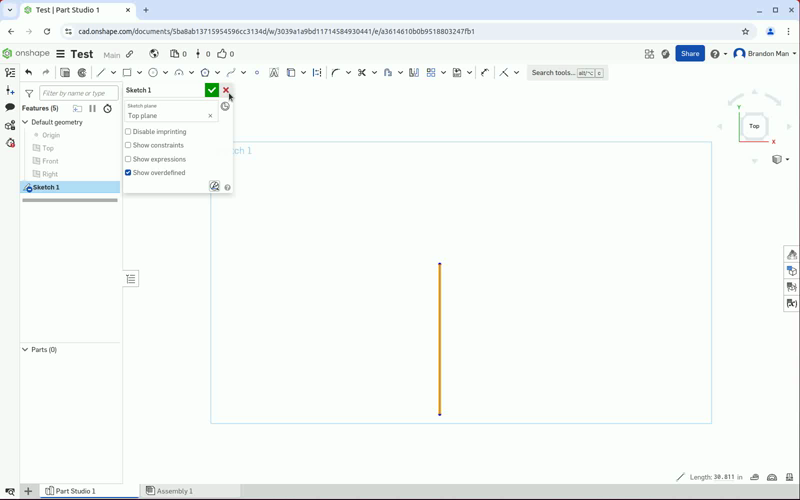
key(shift+h)
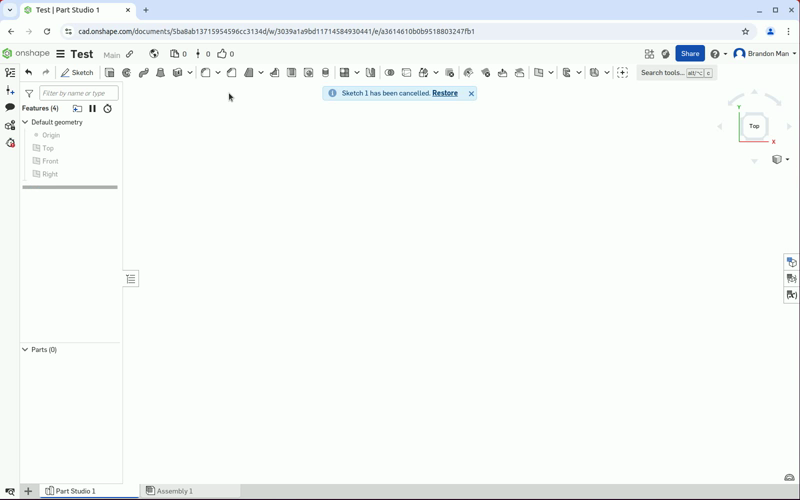
mouse_move(73, 352)
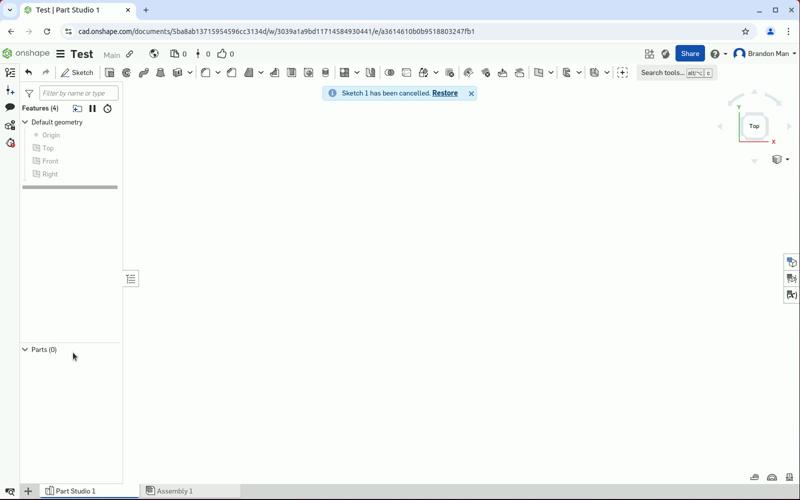
key(y)
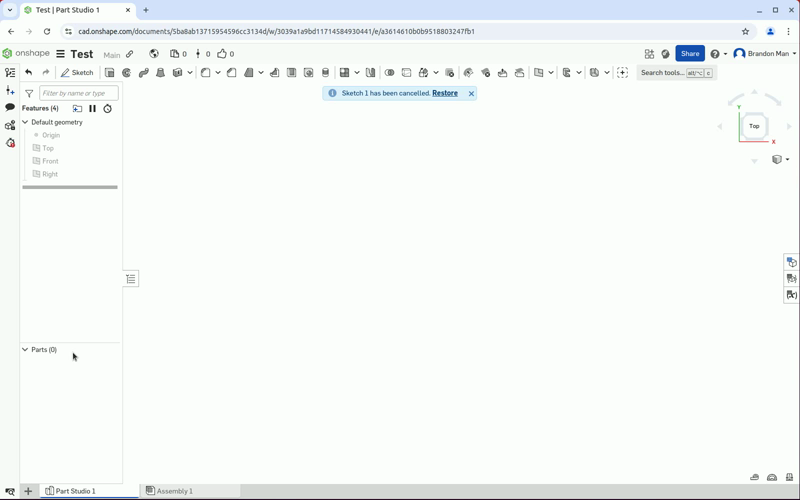
key(shift+p)
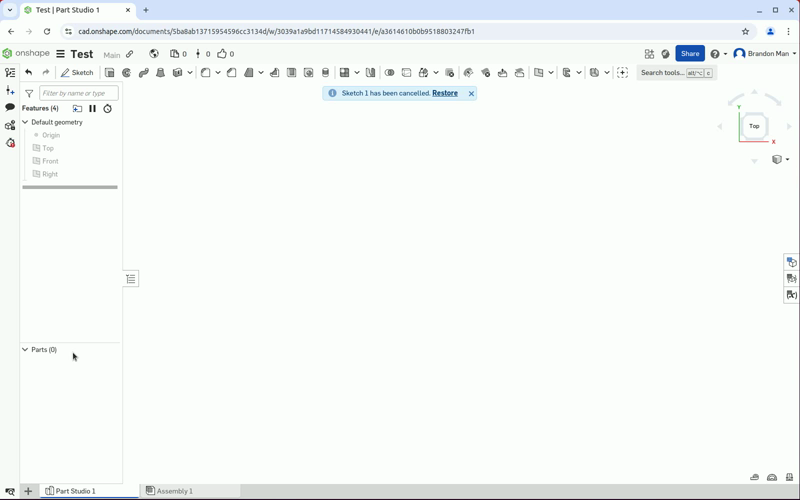
key(space)
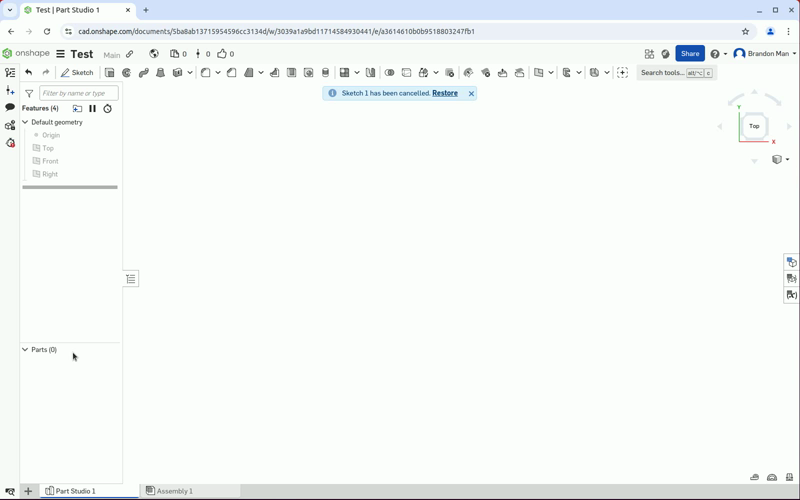
key_down(shift)
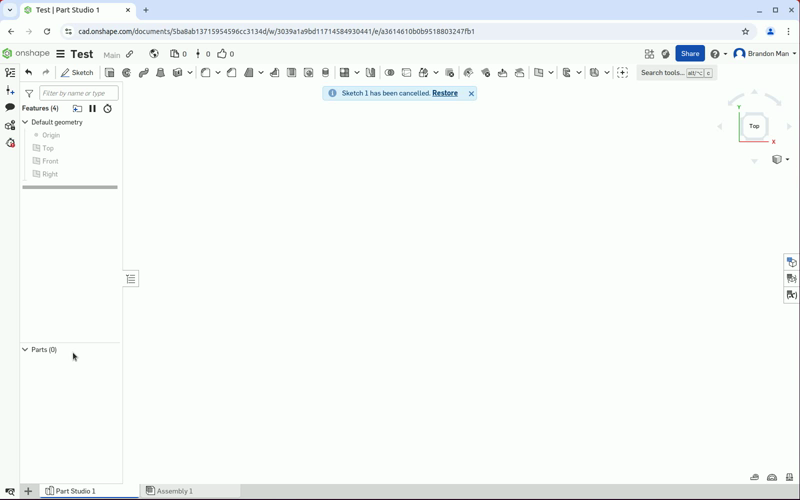
key(up)
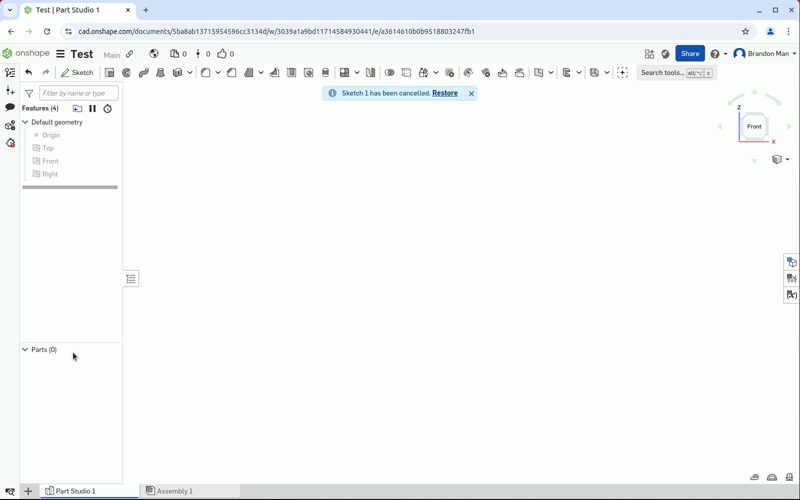
key_up(shift)
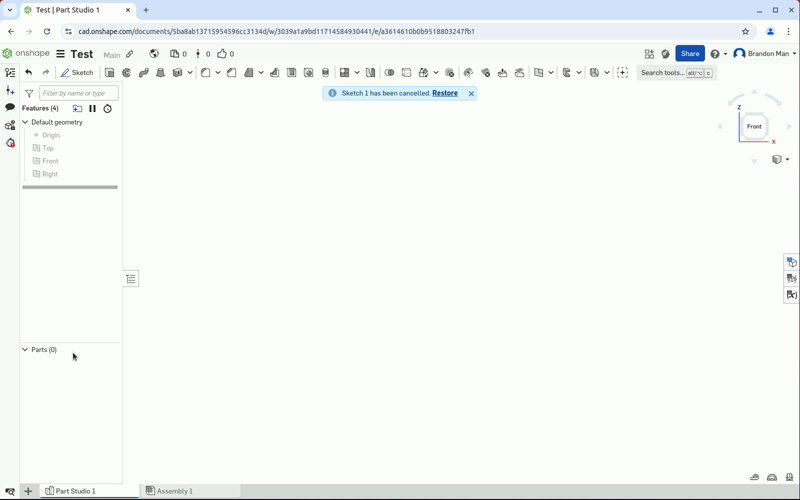
mouse_move(73, 352)
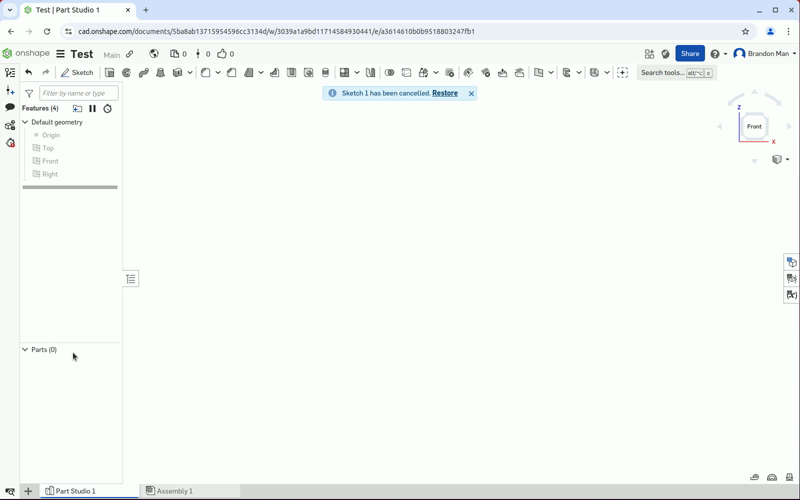
key(shift+y)
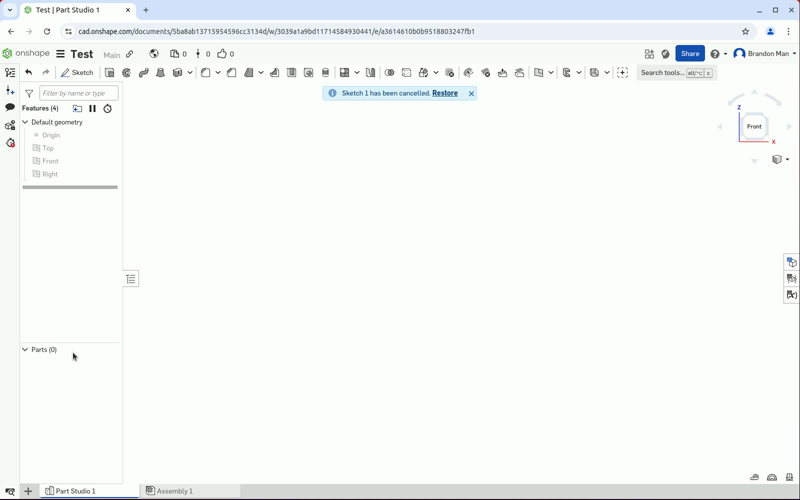
key(shift+s)
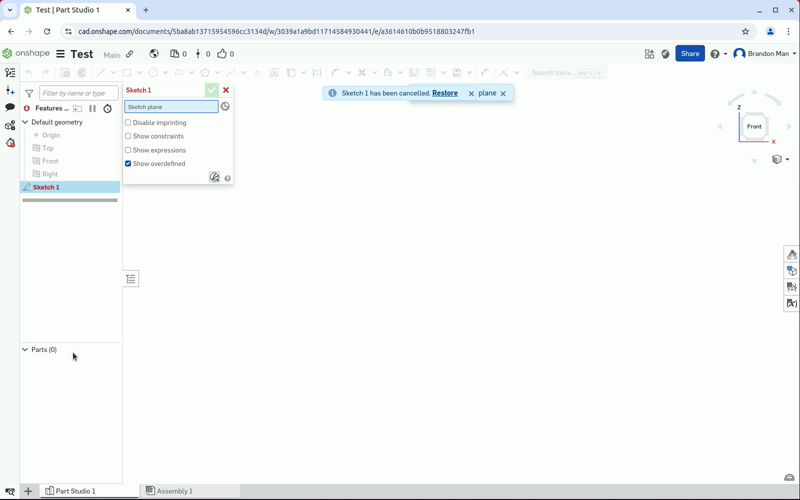
mouse_move(73, 163)
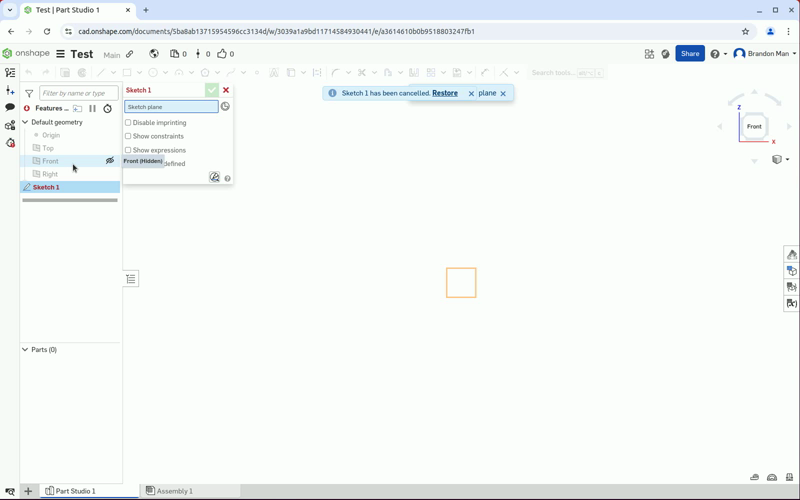
click(73, 163)
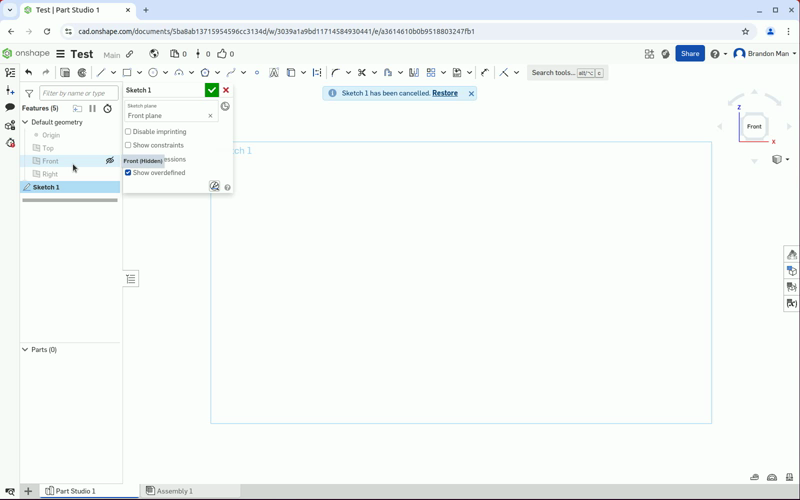
mouse_move(73, 352)
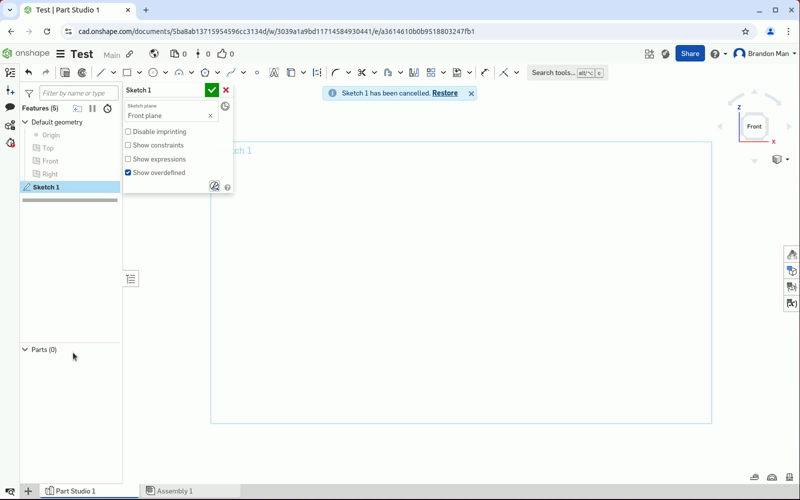
key(y)
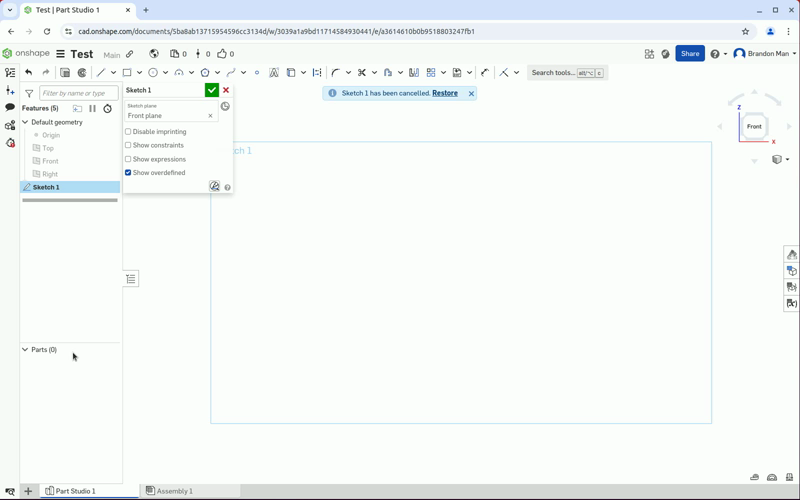
key(l)
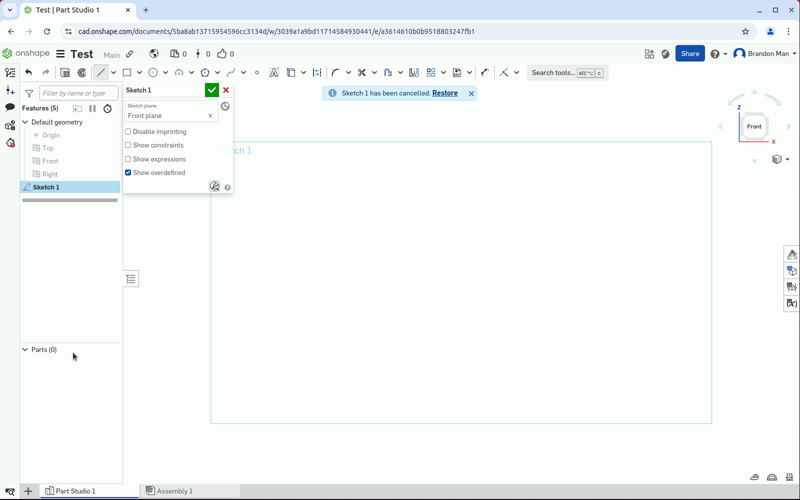
key_down(shift)
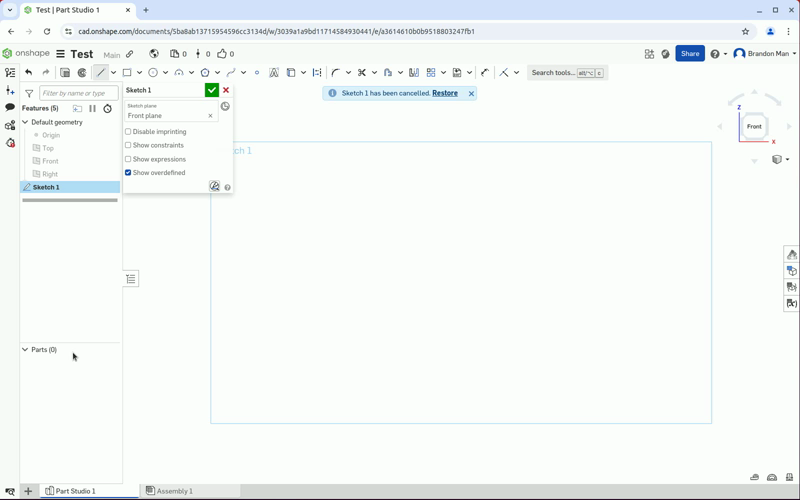
mouse_move(460, 282)
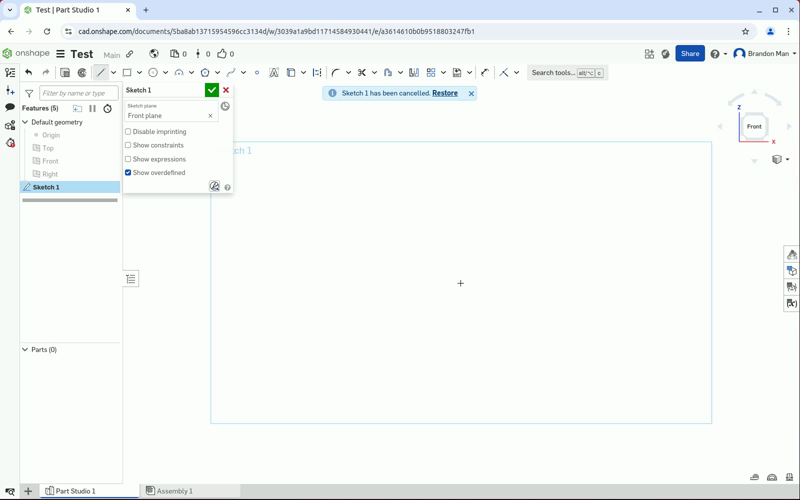
click(460, 282)
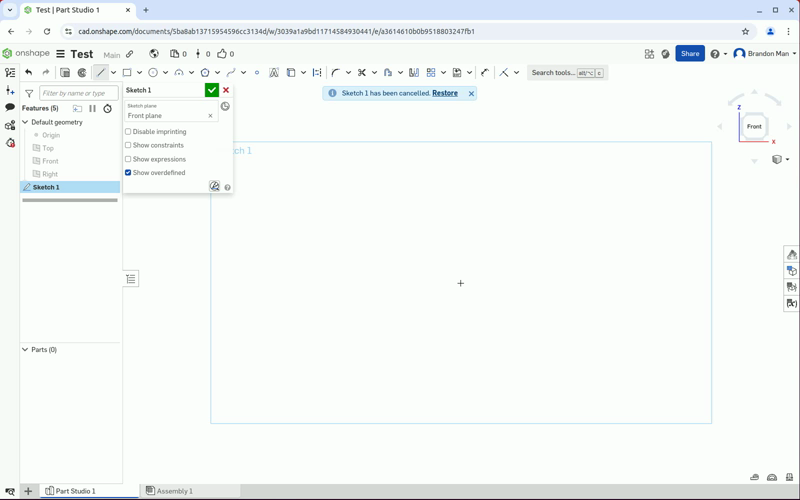
key_up(shift)
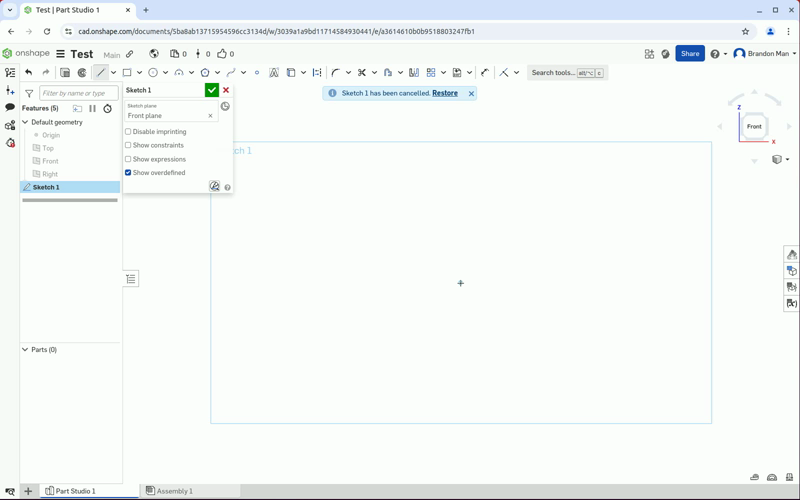
key_down(shift)
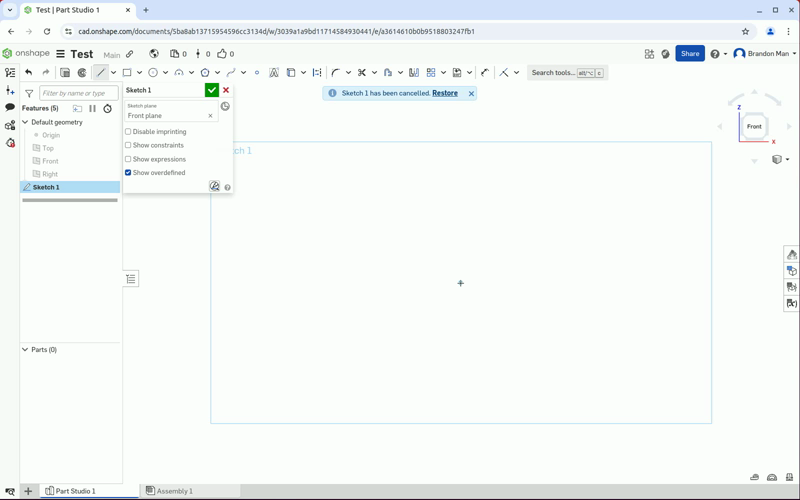
mouse_move(573, 282)
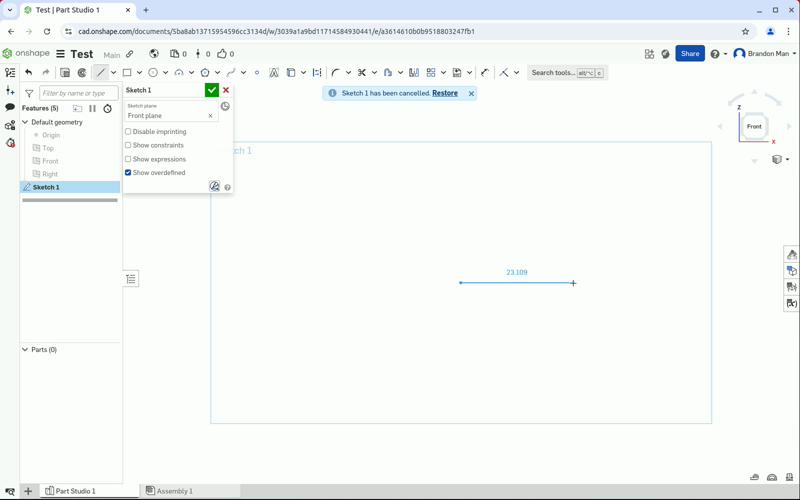
click(573, 282)
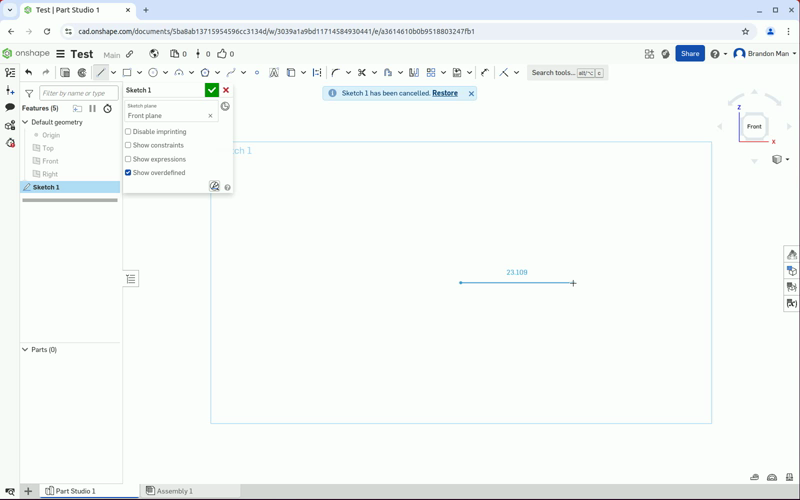
key_up(shift)
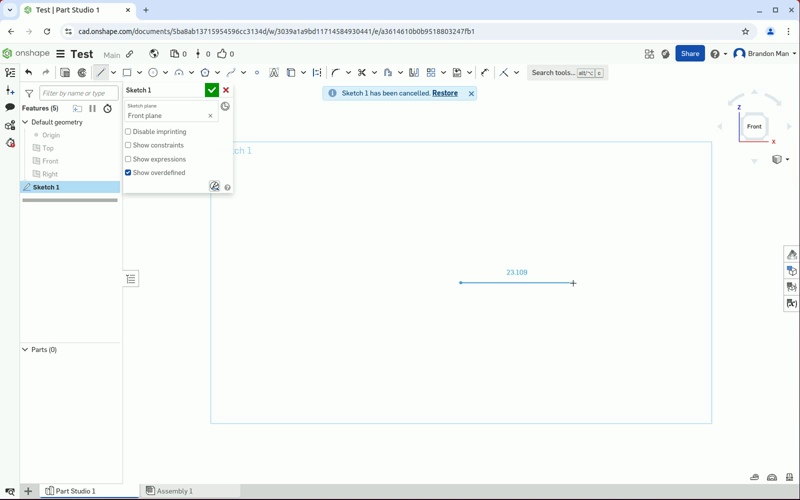
key_down(shift)
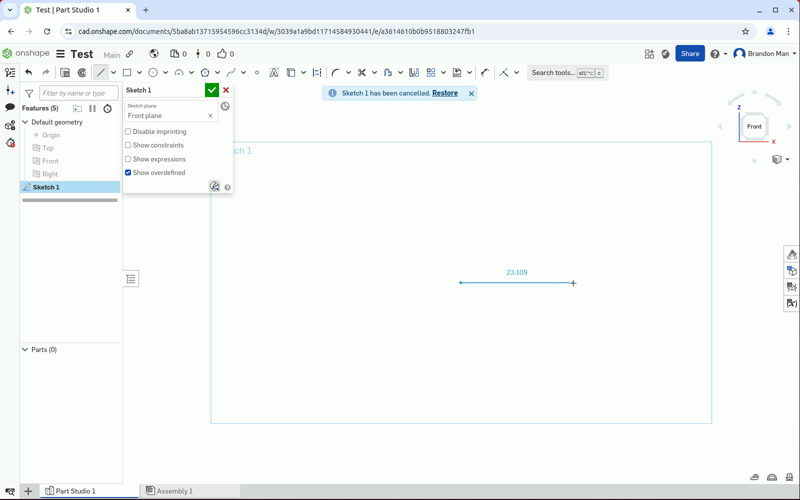
mouse_move(589, 282)
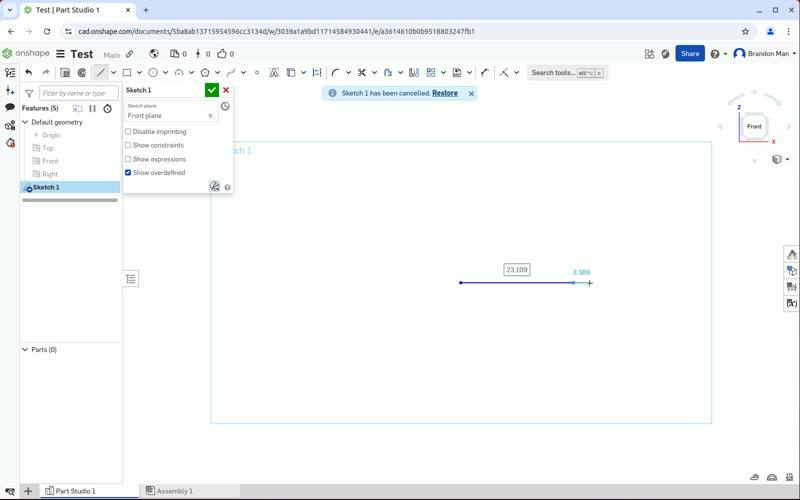
mouse_move(573, 226)
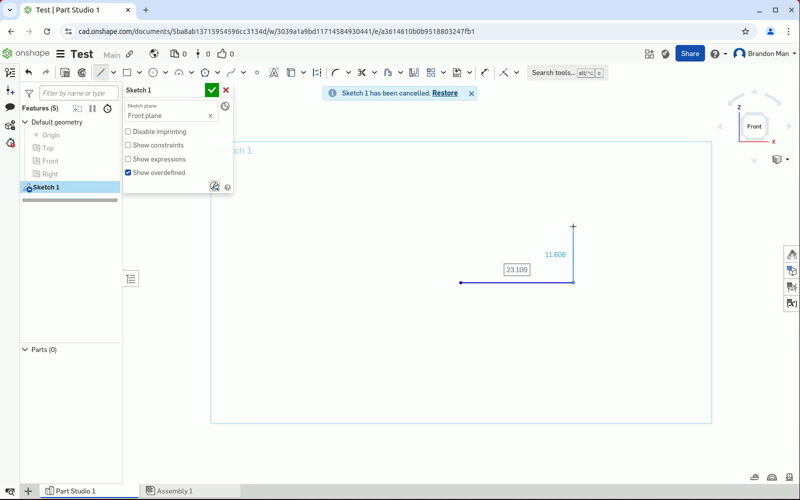
click(573, 226)
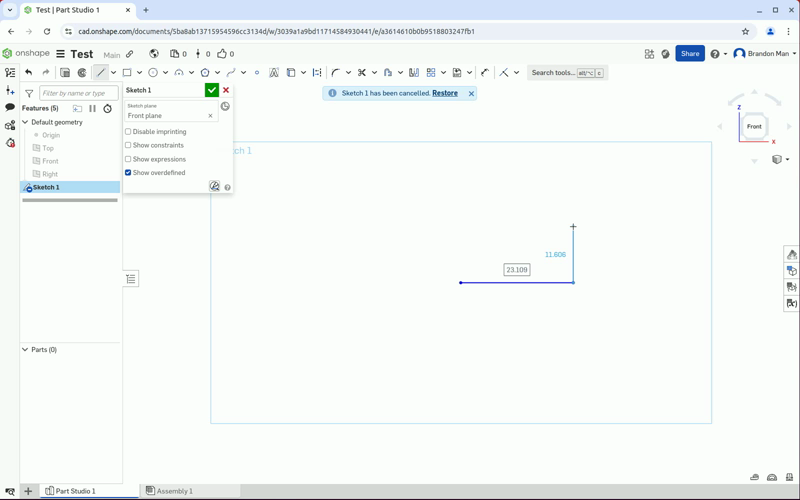
key_up(shift)
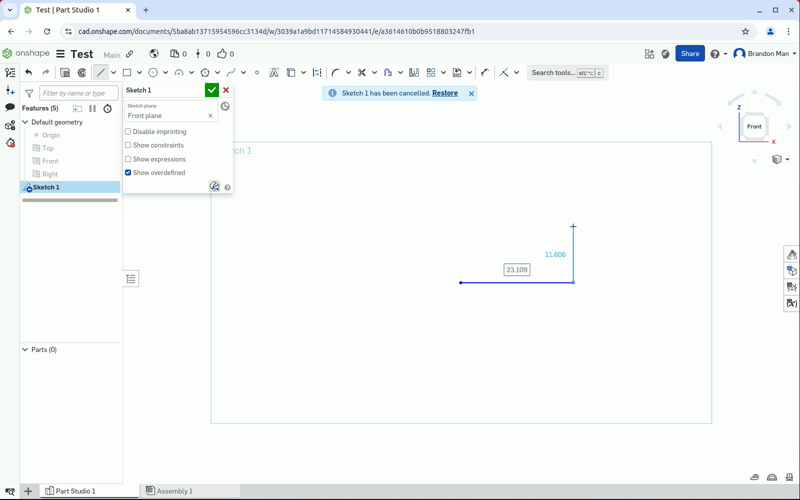
key_down(shift)
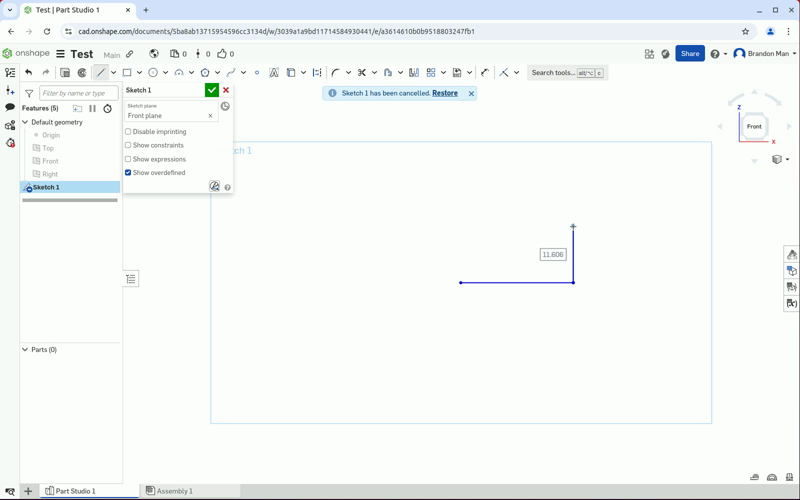
mouse_move(460, 226)
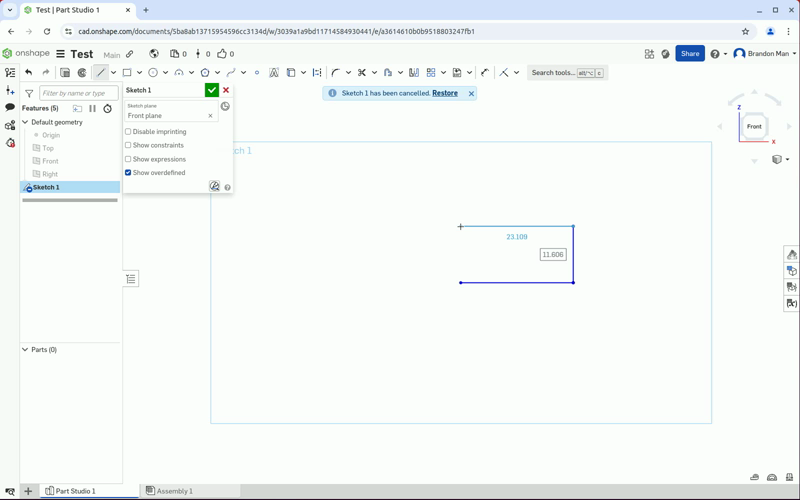
click(460, 226)
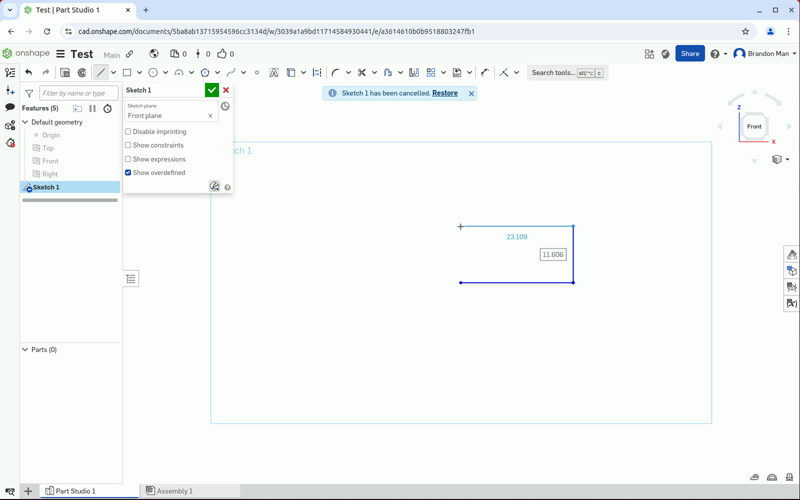
key_up(shift)
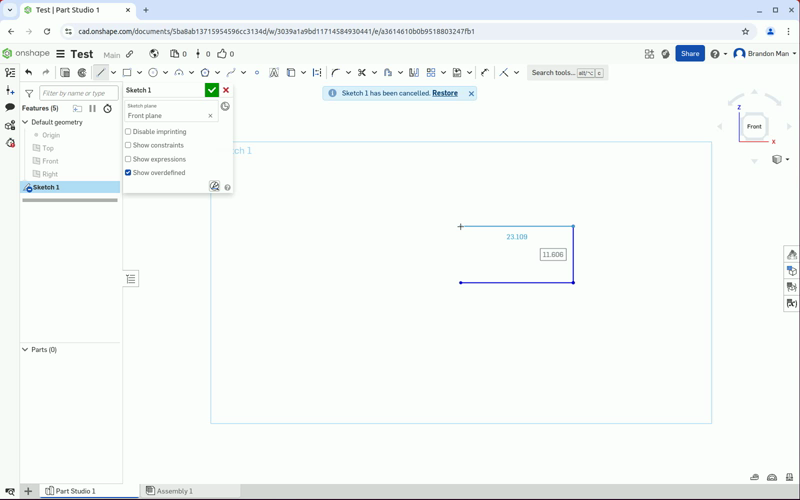
mouse_move(490, 226)
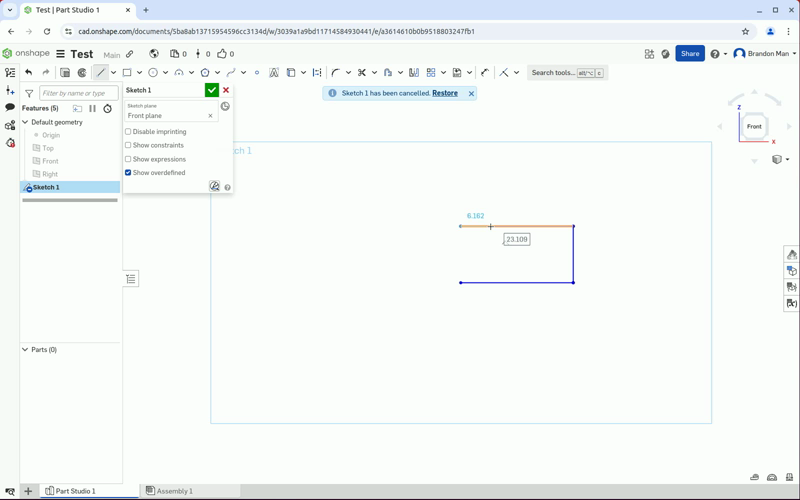
key_down(shift)
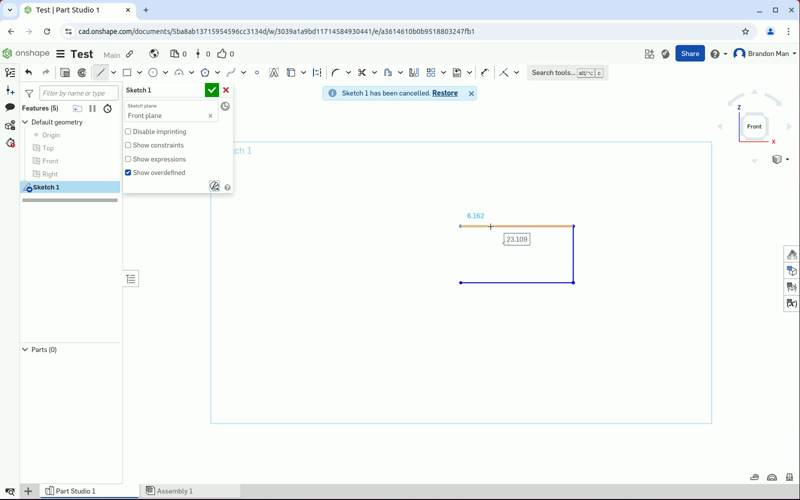
mouse_move(460, 282)
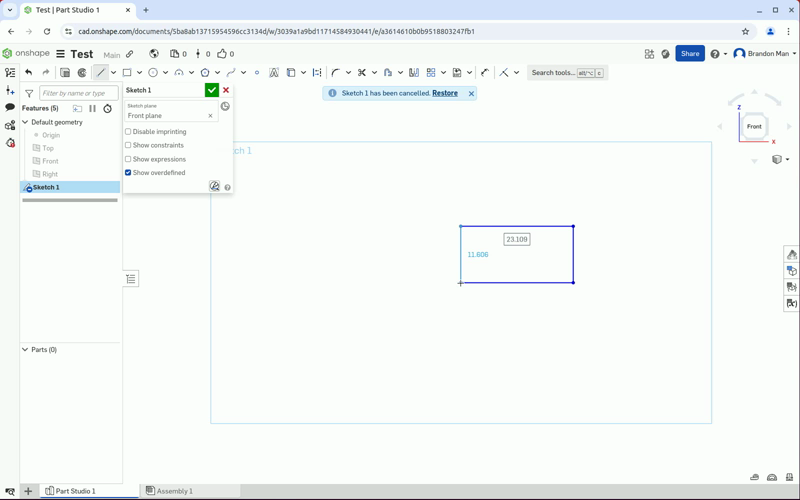
key_up(shift)
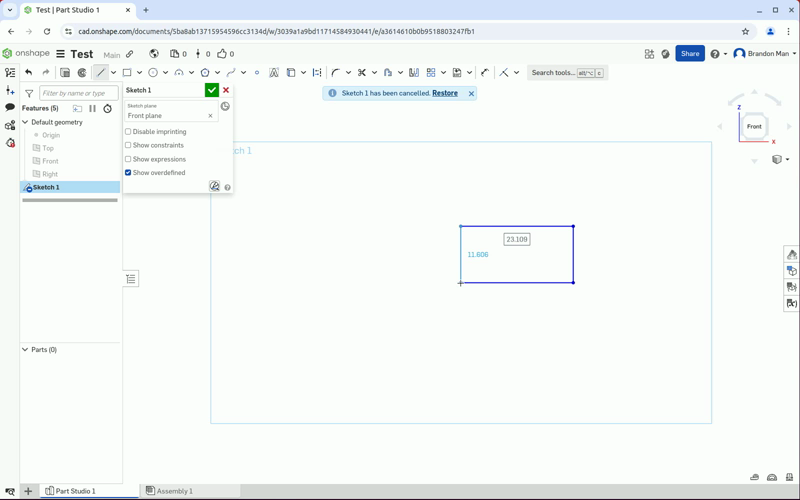
click(460, 282)
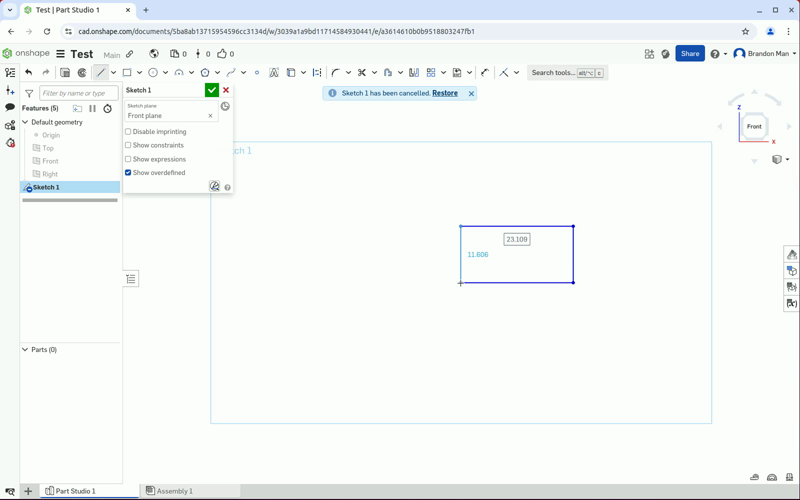
key(esc)
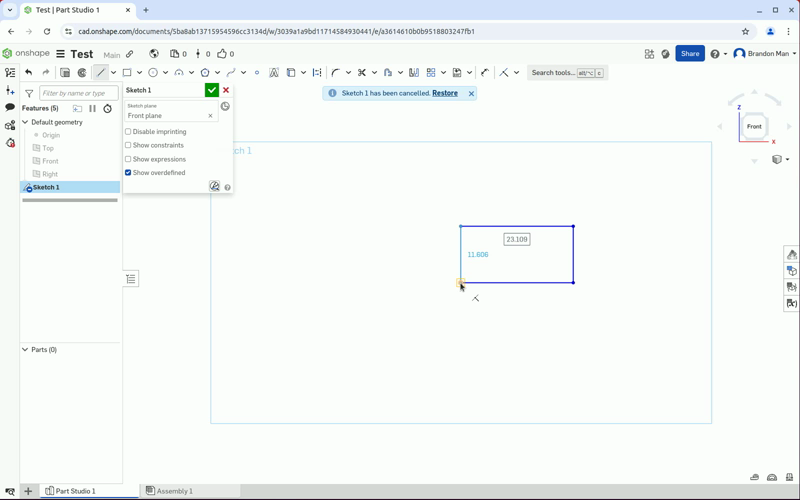
mouse_move(564, 267)
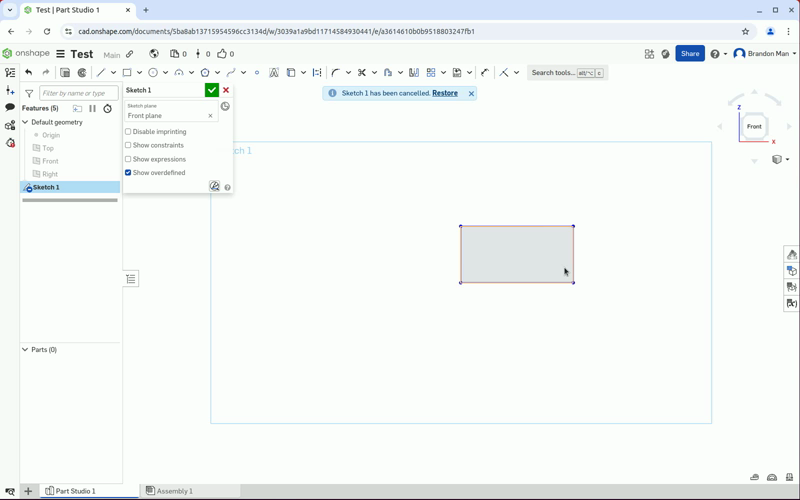
click(564, 267)
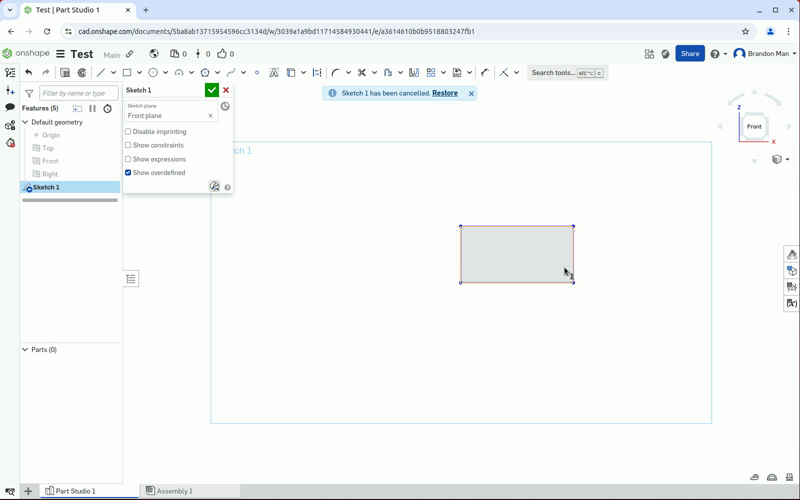
mouse_move(73, 352)
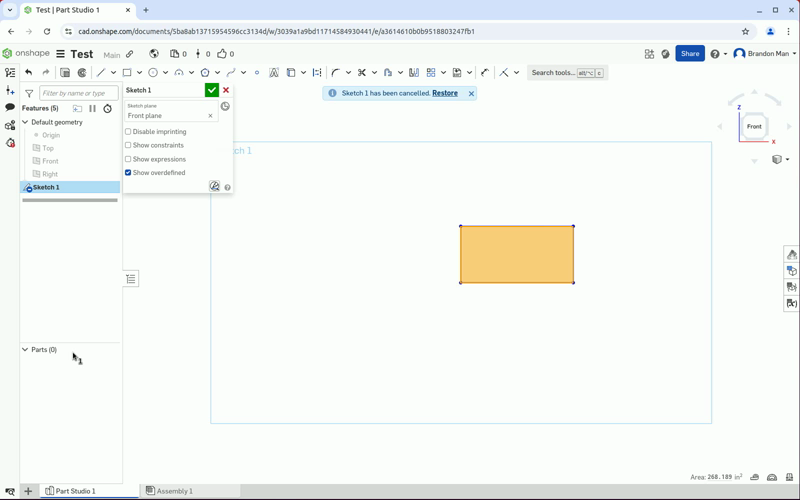
key(shift+y)
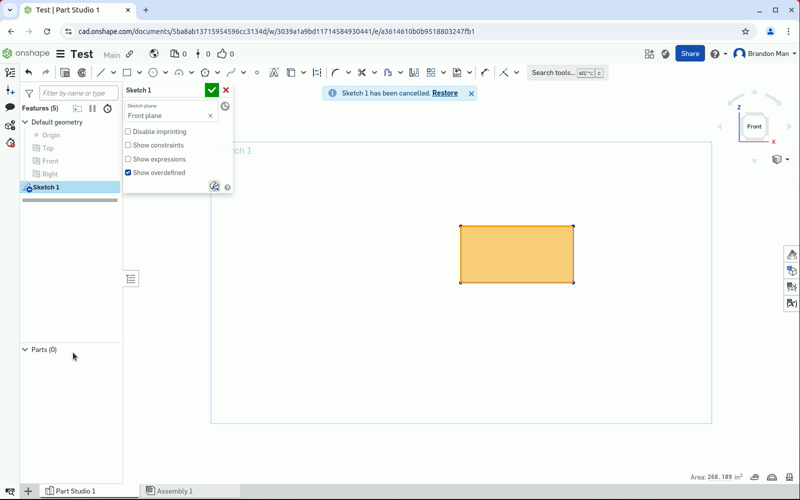
key(shift+e)
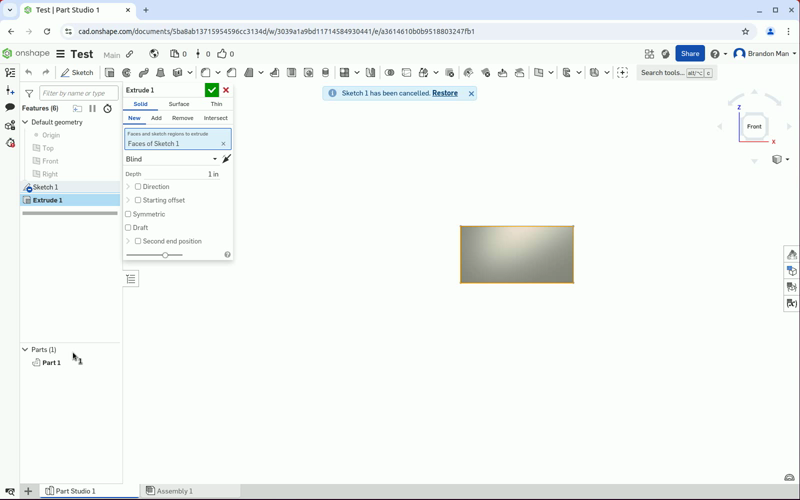
mouse_move(143, 106)
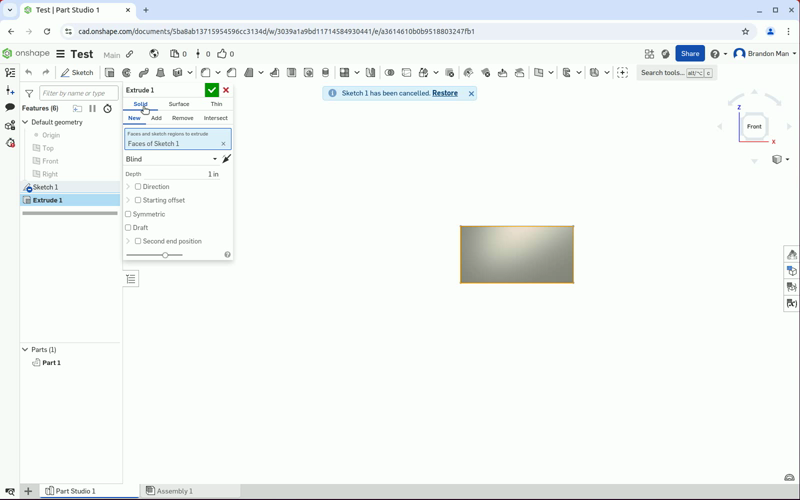
click(143, 106)
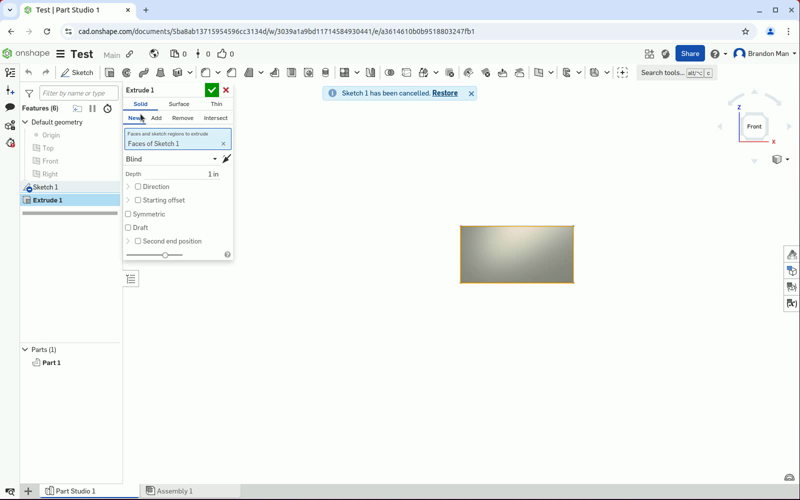
mouse_move(137, 120)
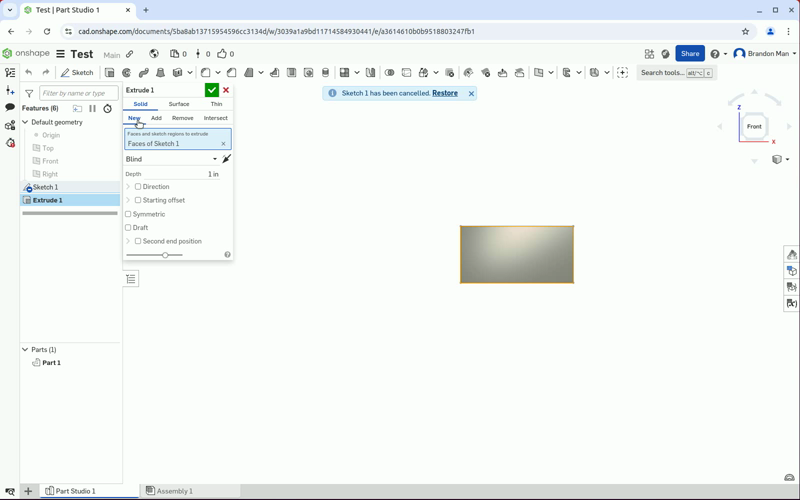
click(137, 120)
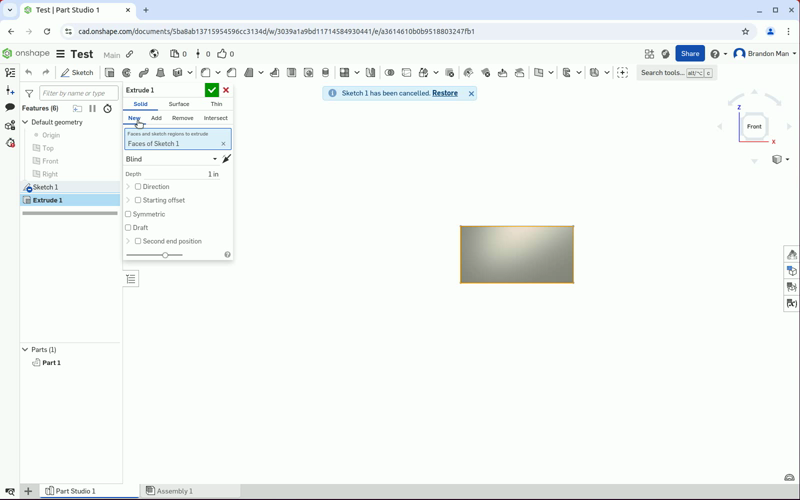
key(tab, 4)
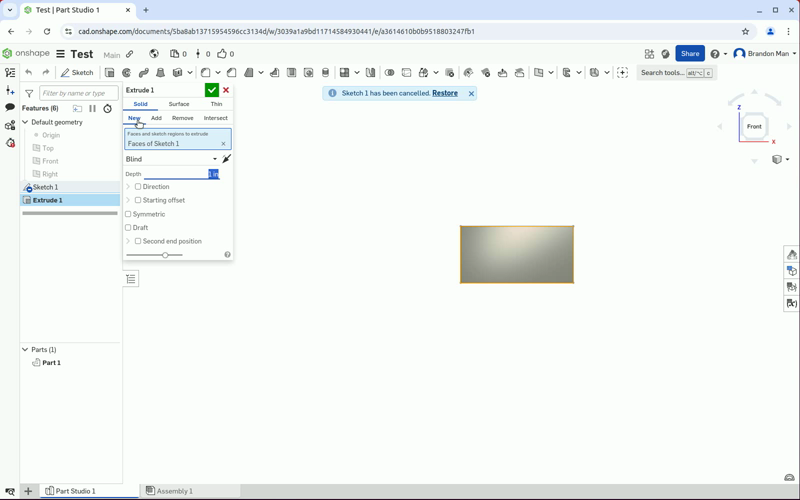
text(5.777)
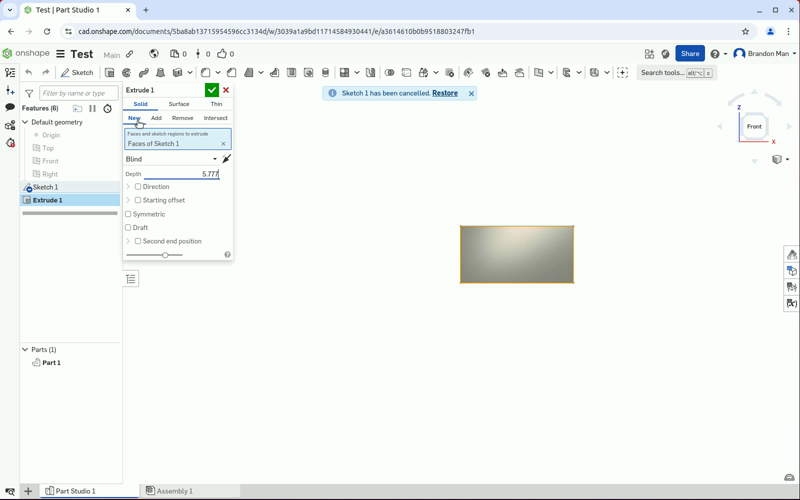
key(enter)
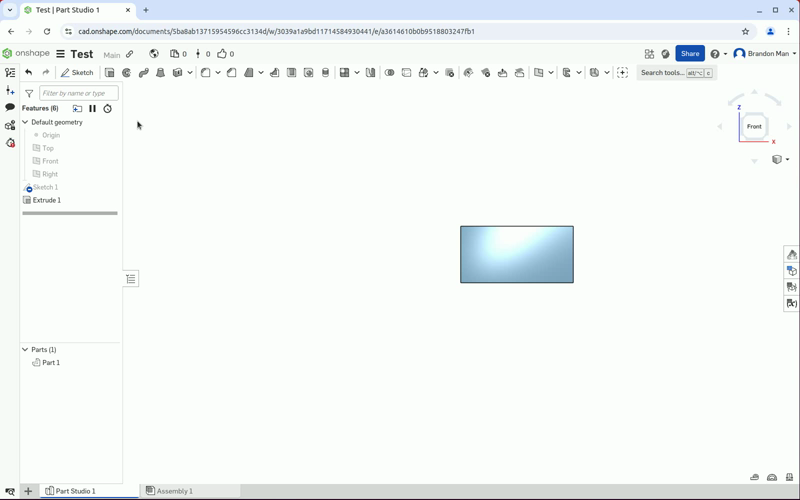
key(shift+h)
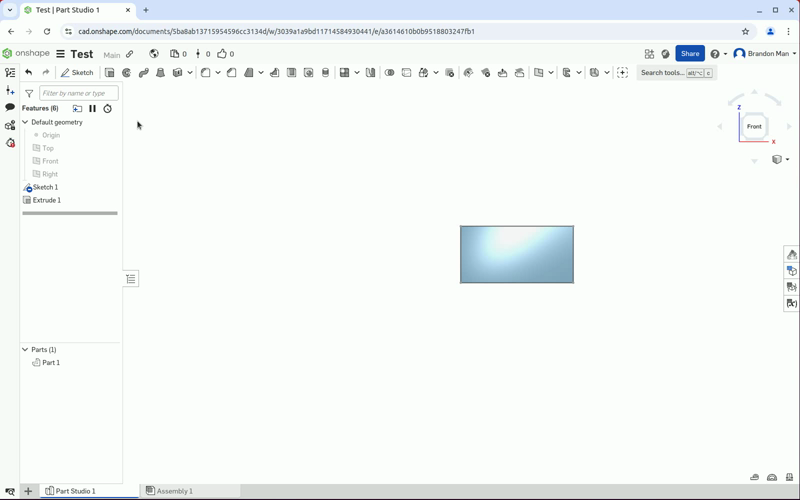
key(shift+h)
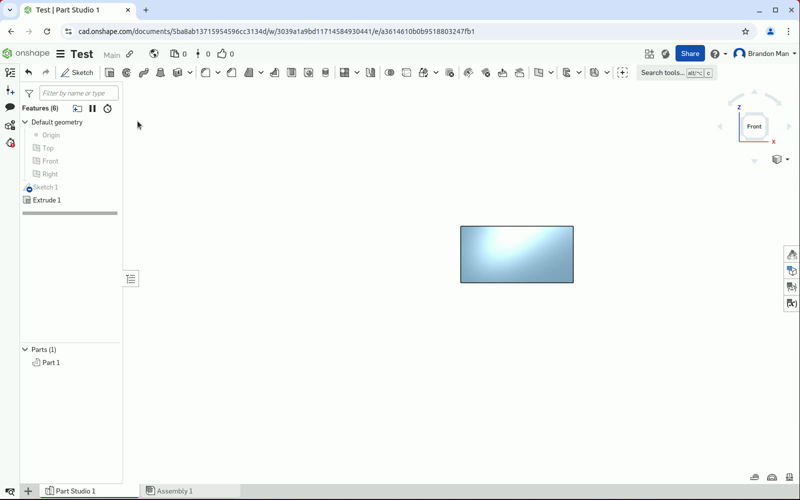
mouse_move(73, 189)
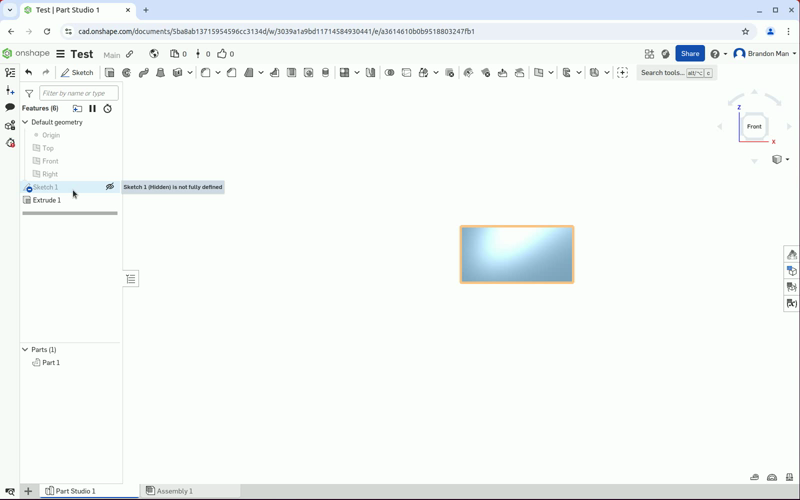
click(73, 189)
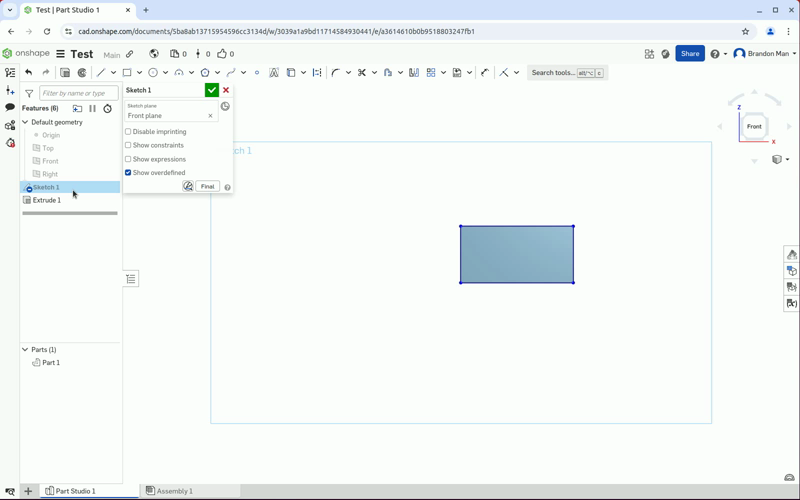
mouse_move(229, 92)
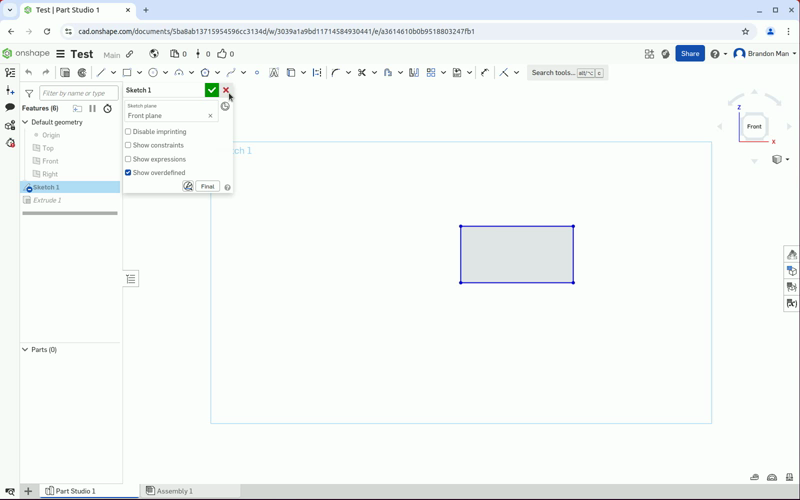
click(229, 92)
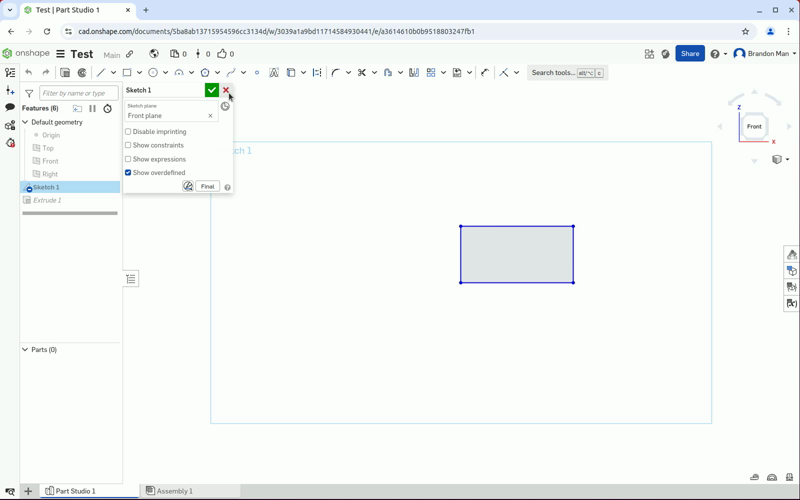
key(shift+s)
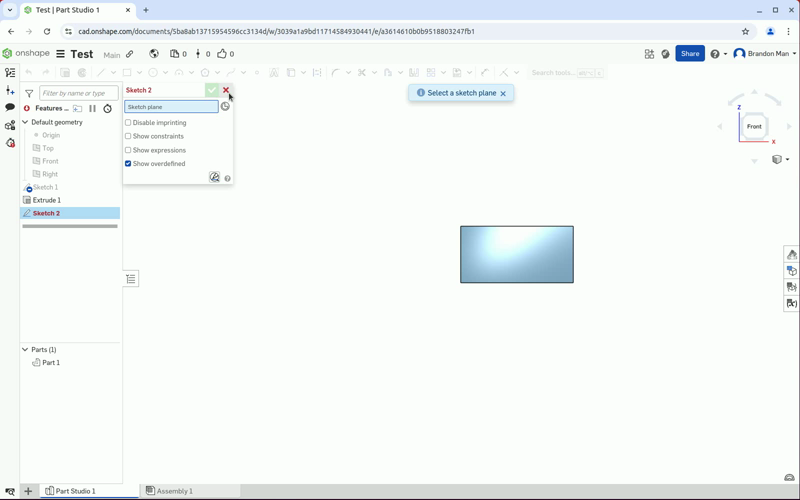
mouse_move(73, 163)
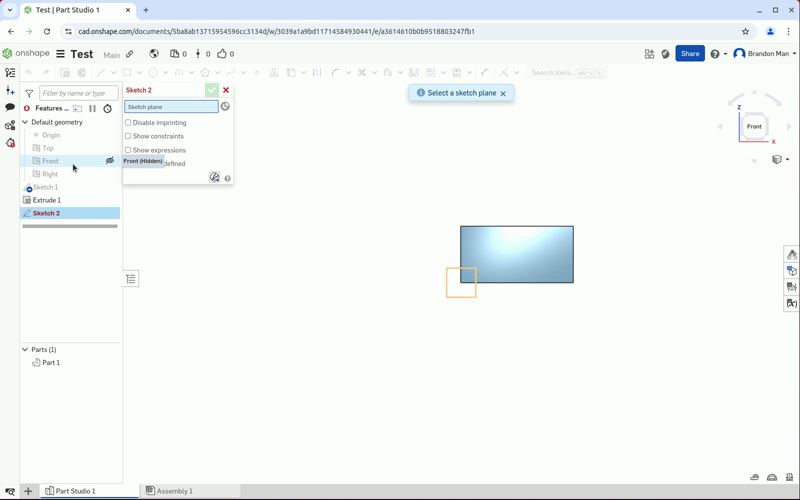
click(73, 163)
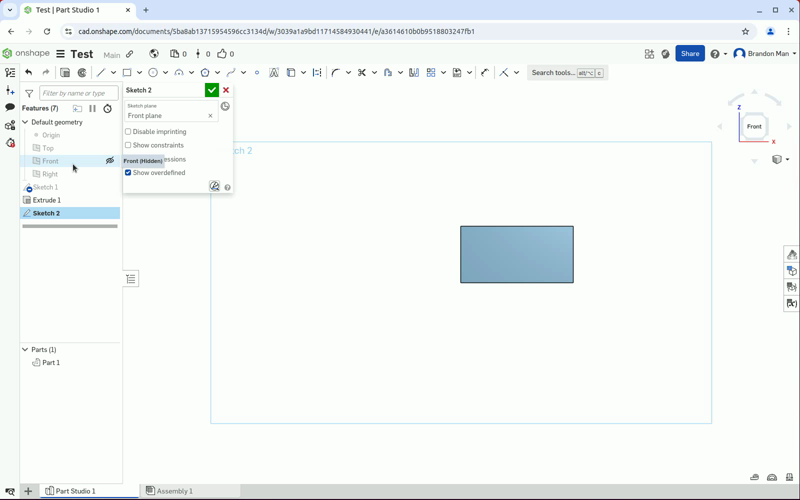
mouse_move(73, 352)
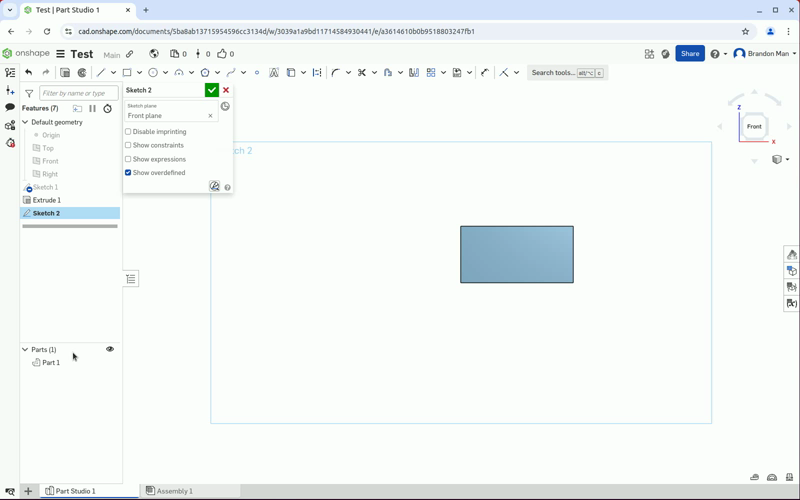
key(y)
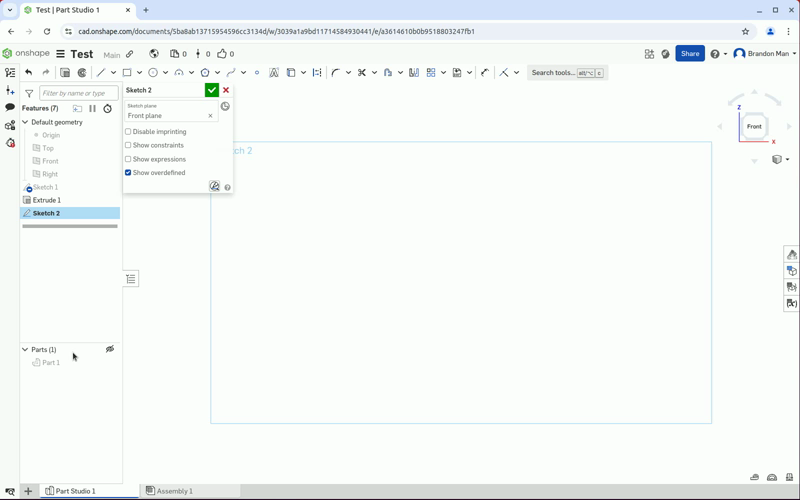
key(l)
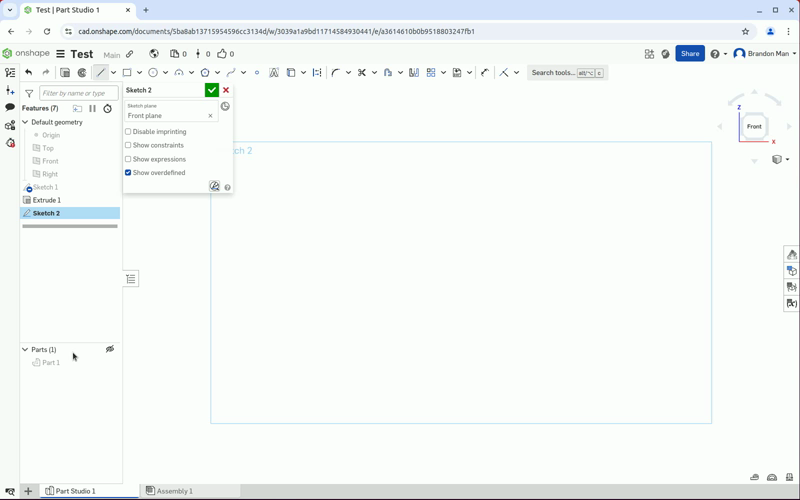
key_down(shift)
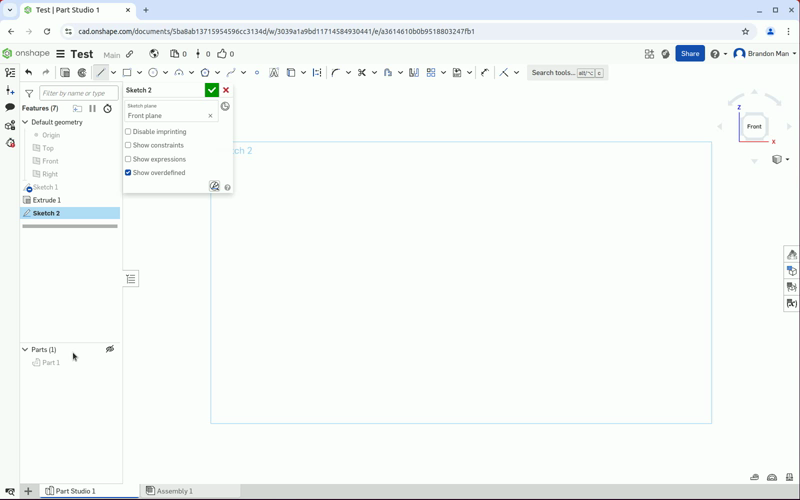
mouse_move(460, 282)
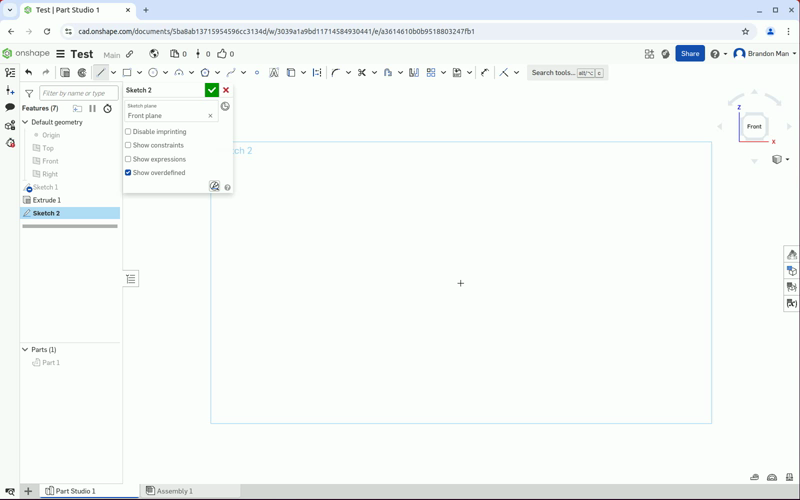
click(460, 282)
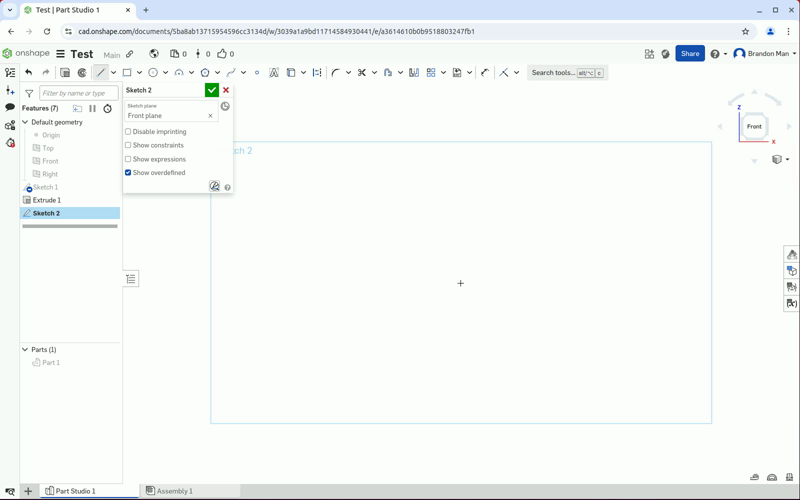
key_up(shift)
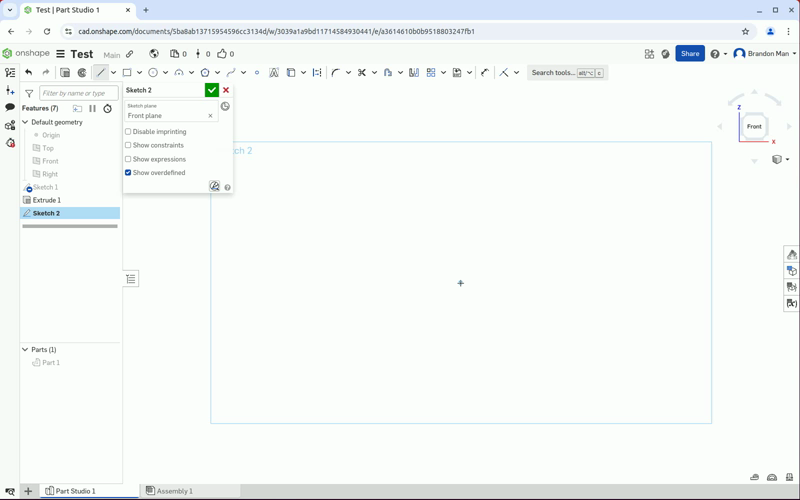
key_down(shift)
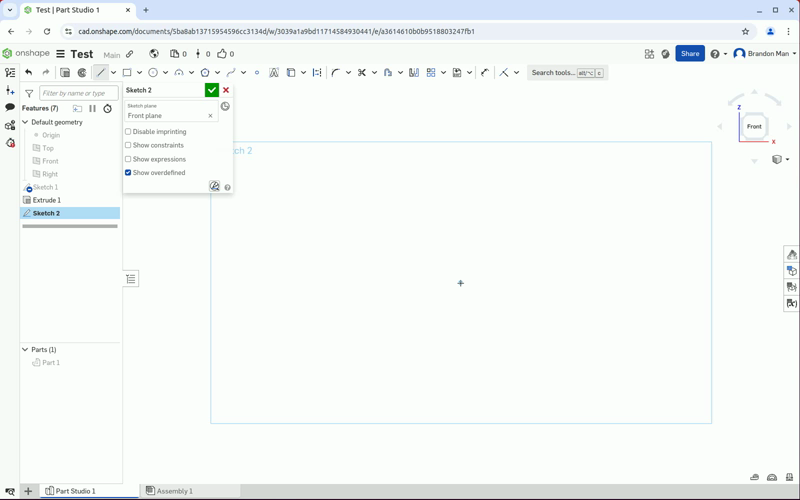
mouse_move(573, 282)
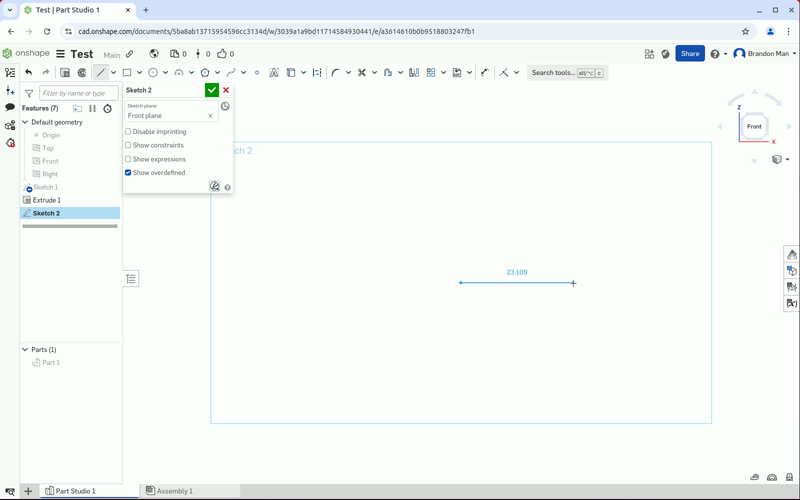
click(573, 282)
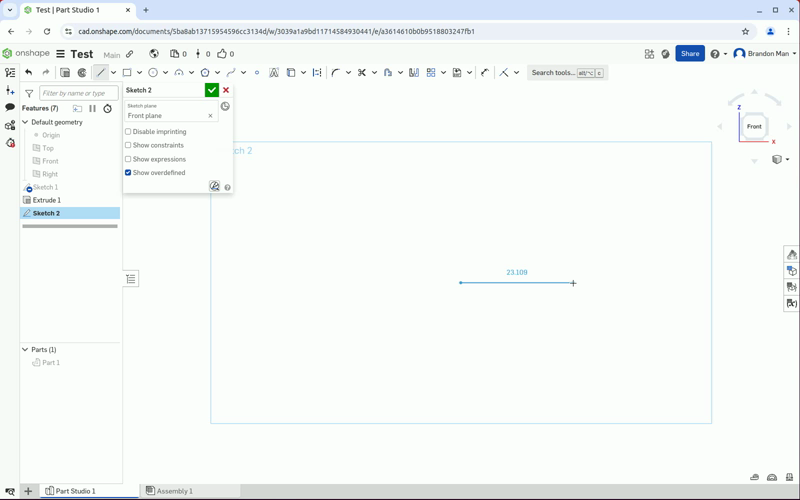
key_up(shift)
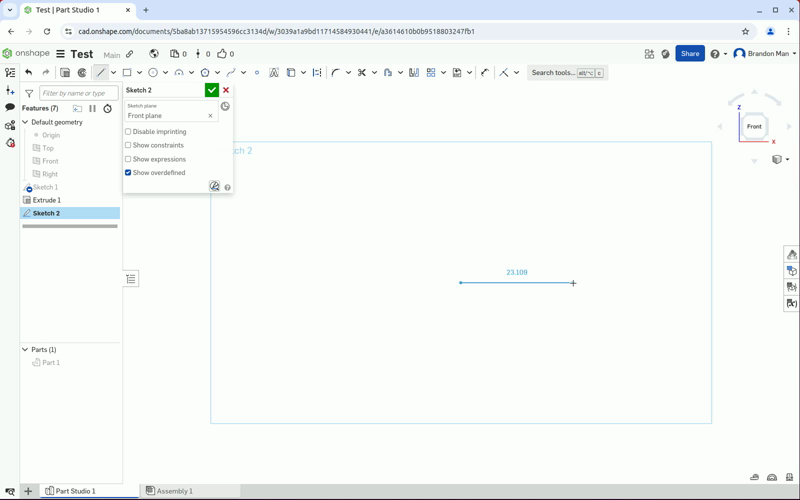
key_down(shift)
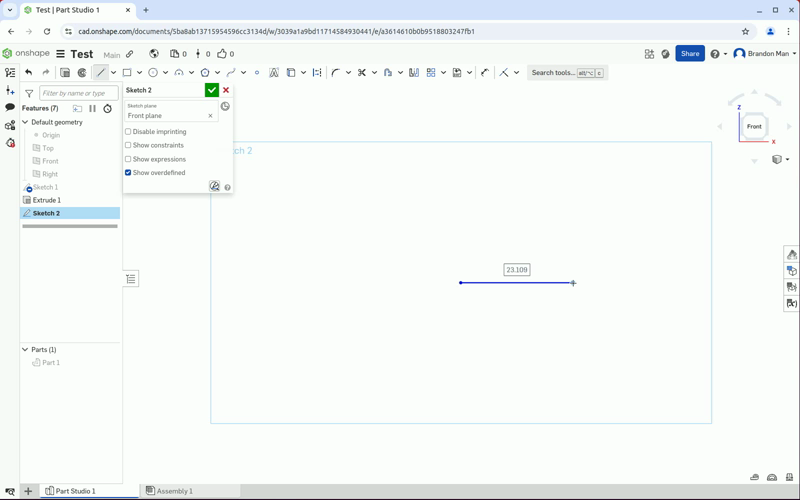
mouse_move(589, 282)
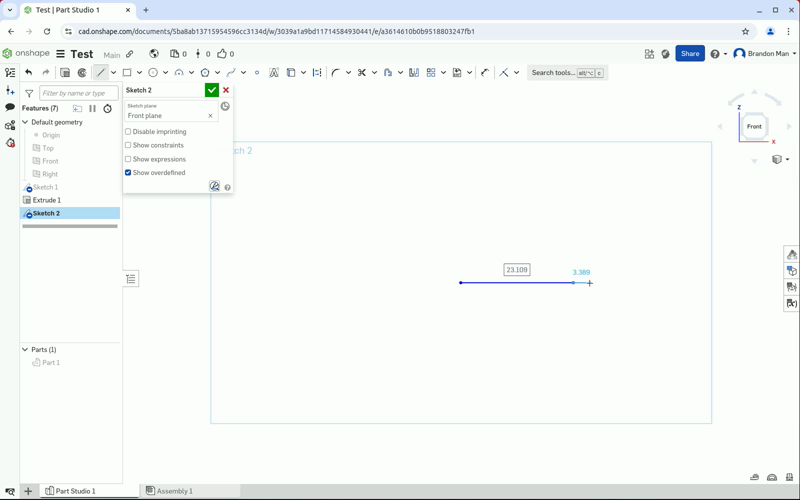
mouse_move(573, 226)
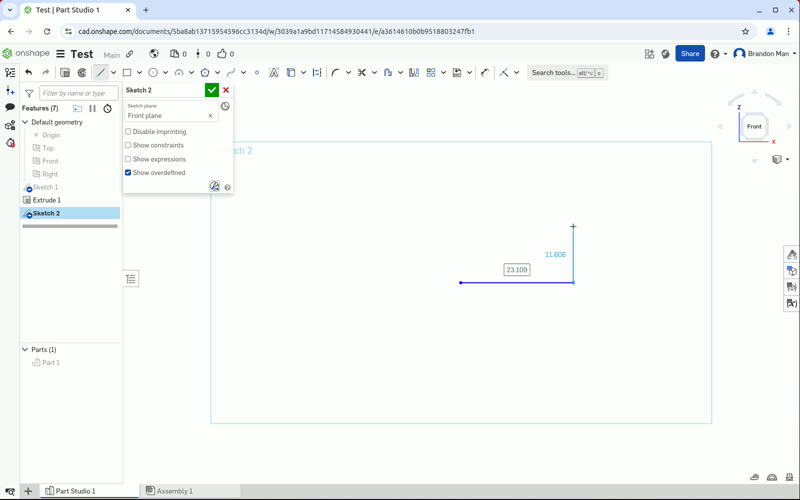
click(573, 226)
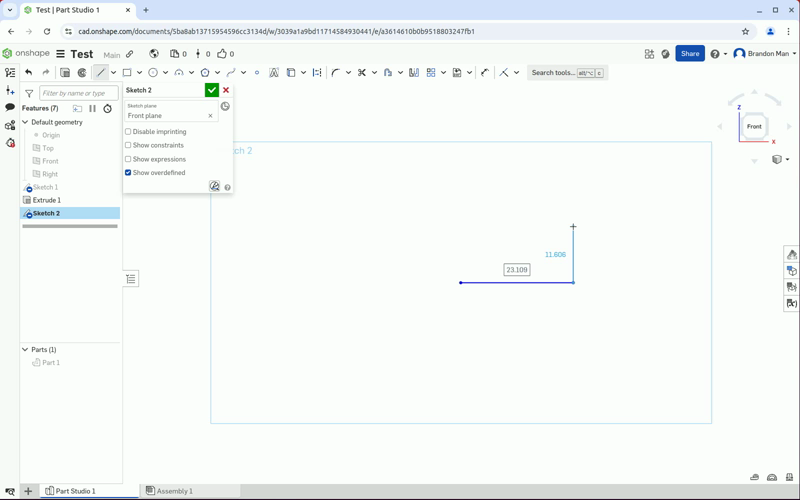
key_up(shift)
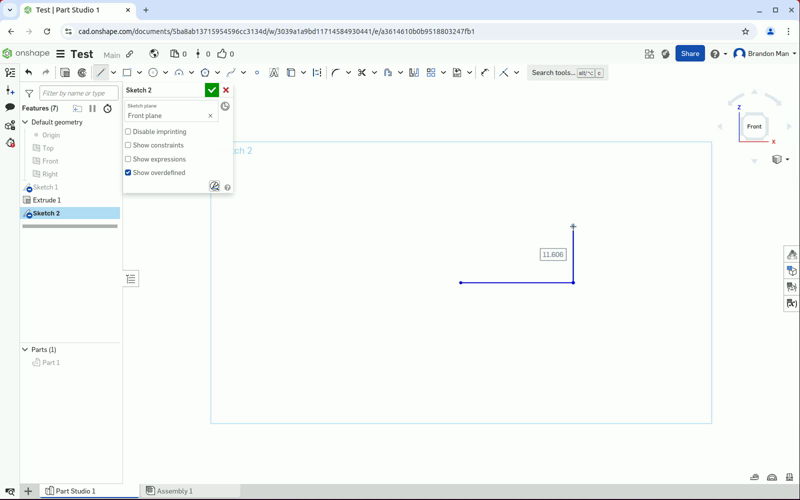
key_down(shift)
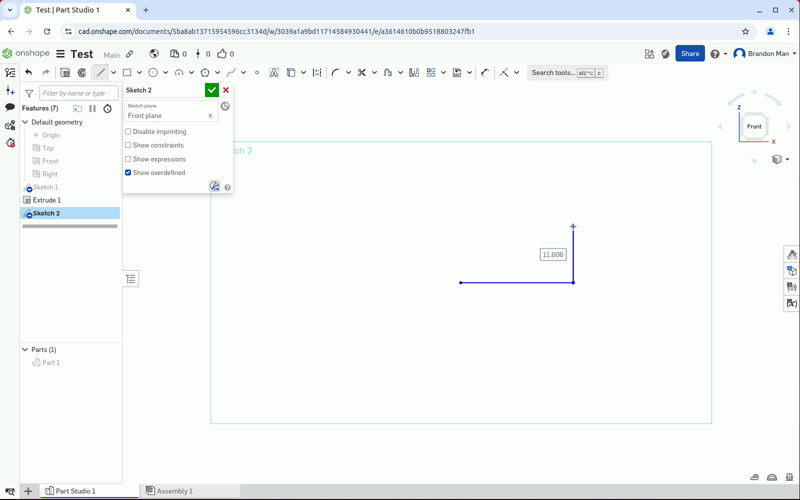
mouse_move(460, 226)
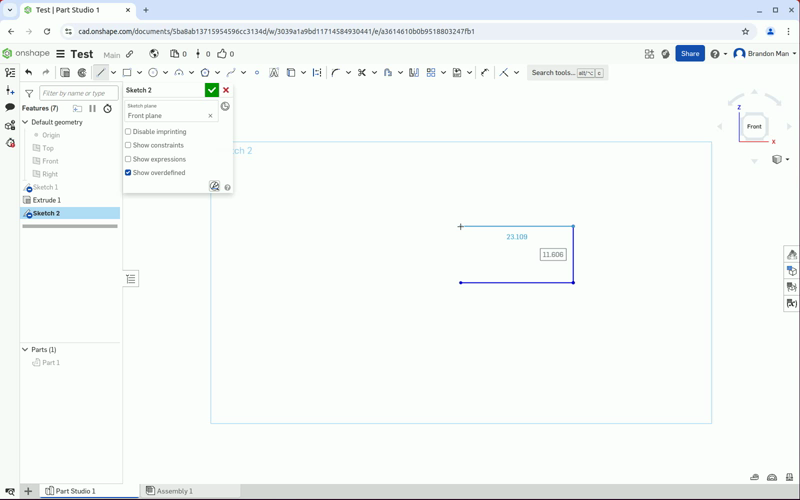
click(460, 226)
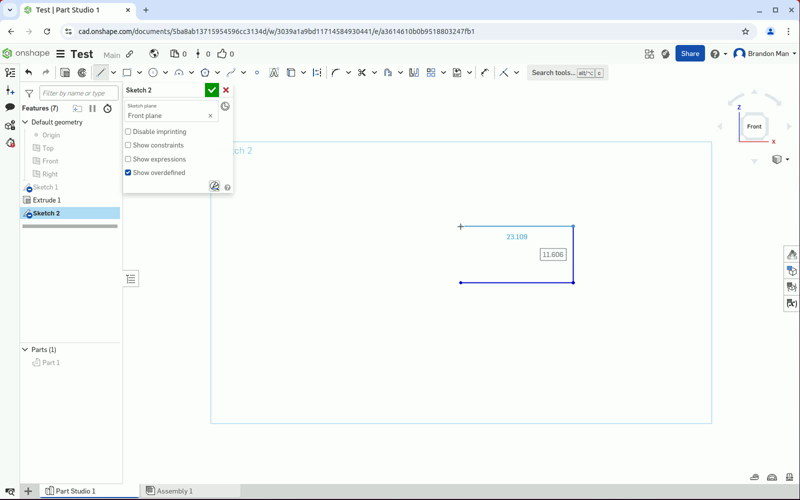
key_up(shift)
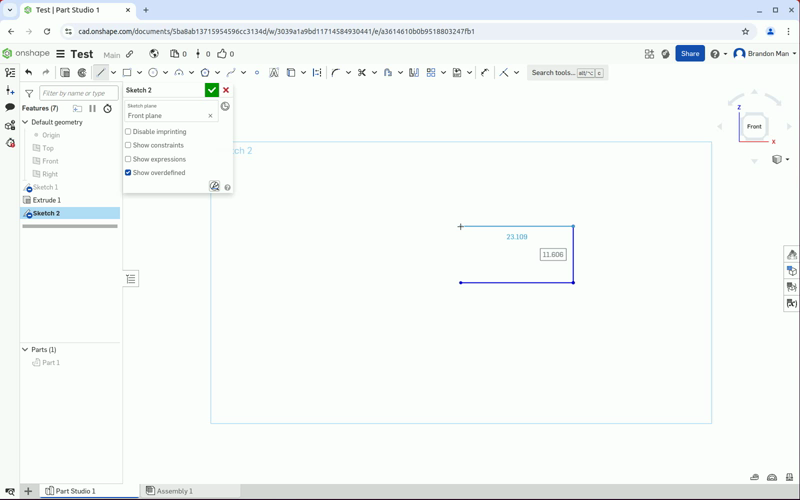
mouse_move(490, 226)
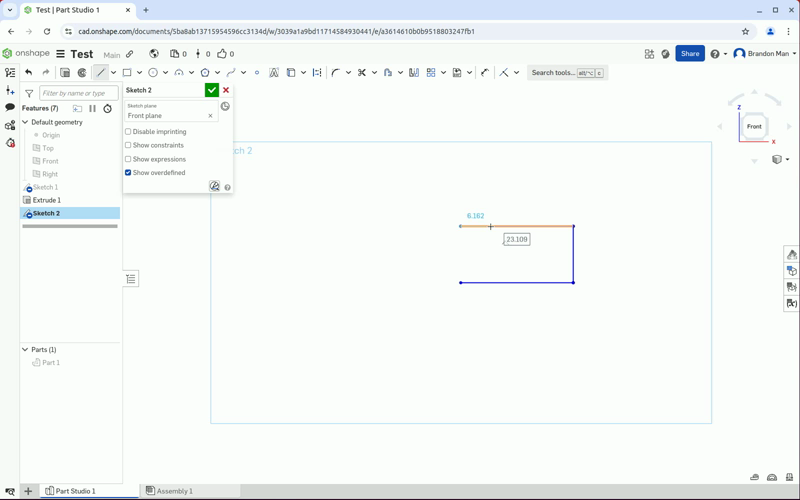
key_down(shift)
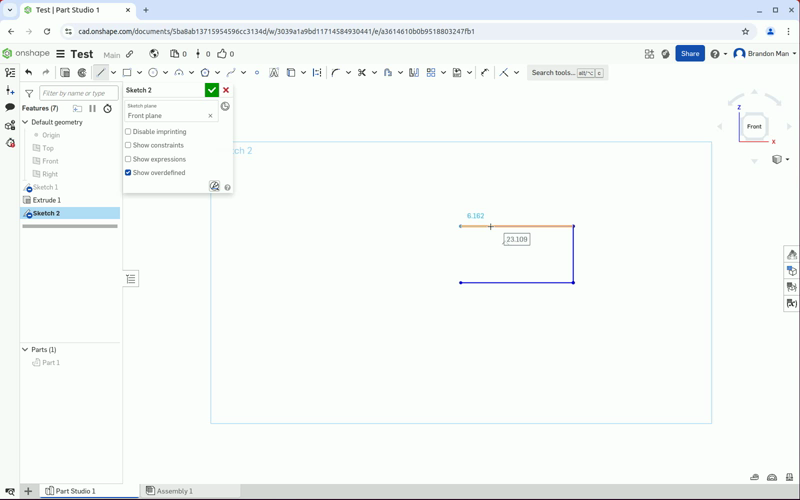
mouse_move(460, 282)
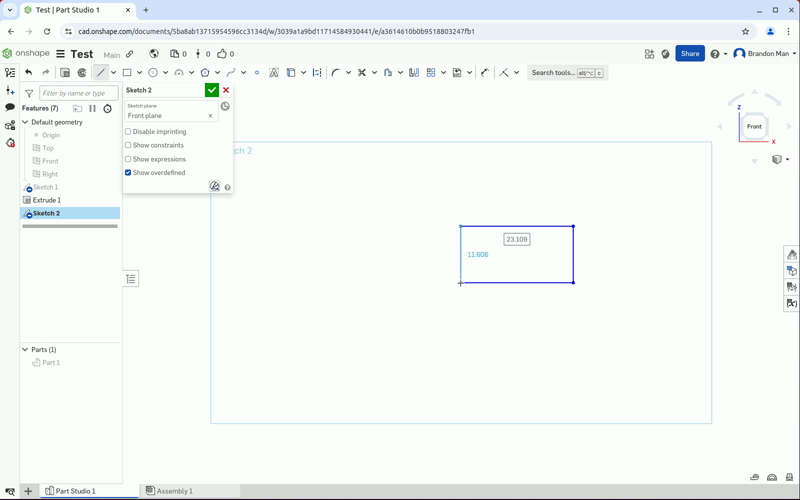
key_up(shift)
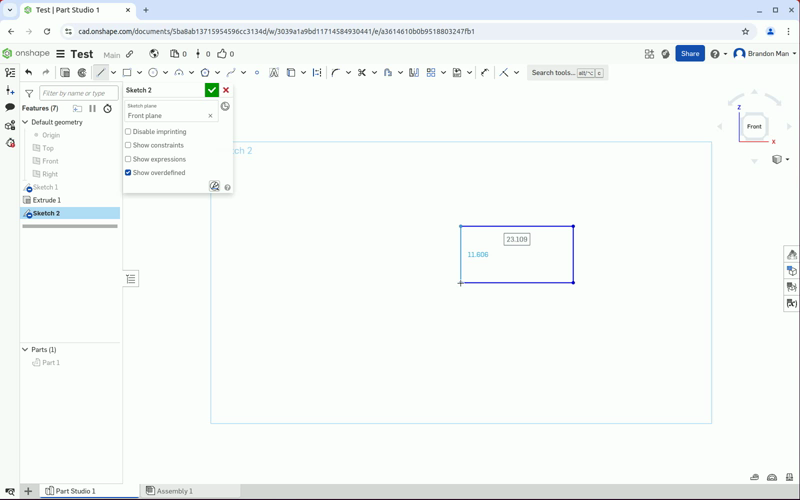
click(460, 282)
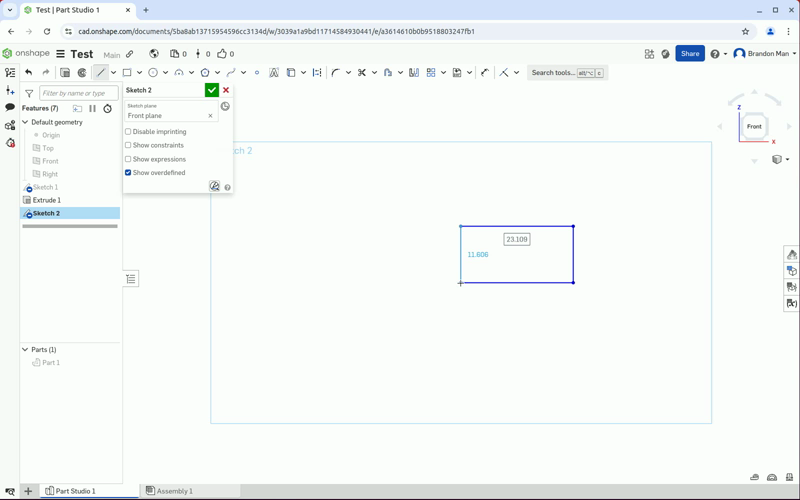
key(esc)
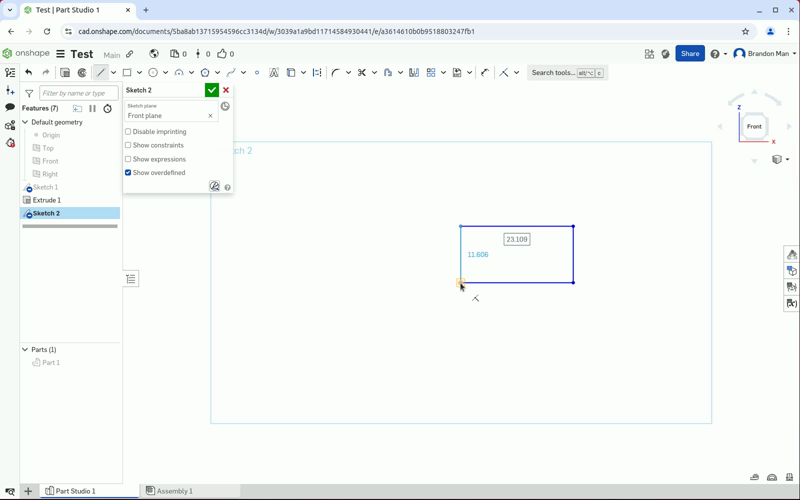
mouse_move(522, 258)
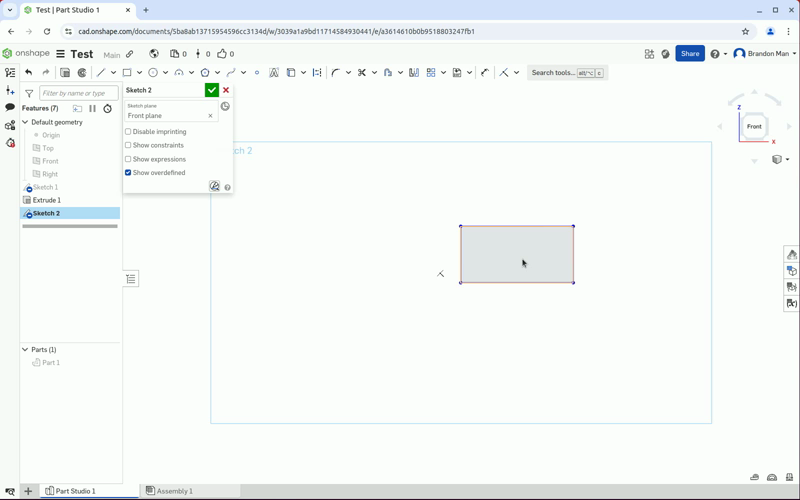
click(522, 258)
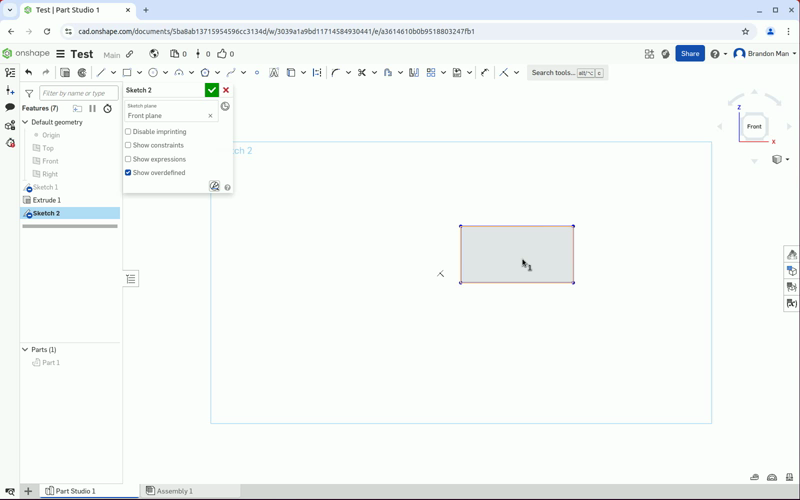
mouse_move(73, 352)
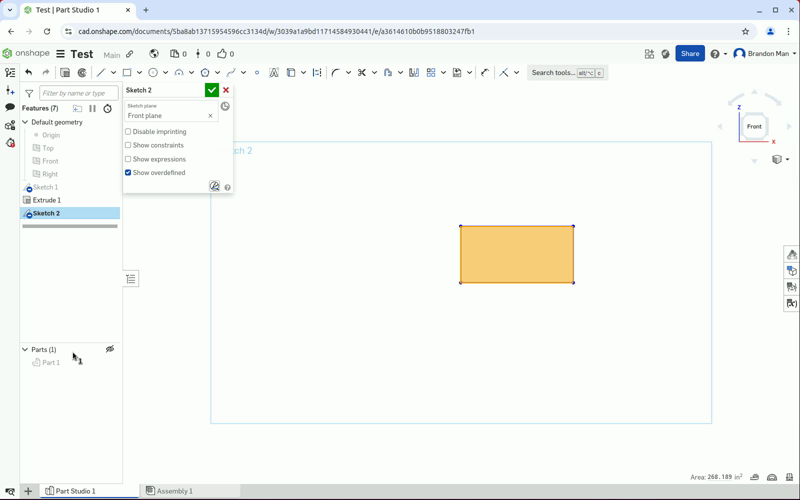
key(shift+y)
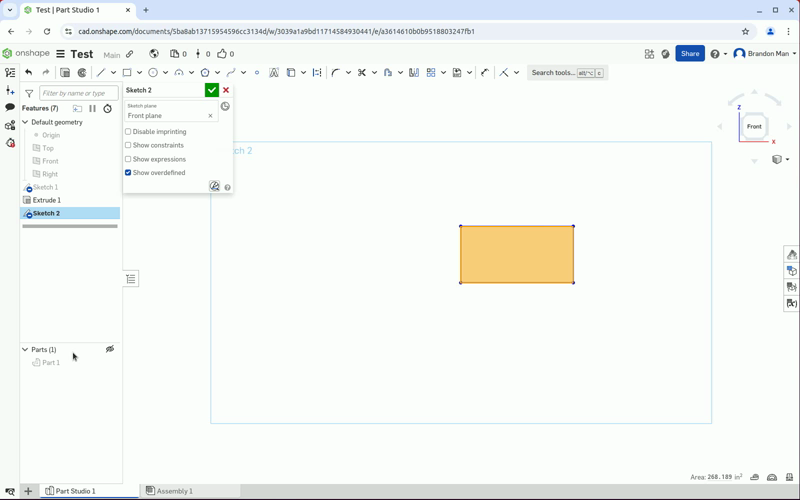
key(shift+e)
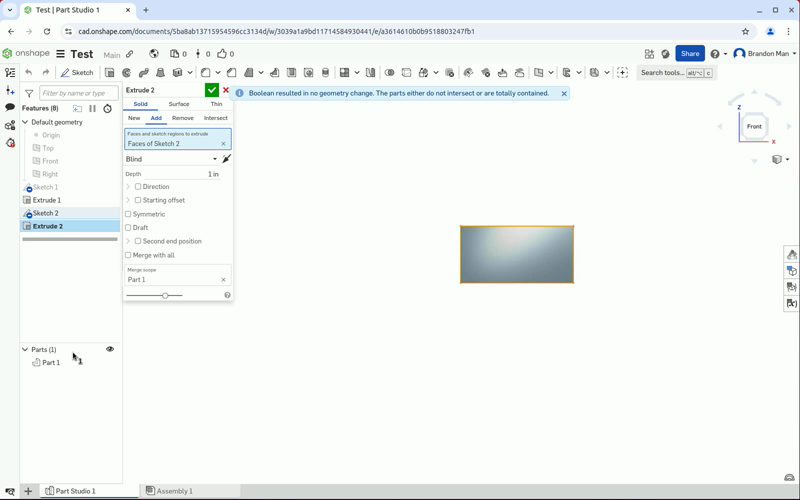
mouse_move(143, 106)
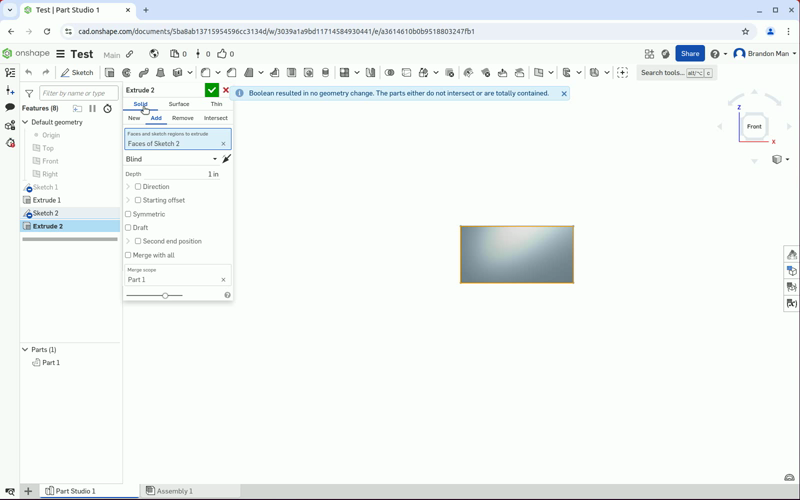
click(143, 106)
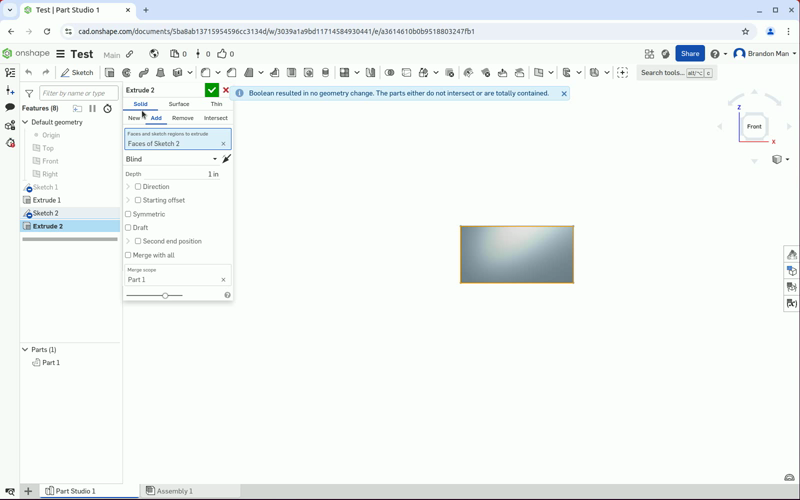
mouse_move(137, 120)
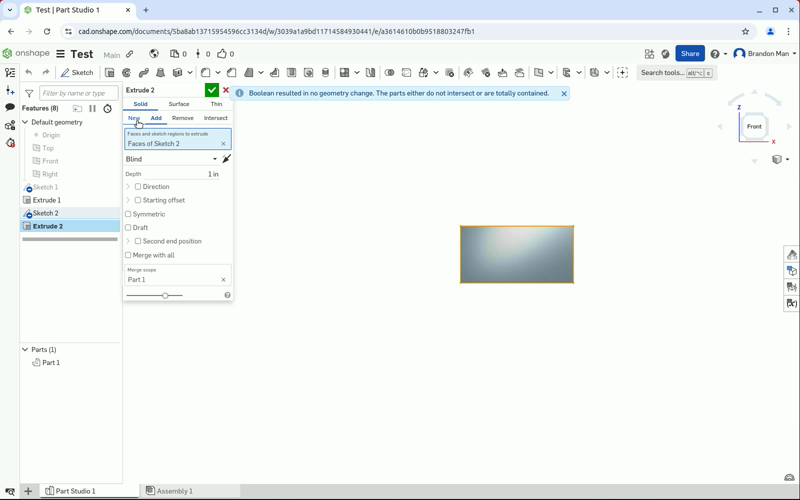
click(137, 120)
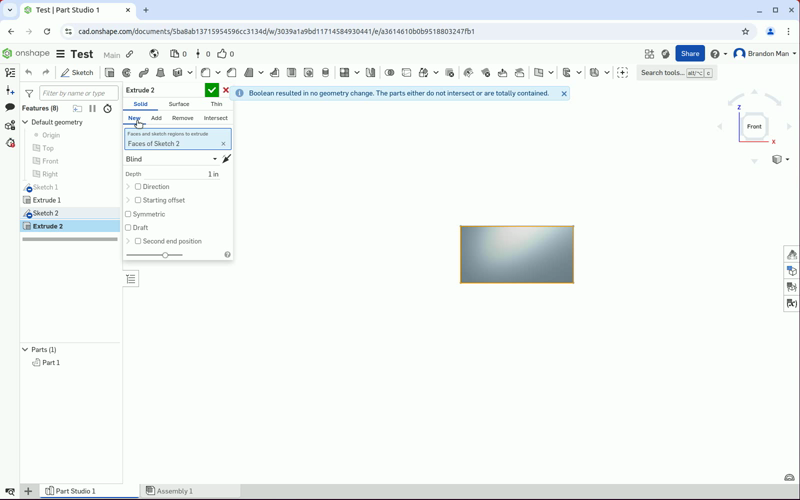
key(tab, 4)
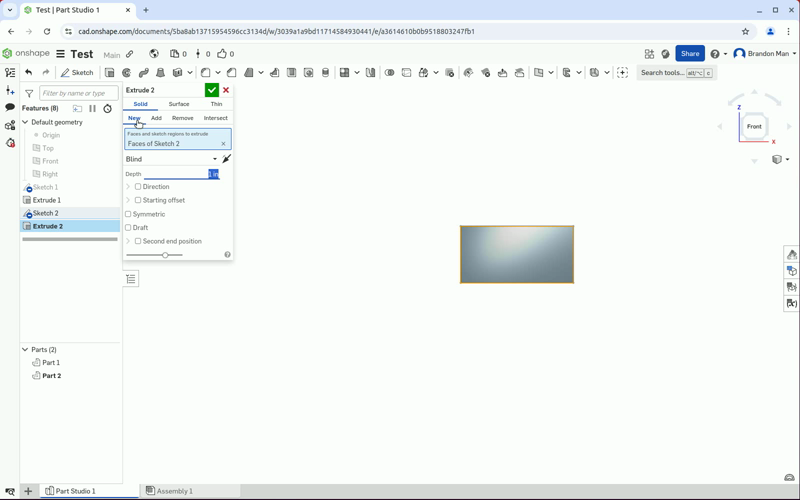
text(23.108)
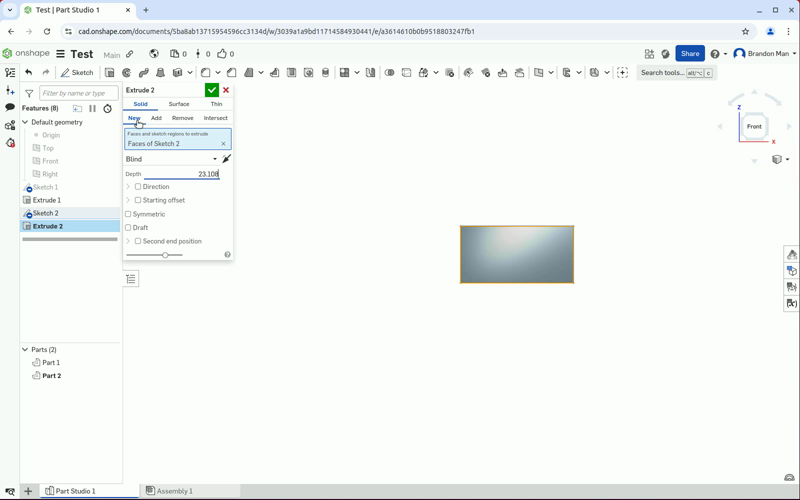
key(enter)
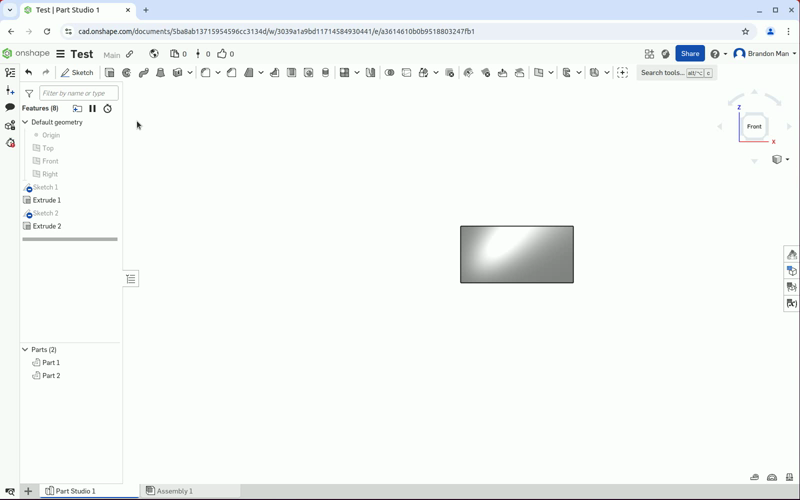
key(shift+h)
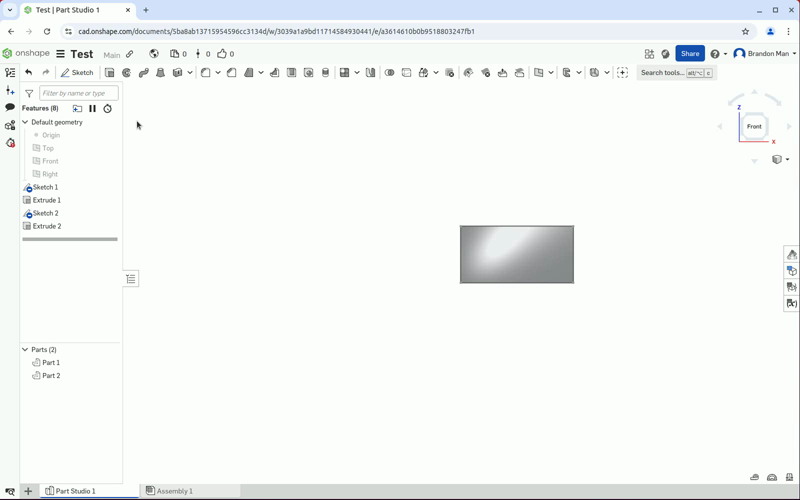
key(shift+h)
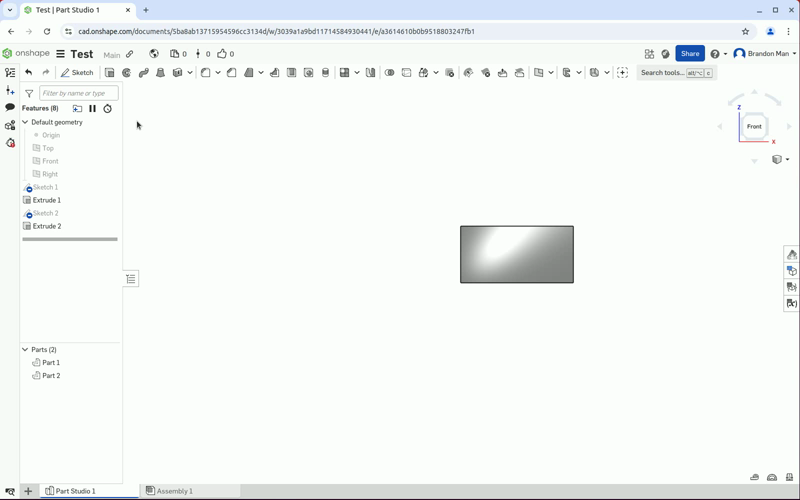
mouse_move(73, 189)
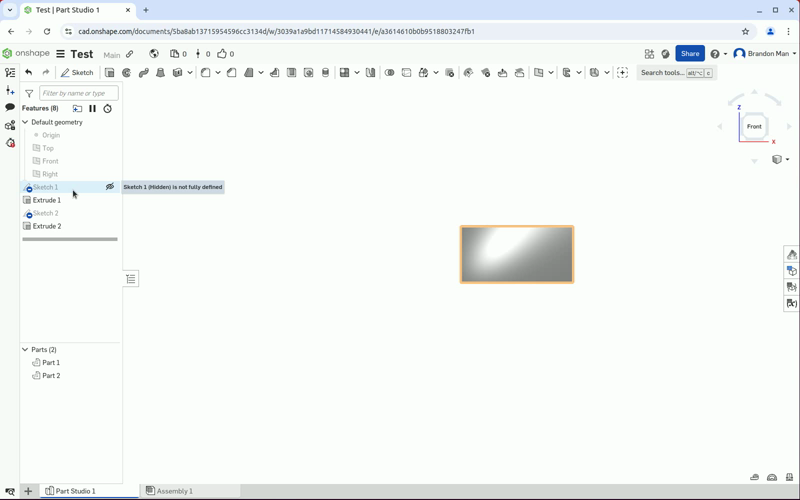
click(73, 189)
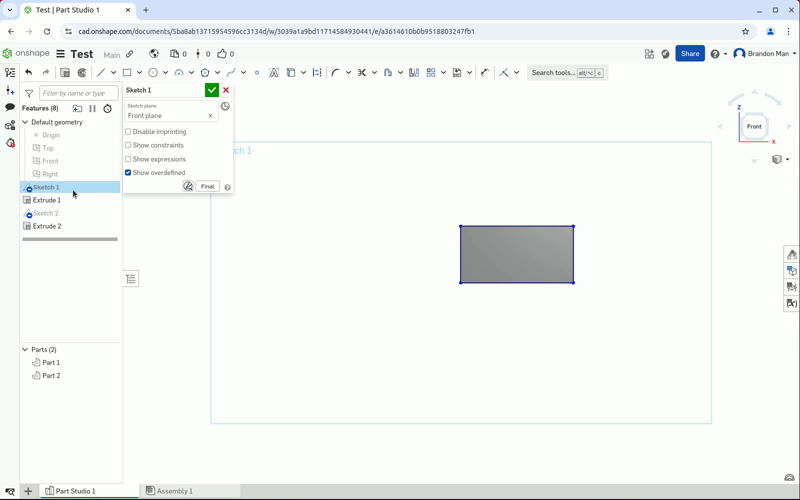
mouse_move(229, 92)
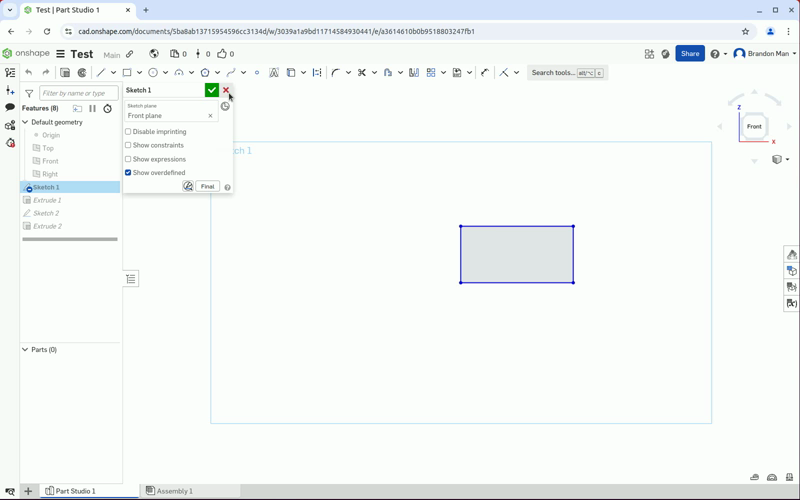
click(229, 92)
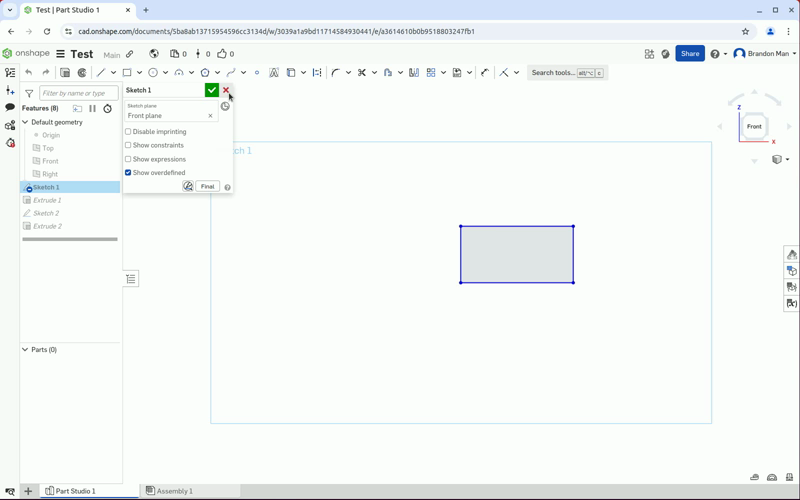
key(shift+s)
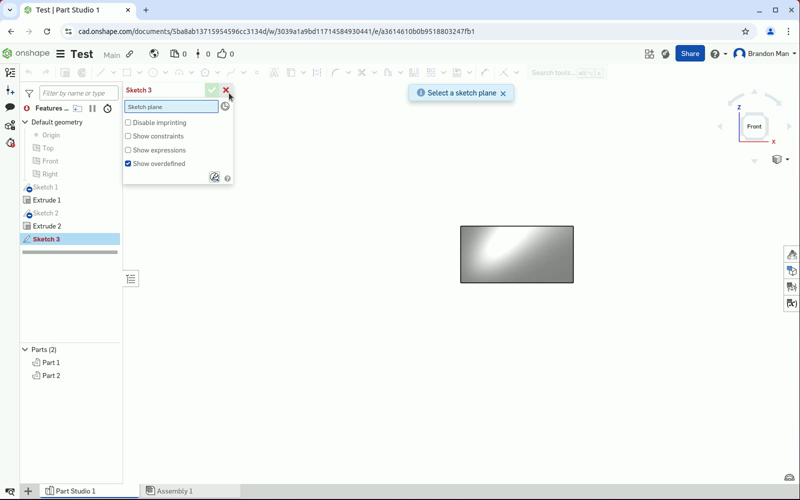
mouse_move(73, 163)
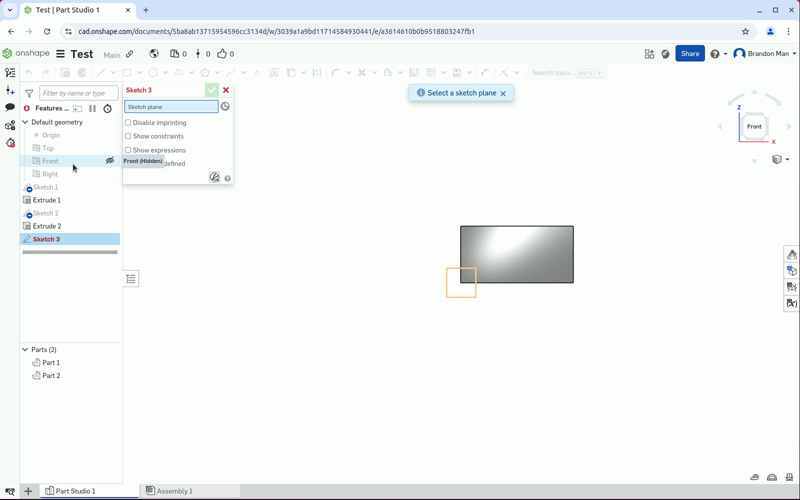
click(73, 163)
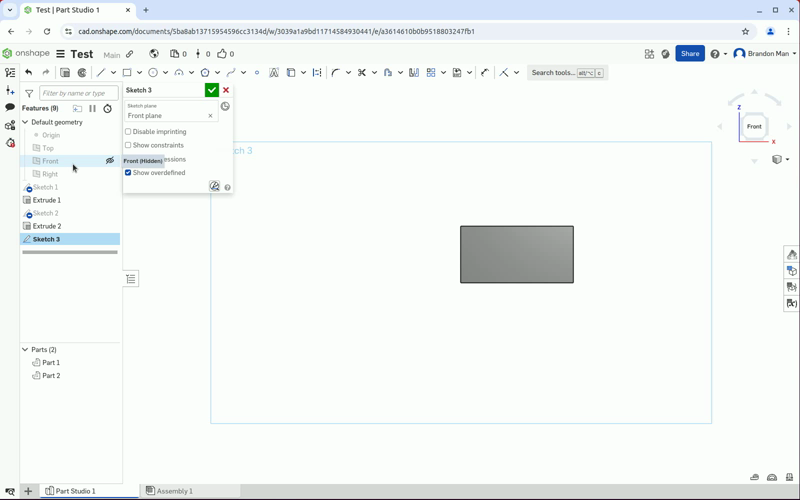
mouse_move(73, 352)
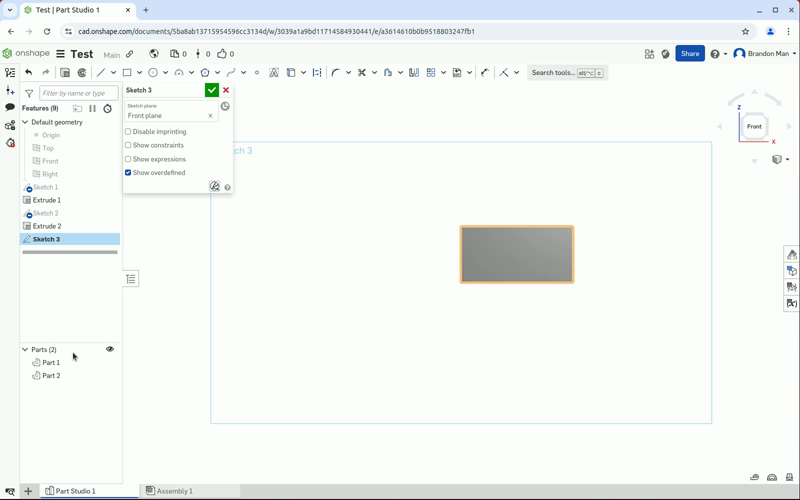
key(y)
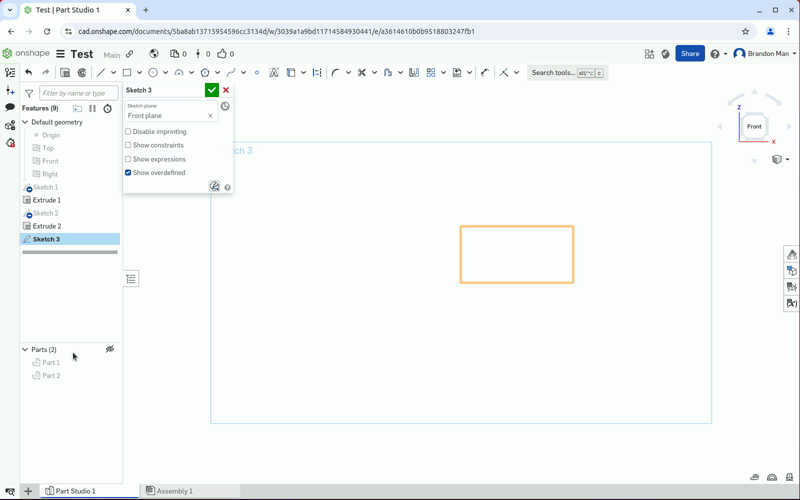
key(l)
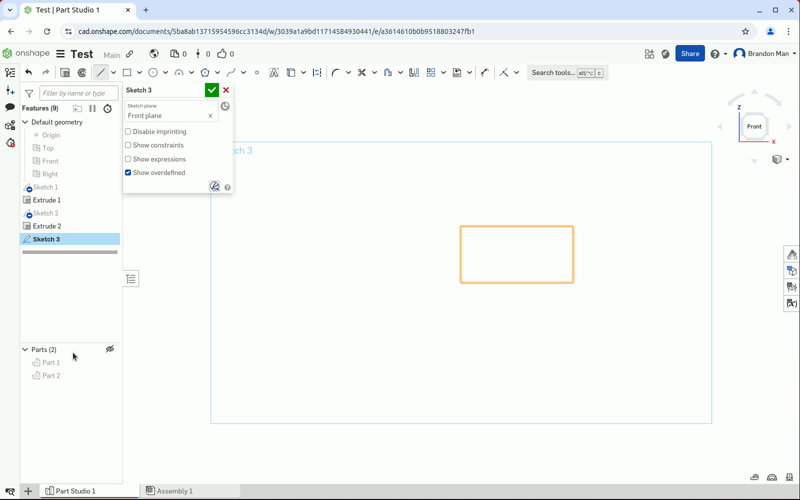
key_down(shift)
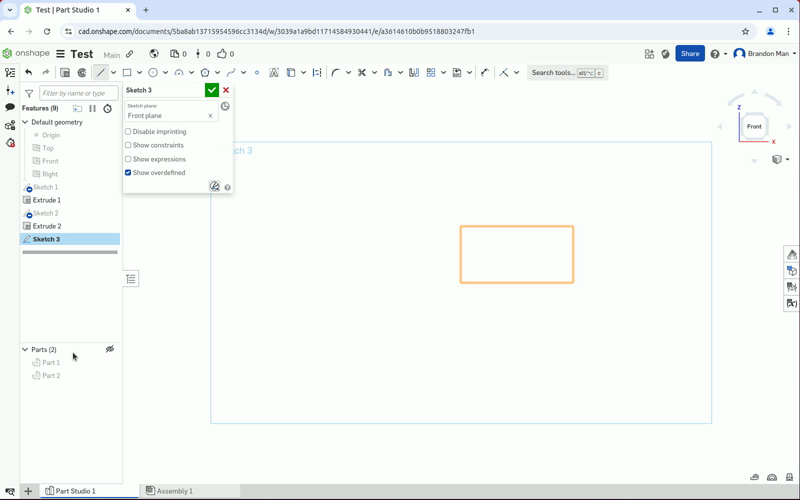
mouse_move(348, 282)
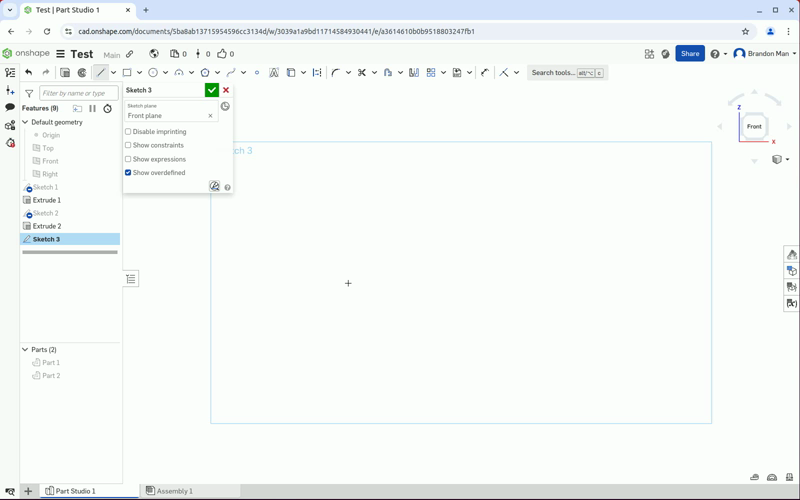
click(348, 282)
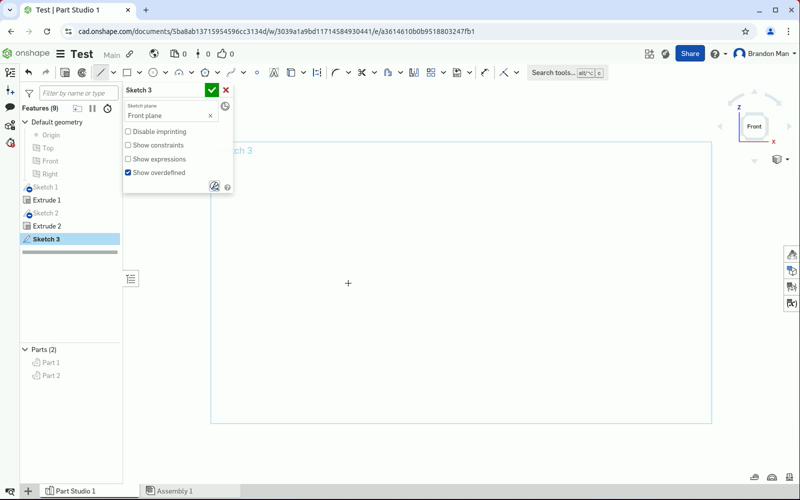
key_up(shift)
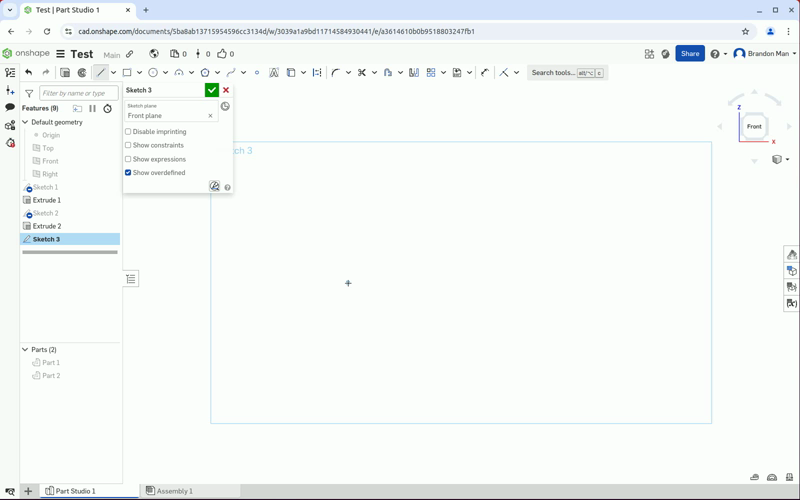
key_down(shift)
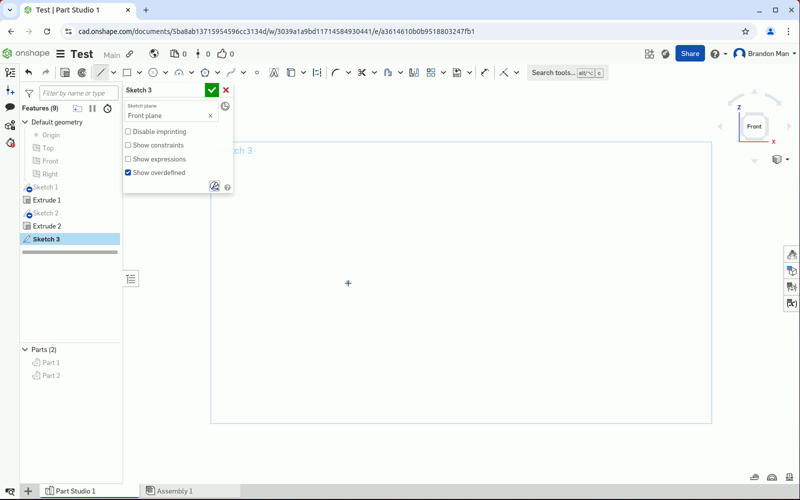
mouse_move(432, 282)
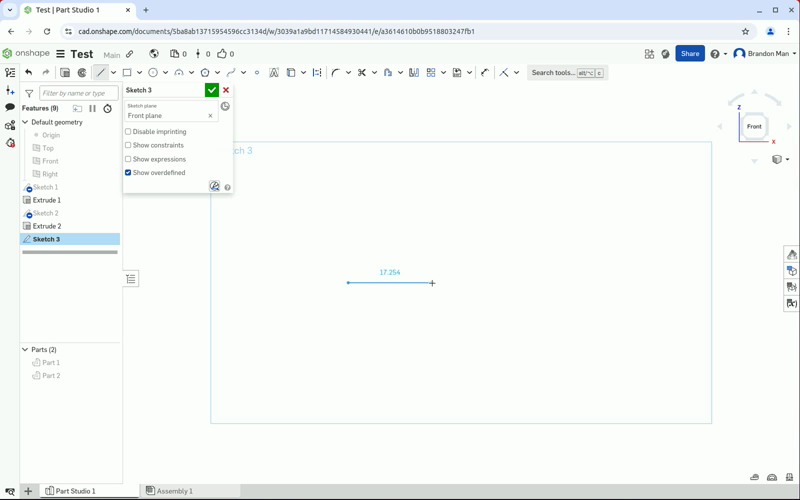
click(432, 282)
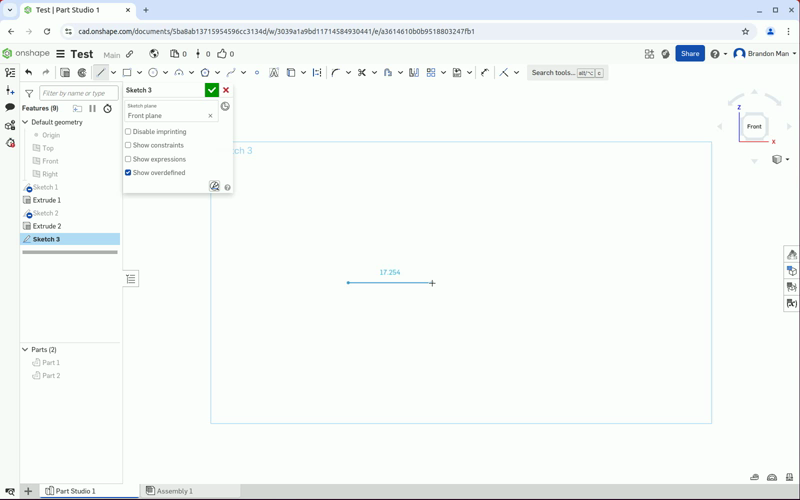
key_up(shift)
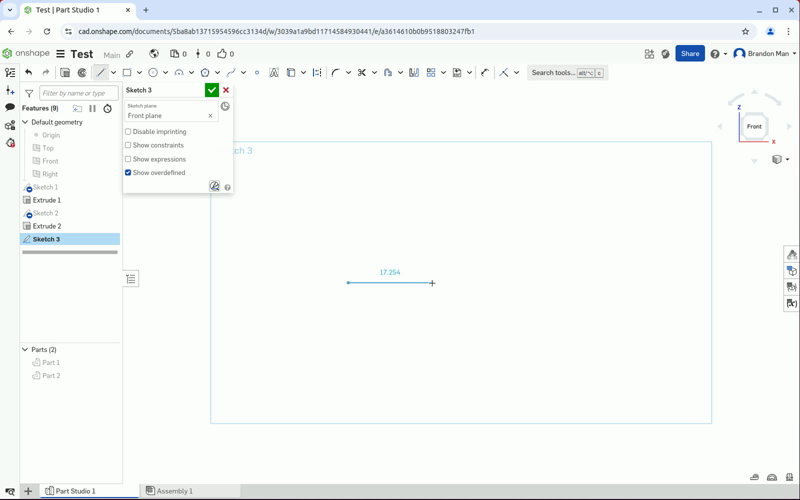
key_down(shift)
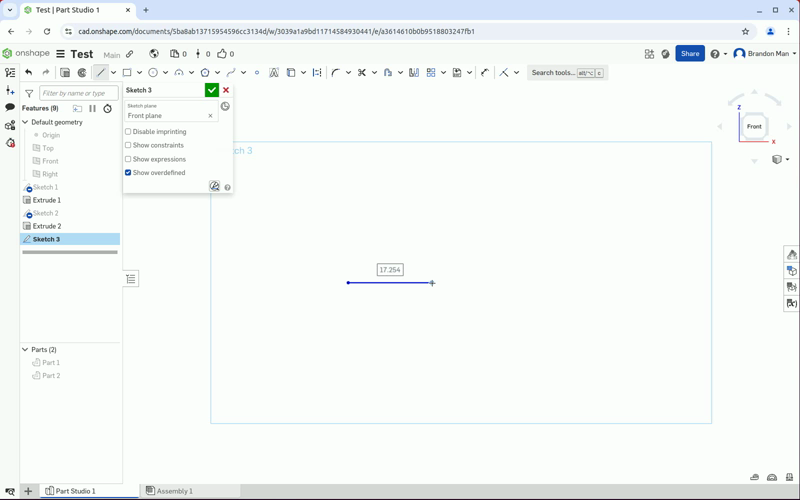
mouse_move(462, 282)
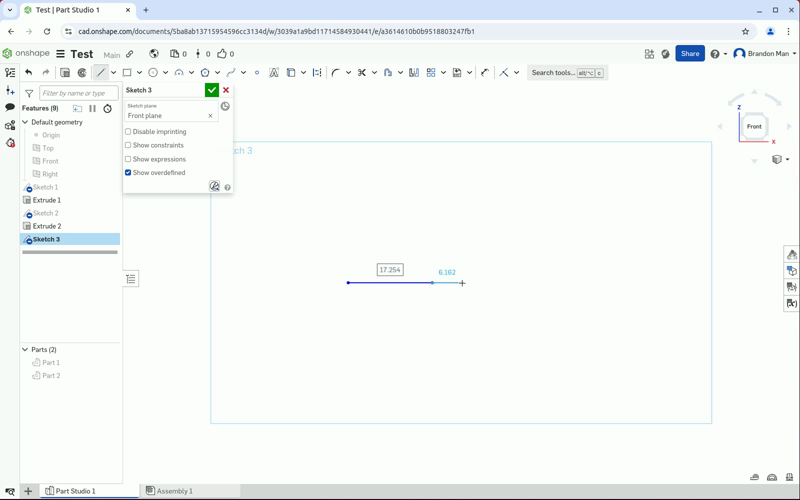
mouse_move(460, 282)
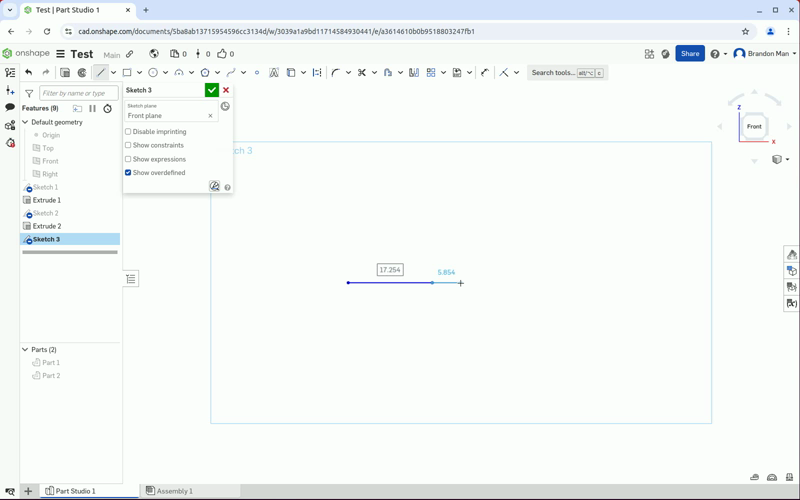
click(460, 282)
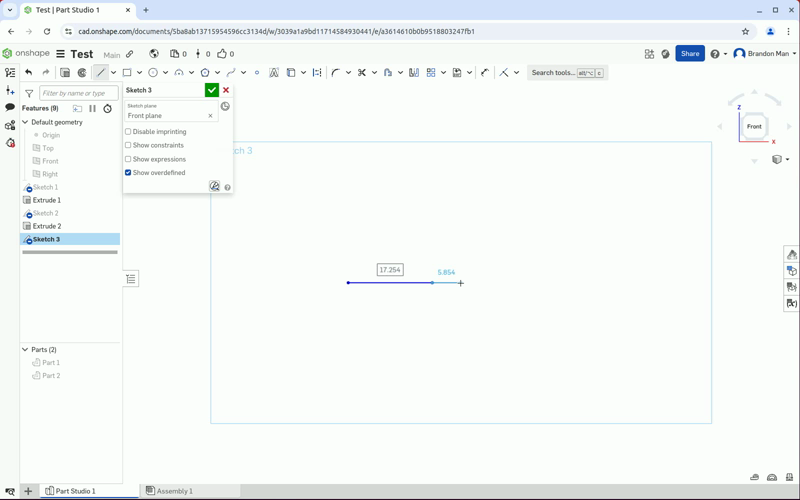
key_up(shift)
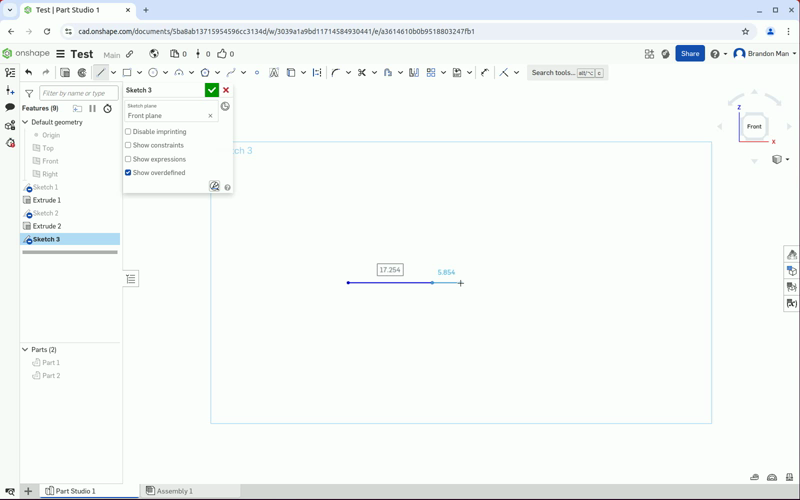
key_down(shift)
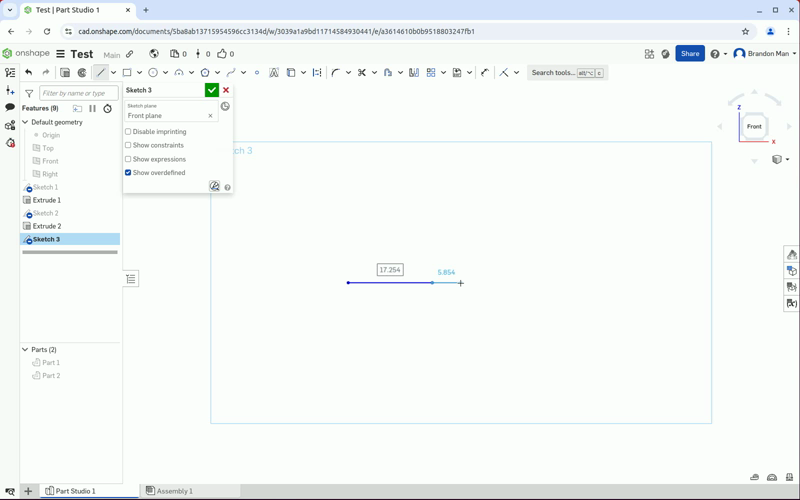
mouse_move(490, 282)
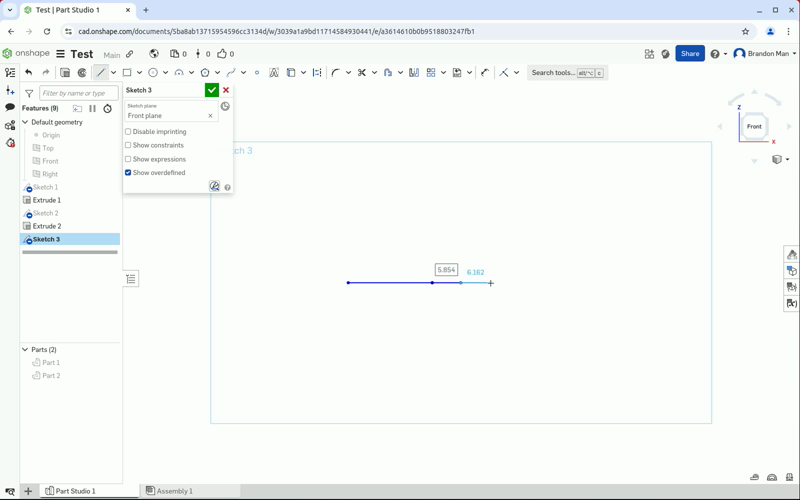
mouse_move(460, 226)
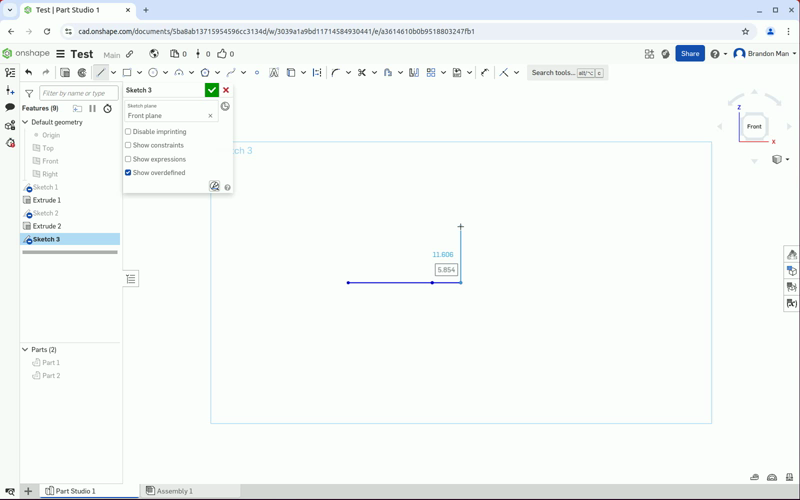
click(460, 226)
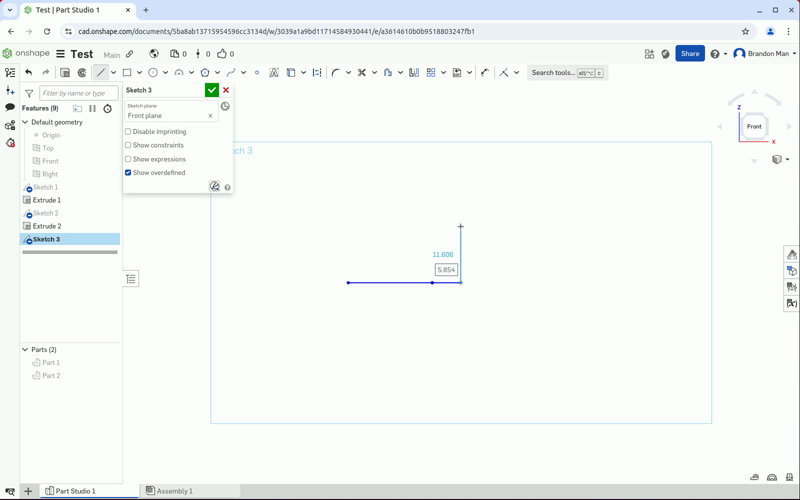
key_up(shift)
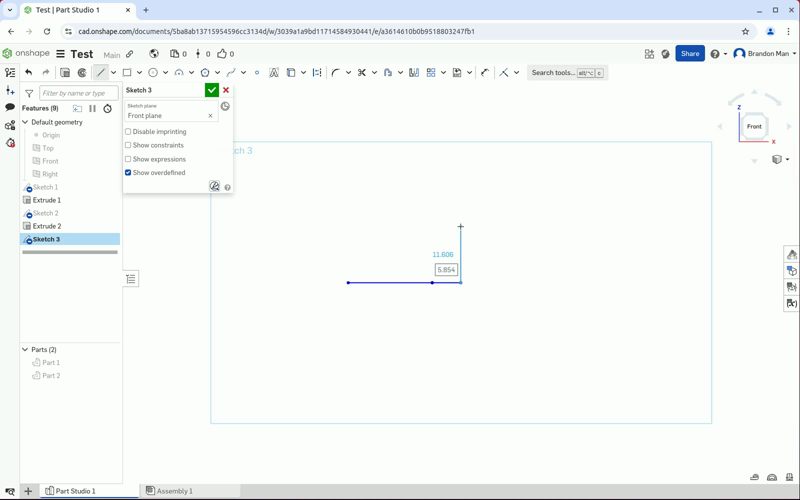
key_down(shift)
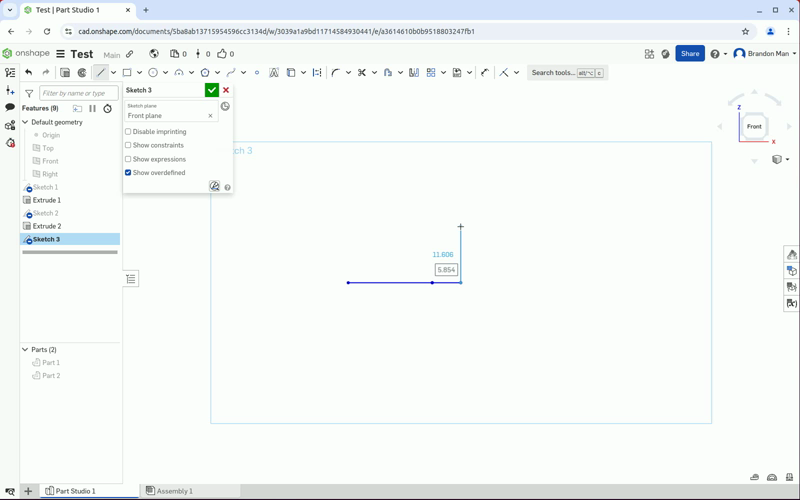
mouse_move(490, 226)
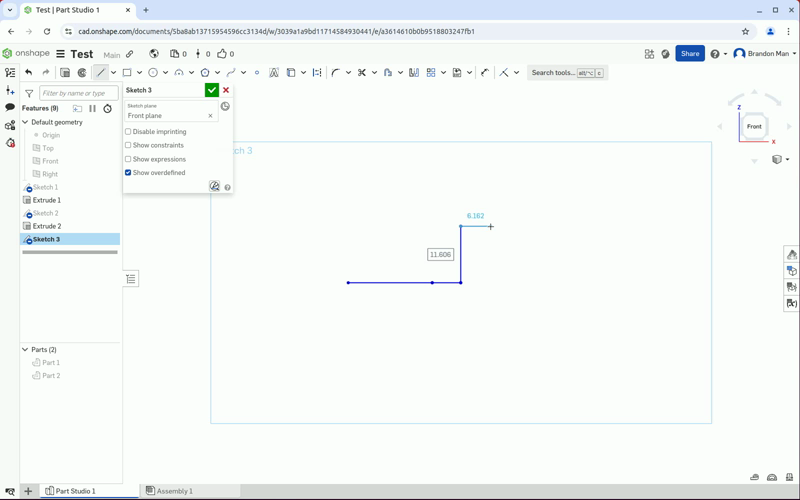
mouse_move(432, 226)
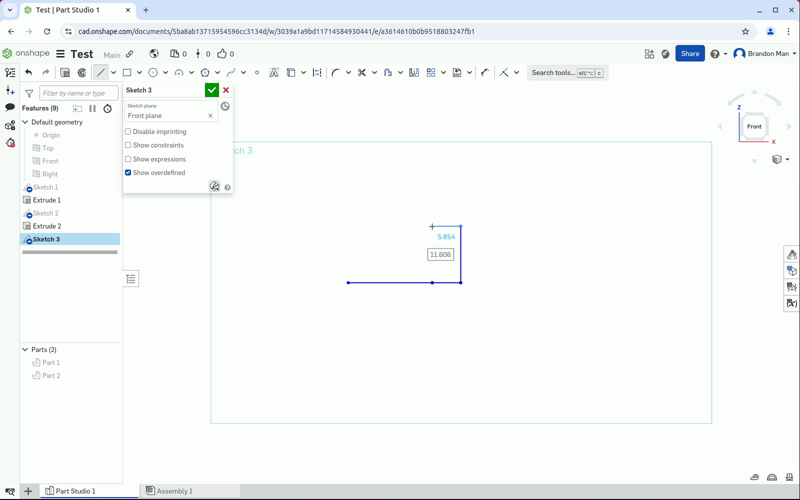
click(432, 226)
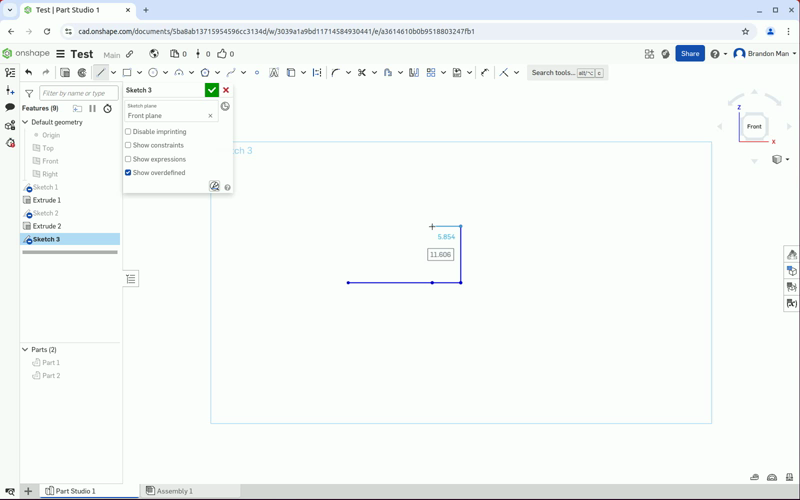
key_up(shift)
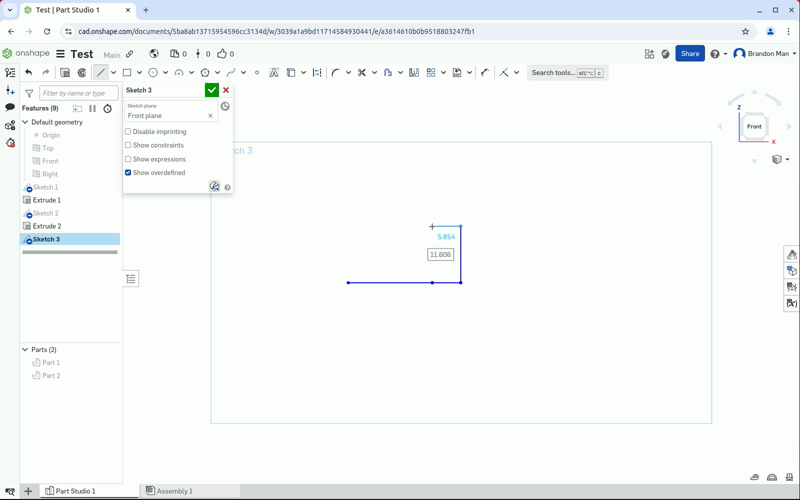
key_down(shift)
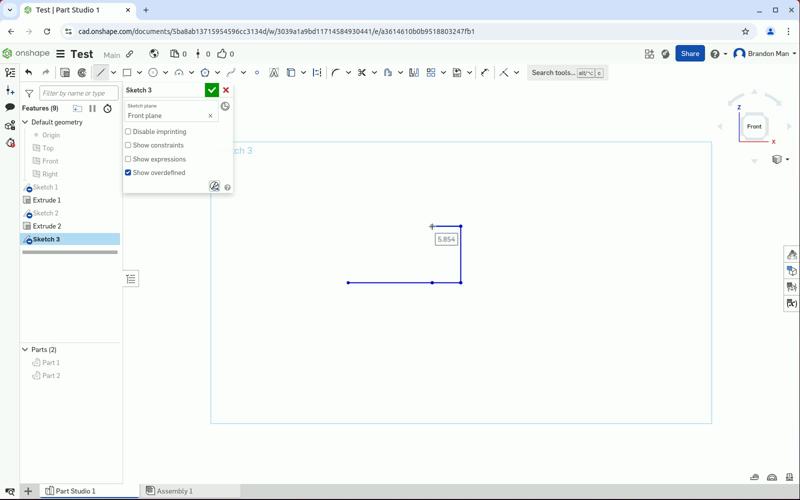
mouse_move(462, 226)
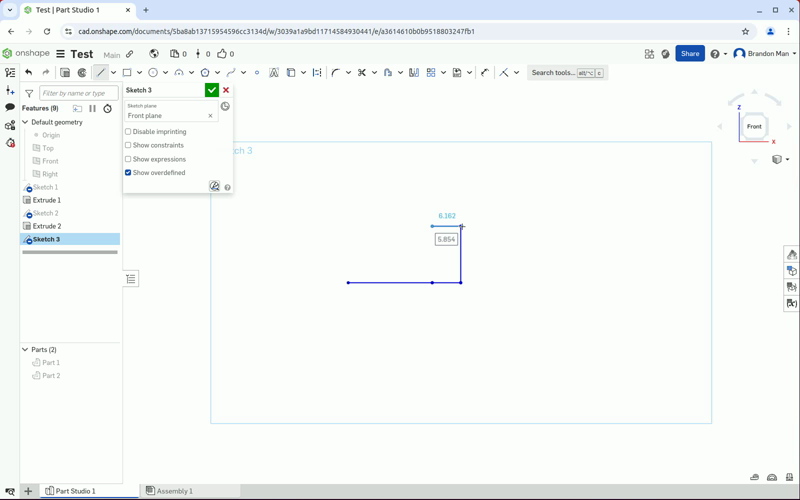
mouse_move(432, 170)
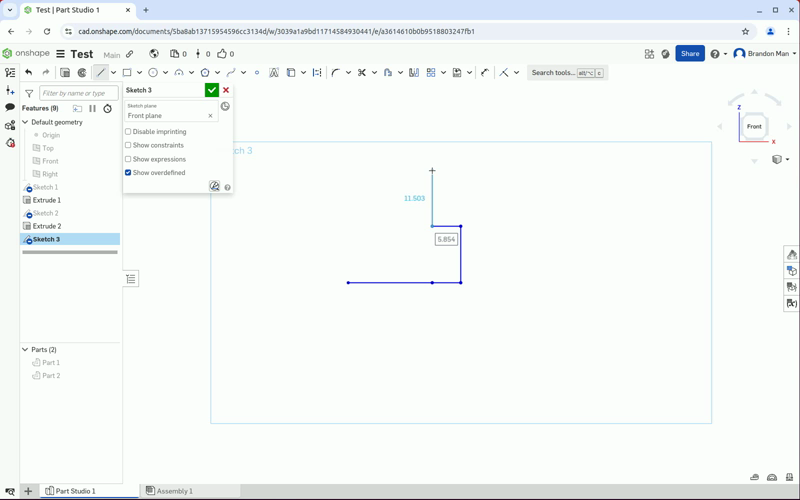
click(432, 170)
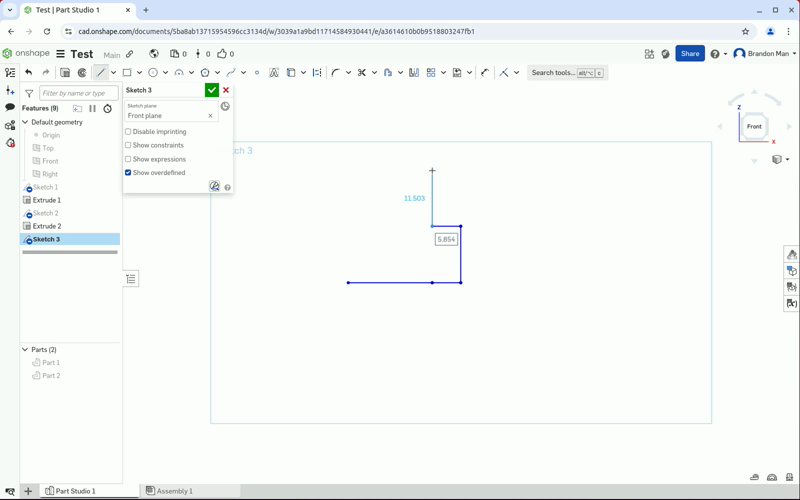
key_up(shift)
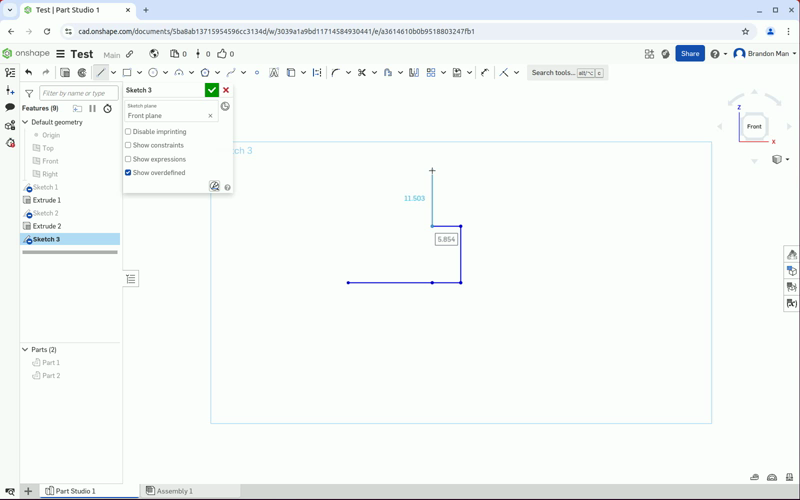
key_down(shift)
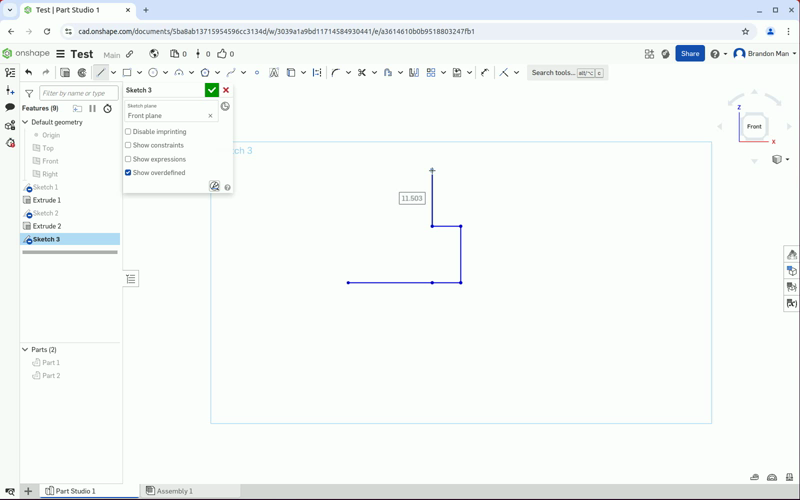
mouse_move(348, 170)
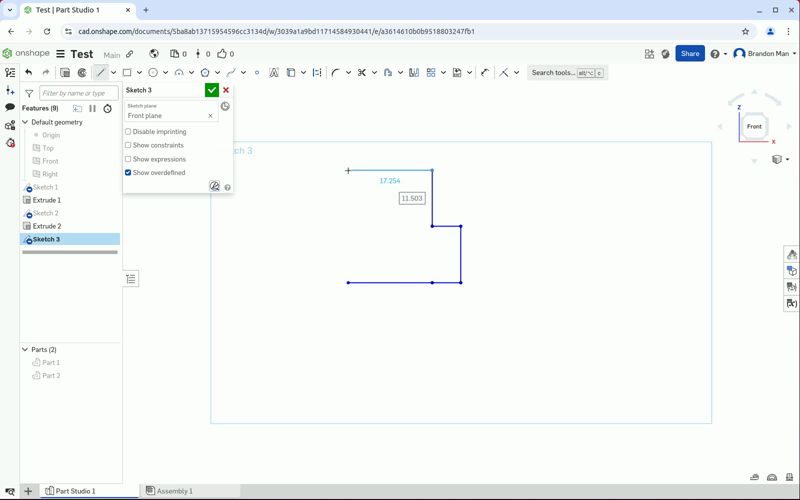
click(348, 170)
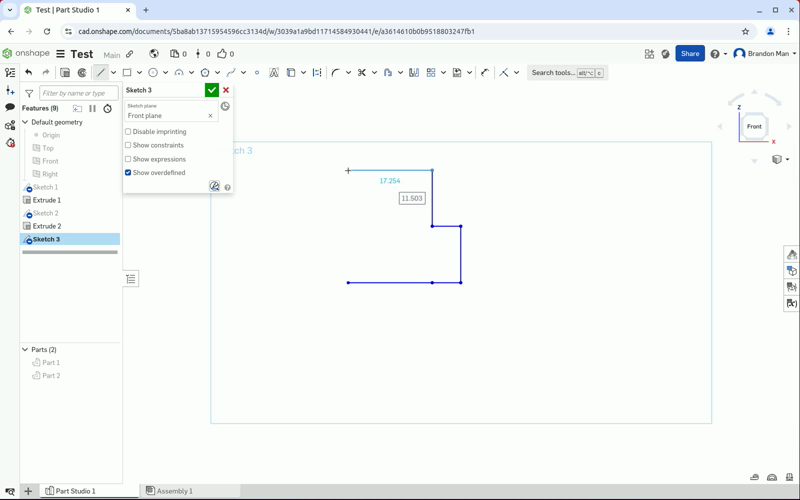
key_up(shift)
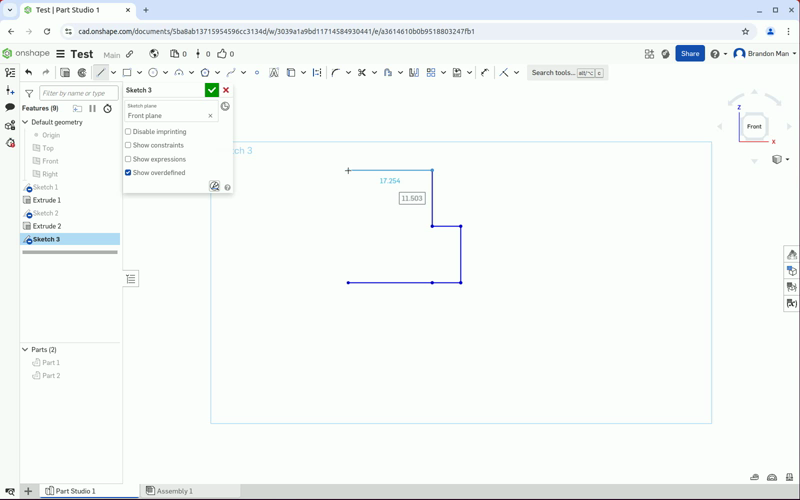
key_down(shift)
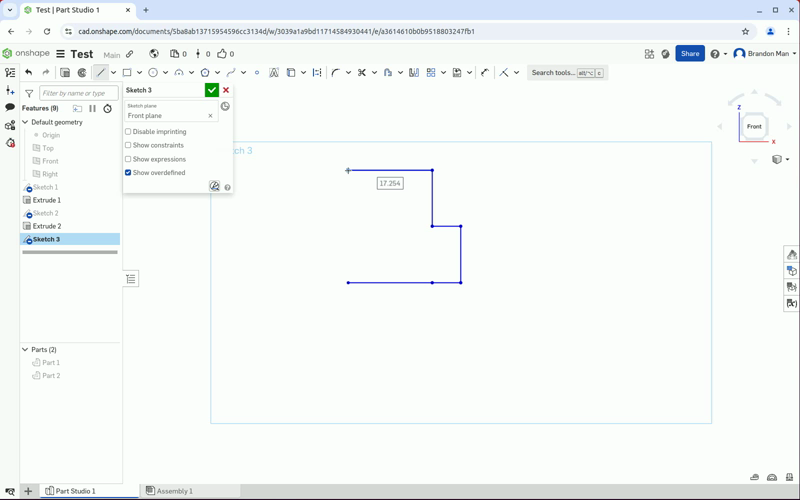
mouse_move(348, 282)
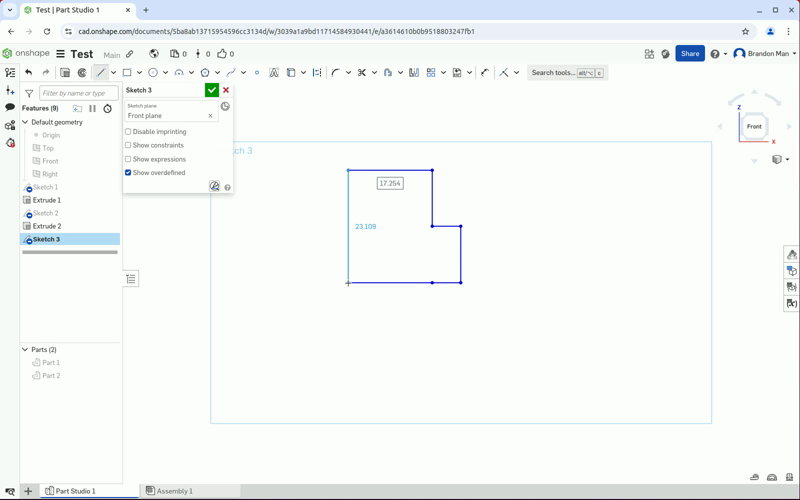
key_up(shift)
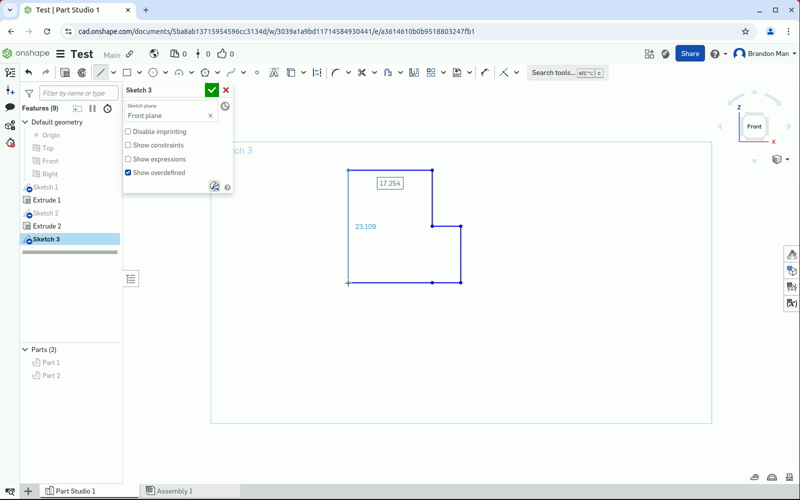
click(348, 282)
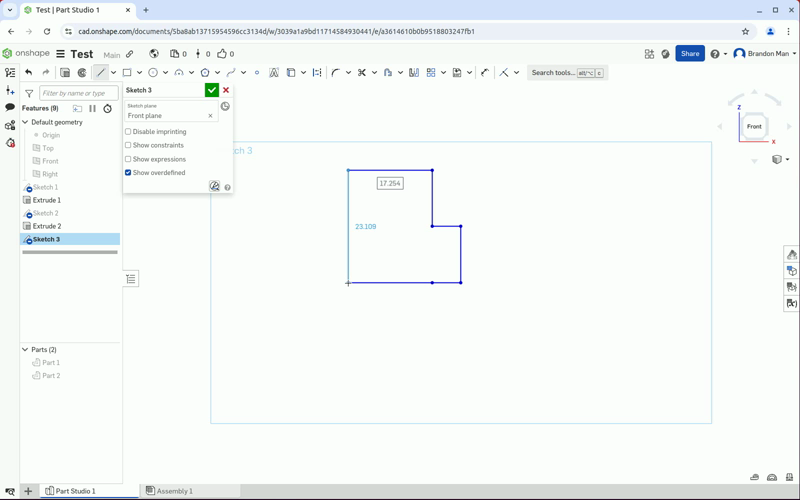
key(esc)
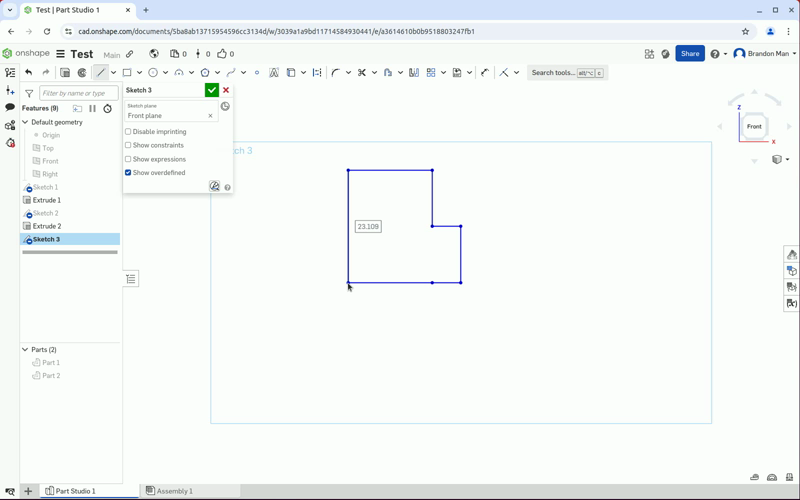
mouse_move(398, 274)
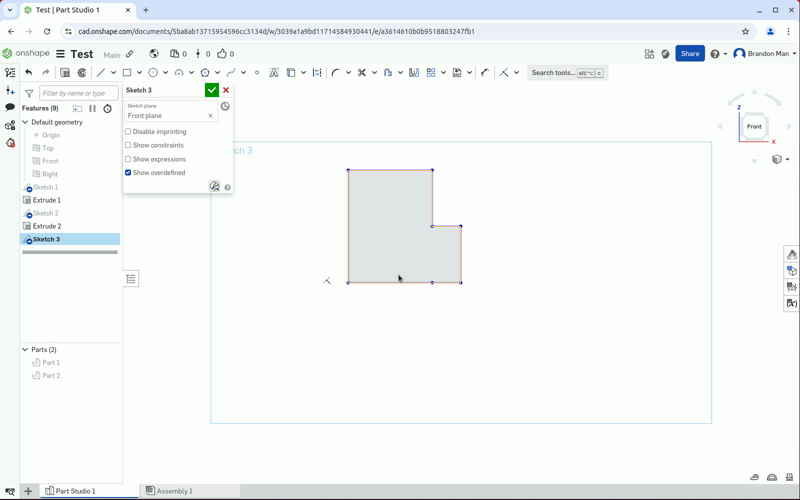
click(398, 274)
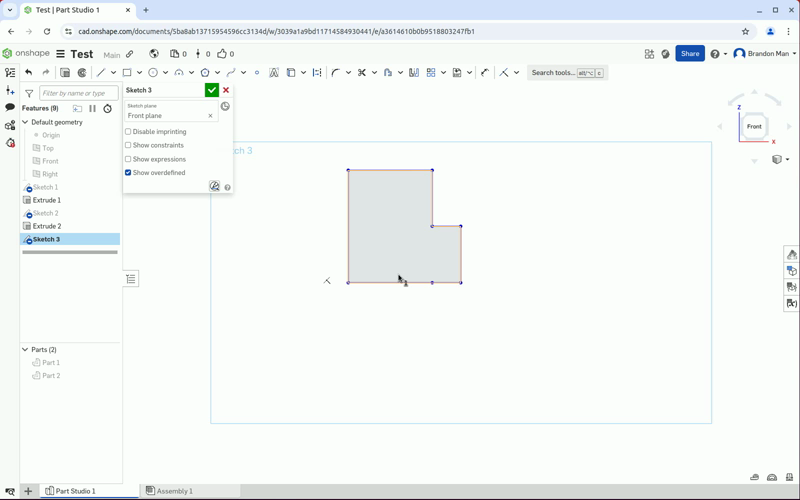
mouse_move(73, 352)
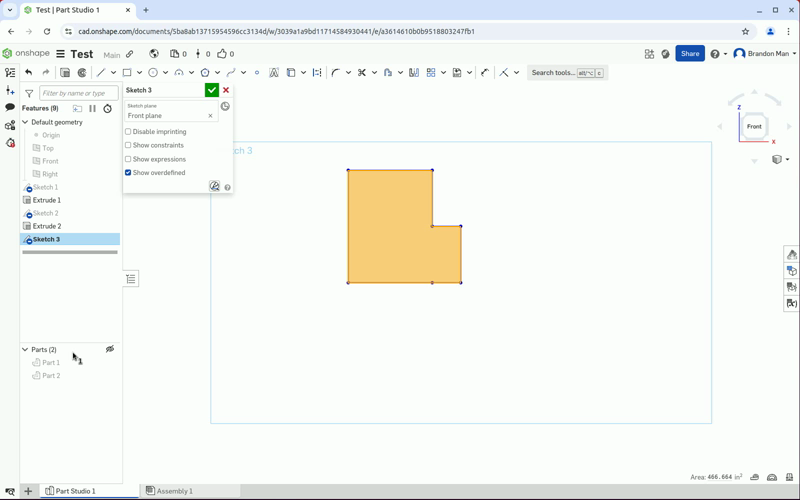
key(shift+y)
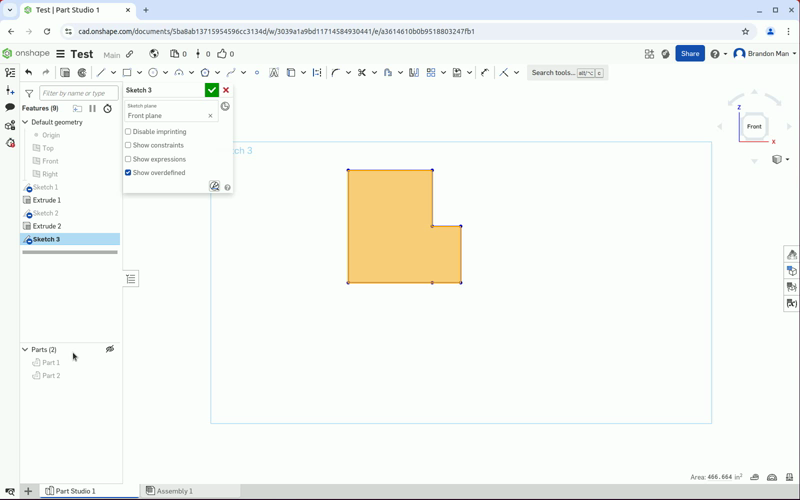
key(shift+e)
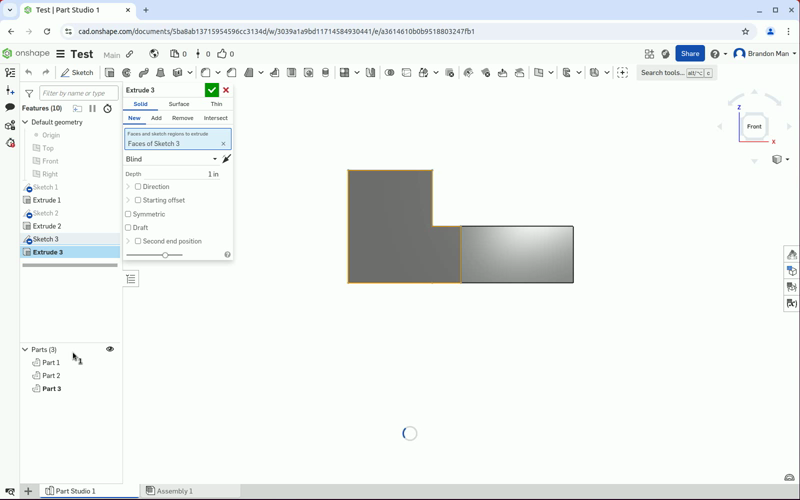
mouse_move(143, 106)
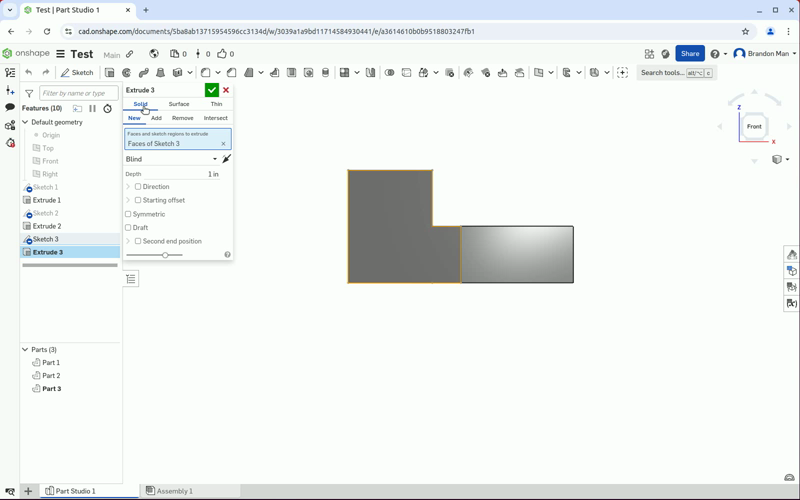
click(143, 106)
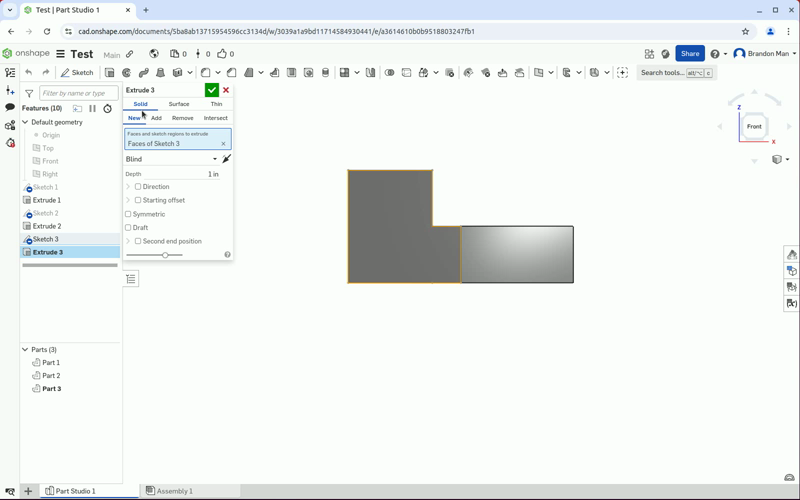
mouse_move(137, 120)
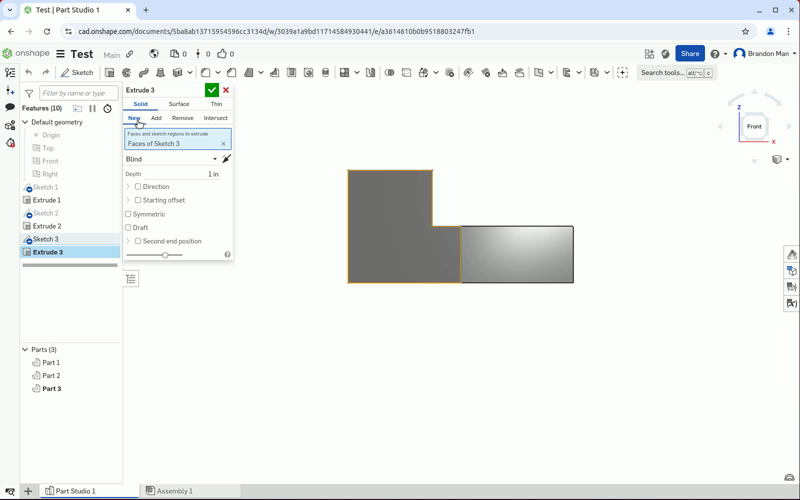
click(137, 120)
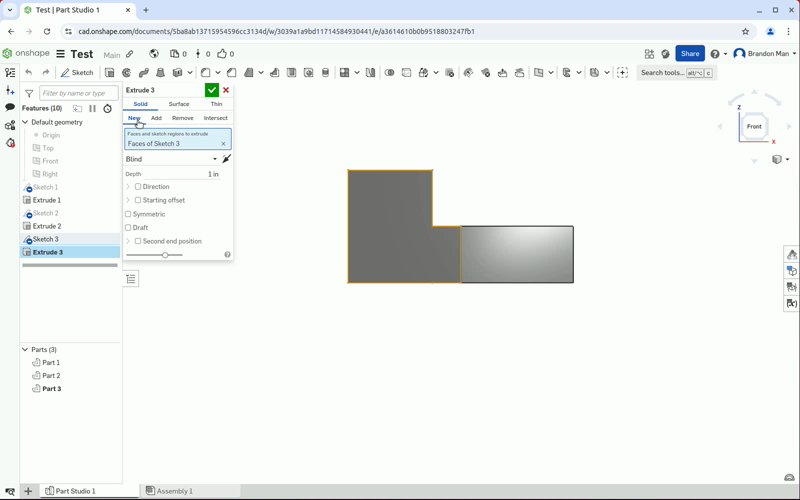
key(tab, 4)
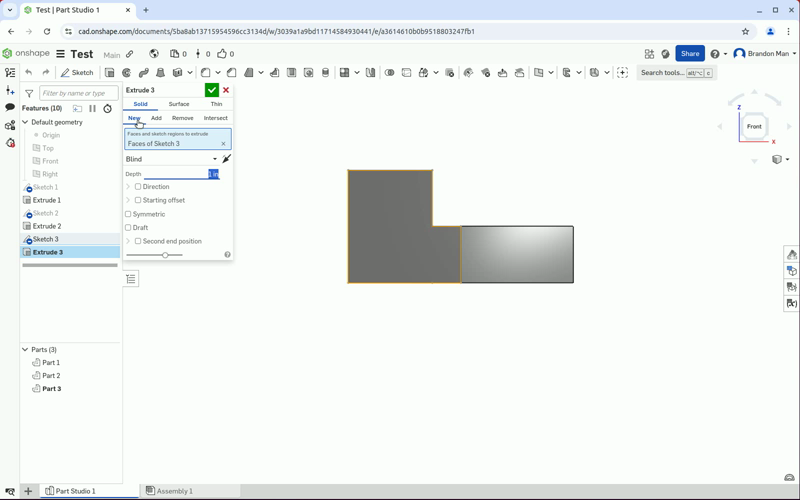
text(23.108)
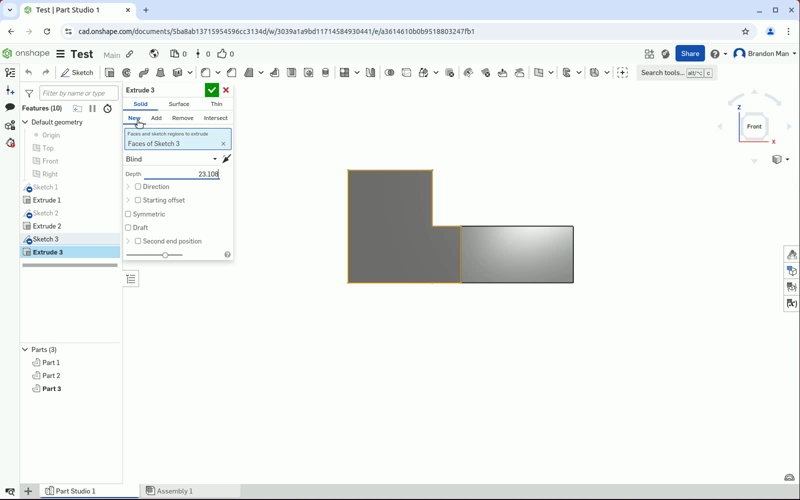
key(enter)
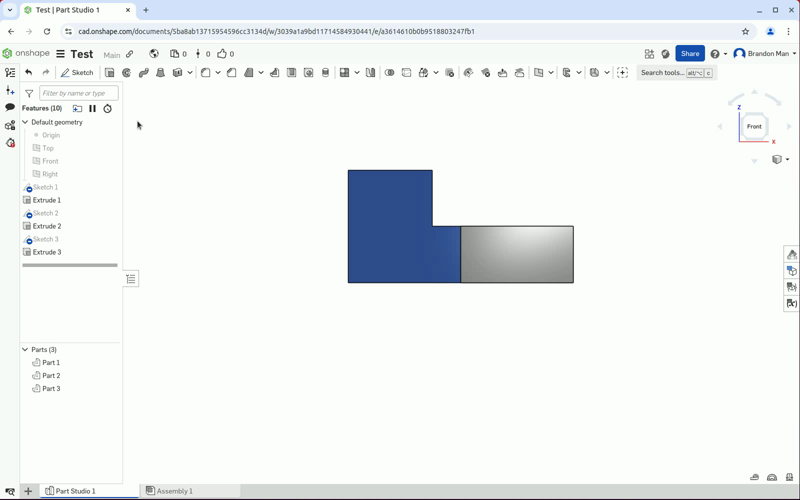
key(shift+h)
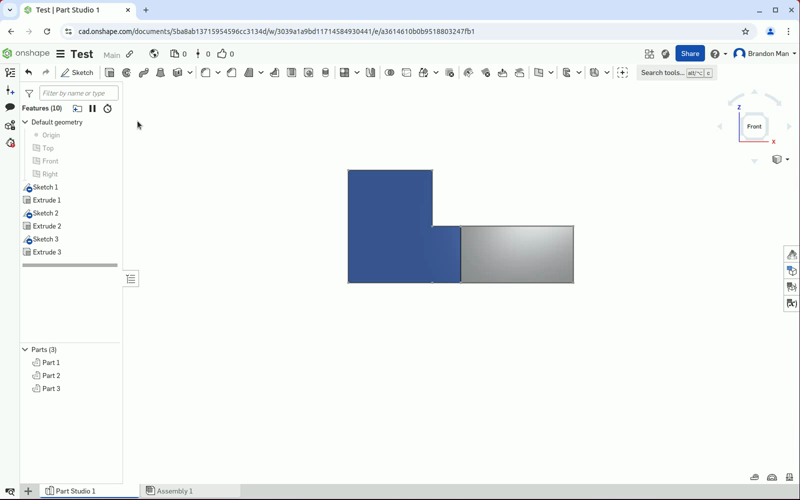
key(shift+h)
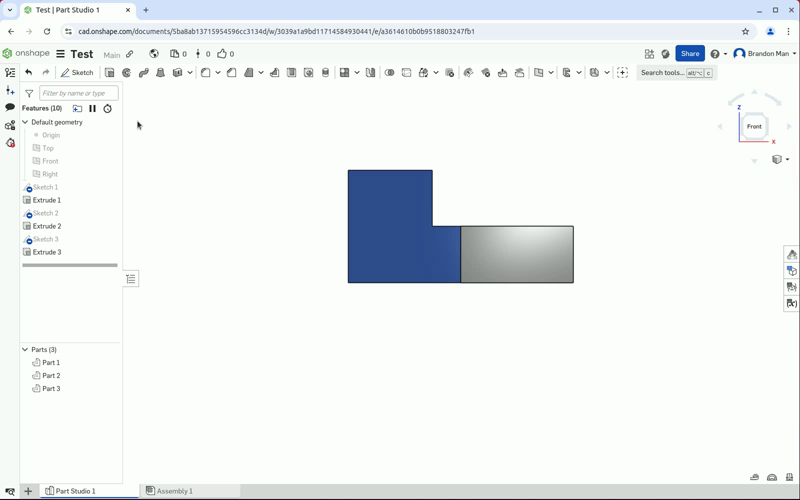
mouse_move(73, 189)
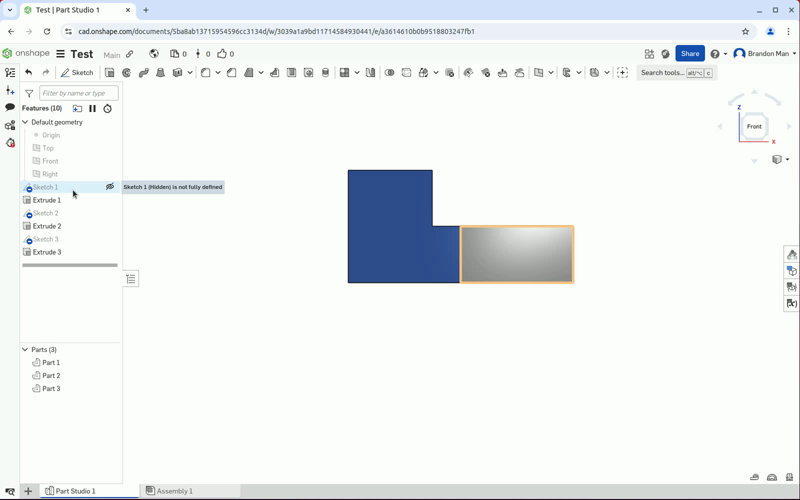
click(73, 189)
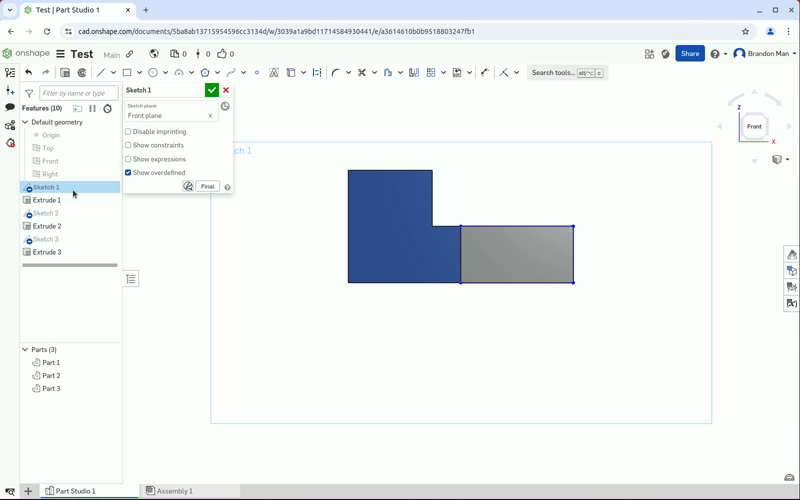
mouse_move(229, 92)
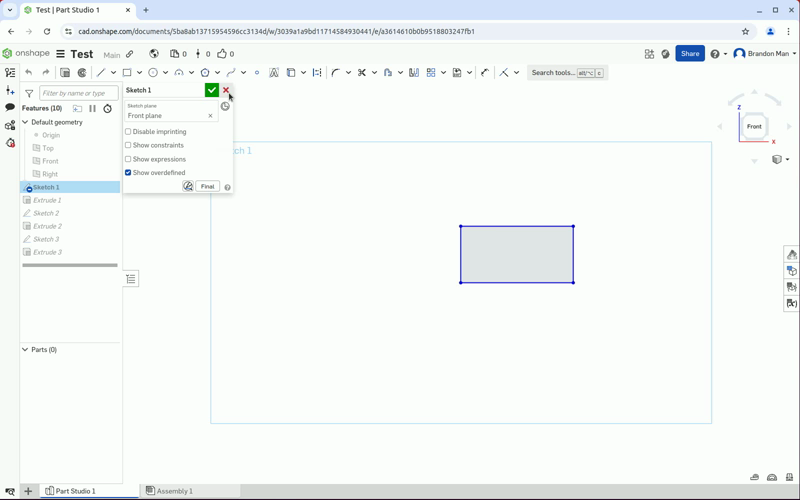
click(229, 92)
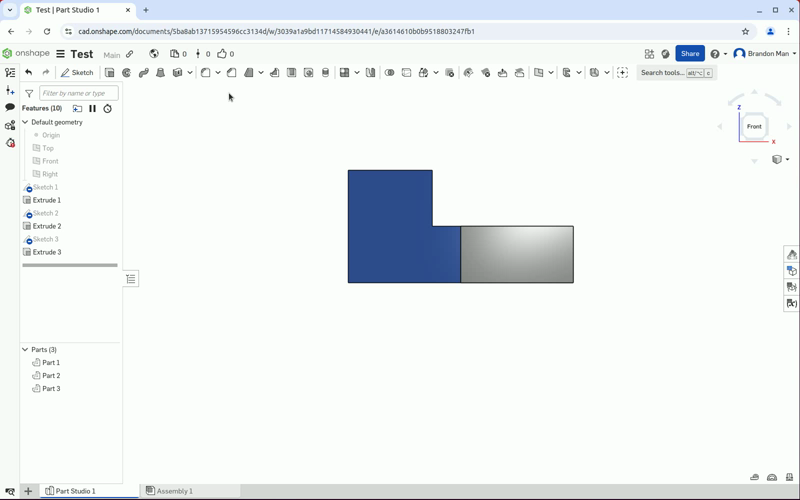
mouse_move(73, 352)
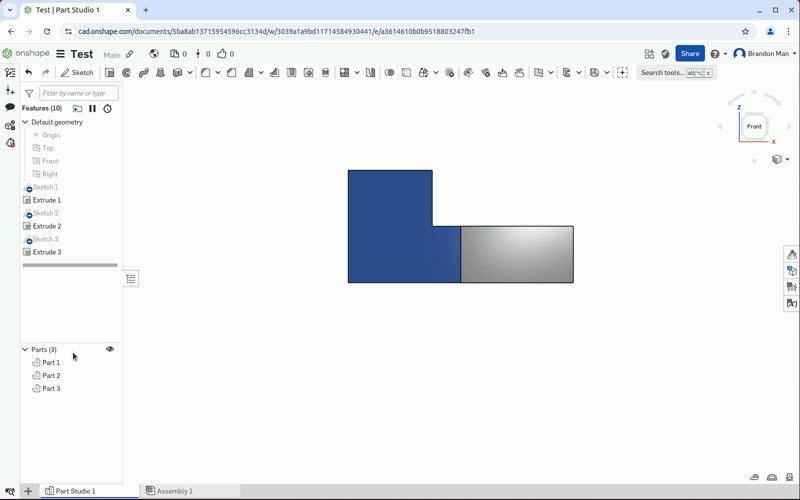
key(y)
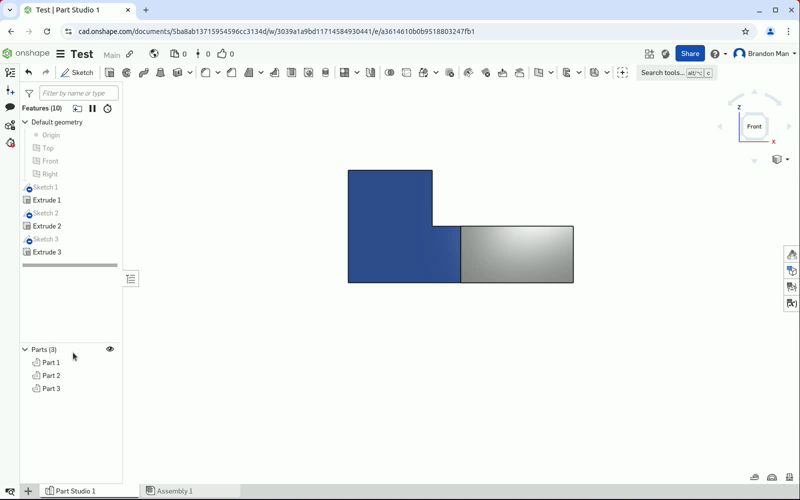
key(shift+p)
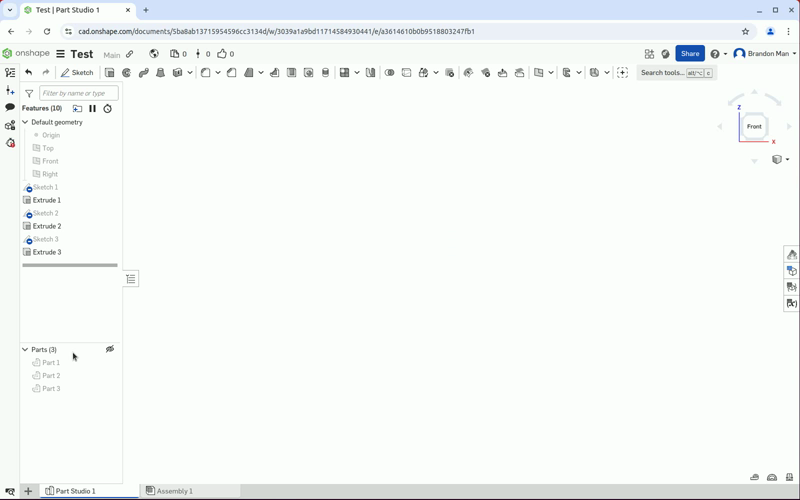
key(space)
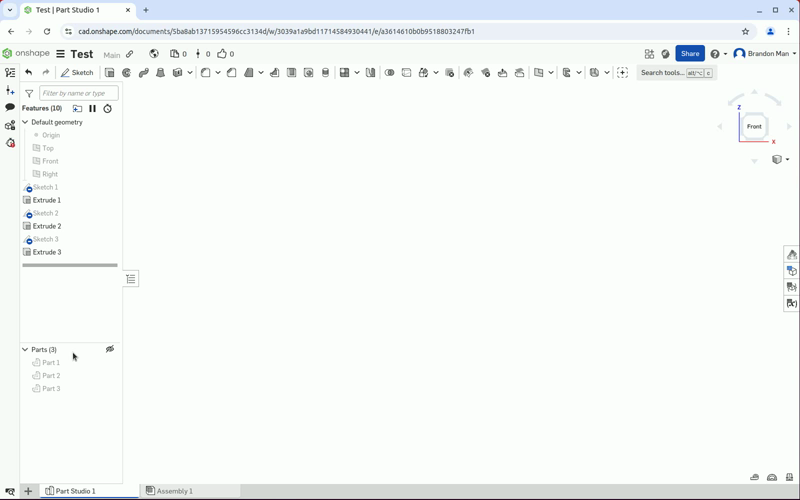
key_down(shift)
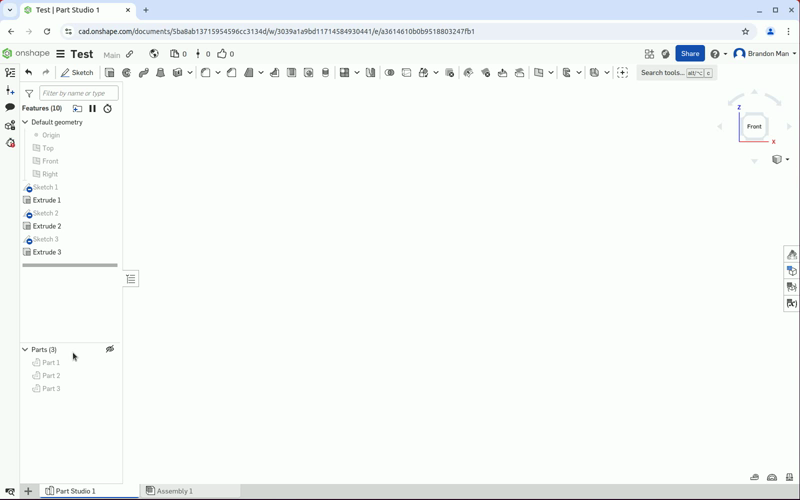
key(down)
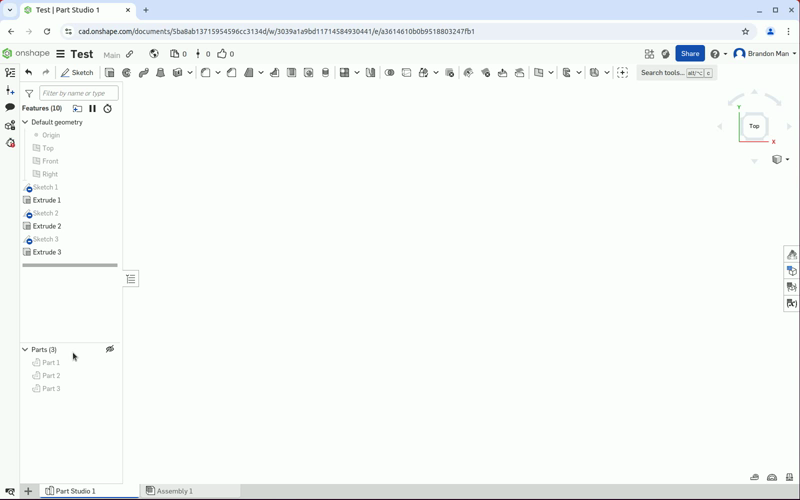
key_up(shift)
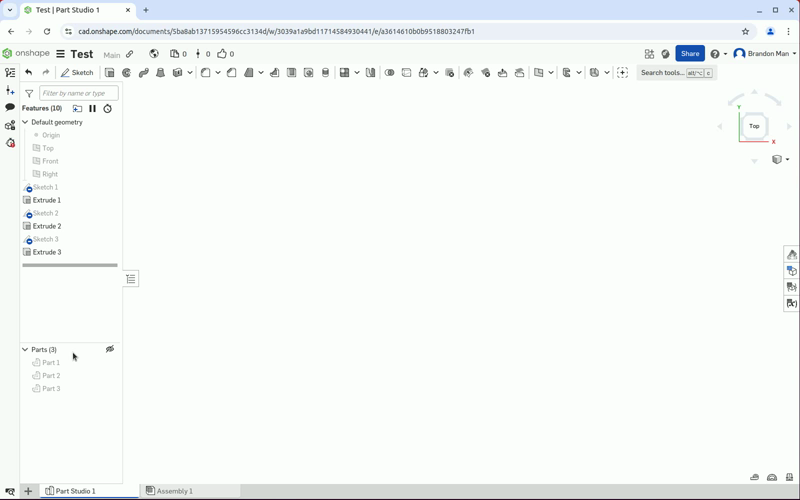
mouse_move(73, 352)
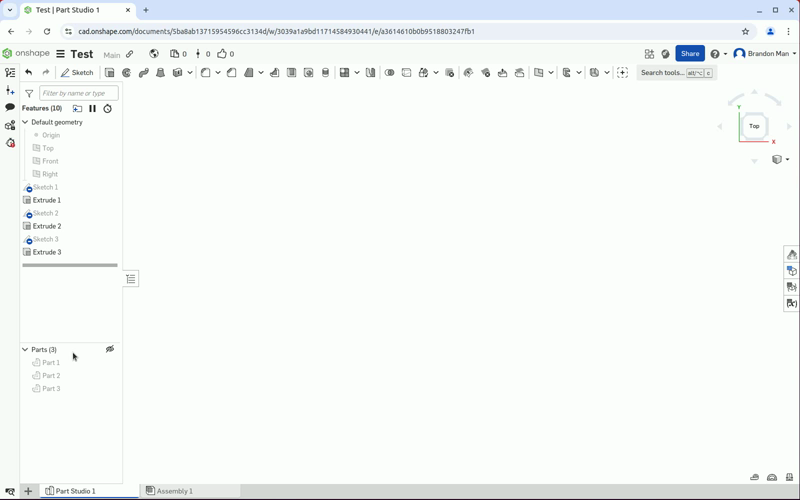
key(shift+y)
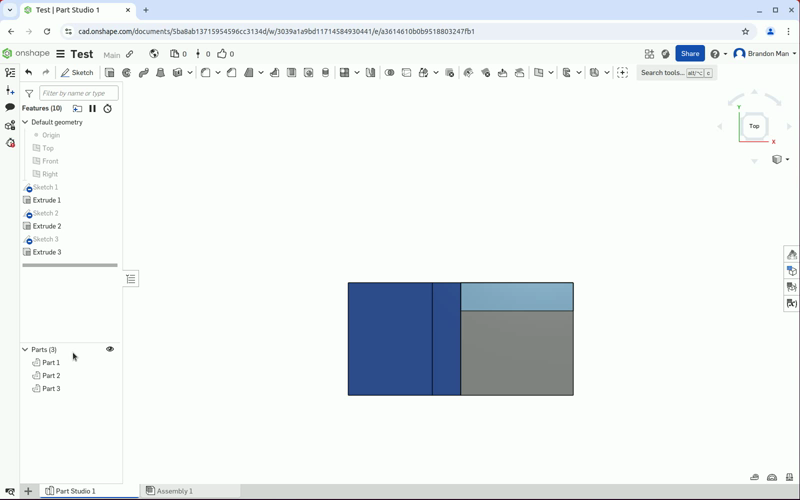
mouse_move(541, 75)
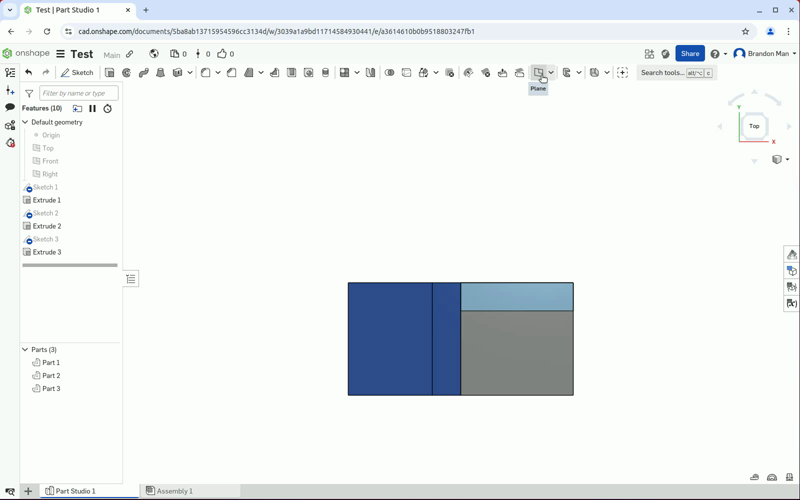
click(541, 75)
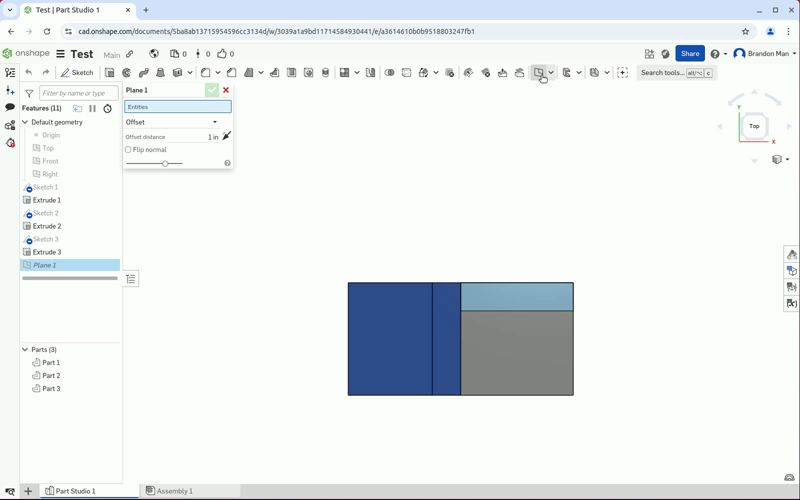
mouse_move(73, 150)
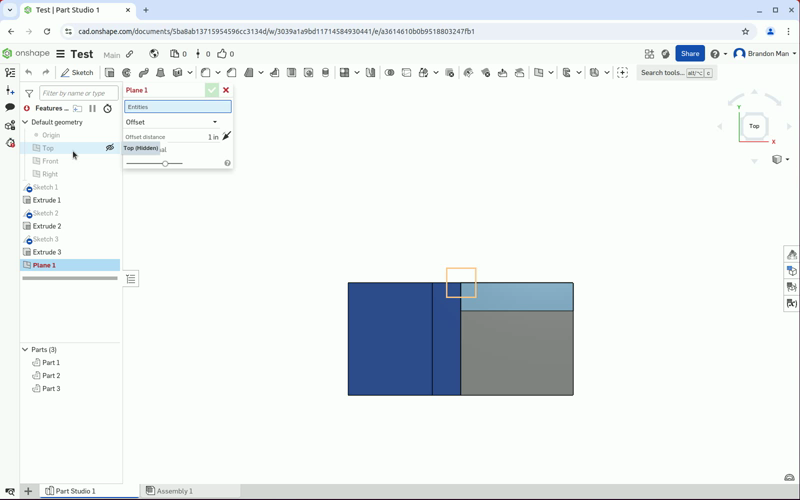
click(73, 150)
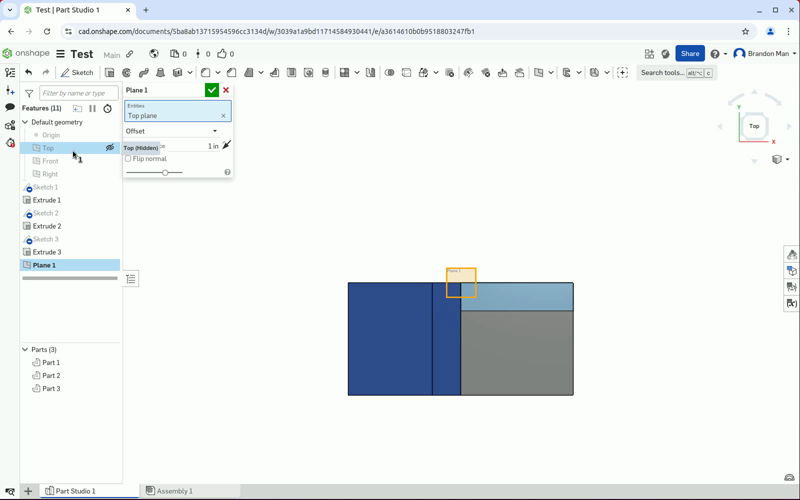
key(tab, 2)
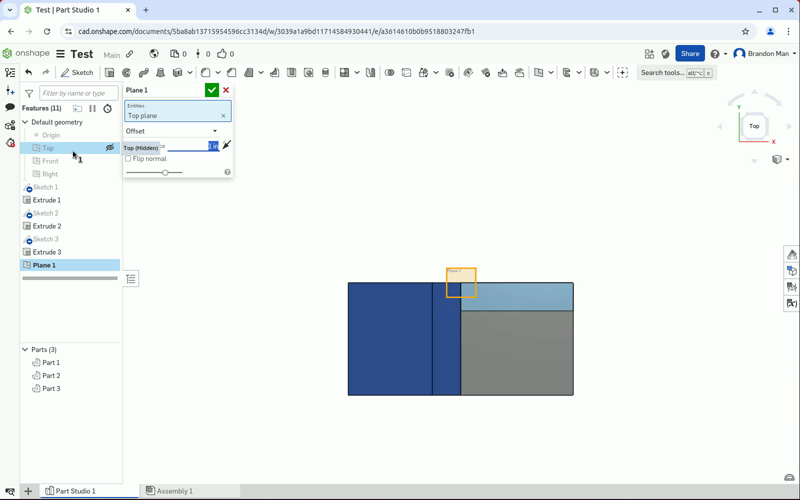
text(11.554)
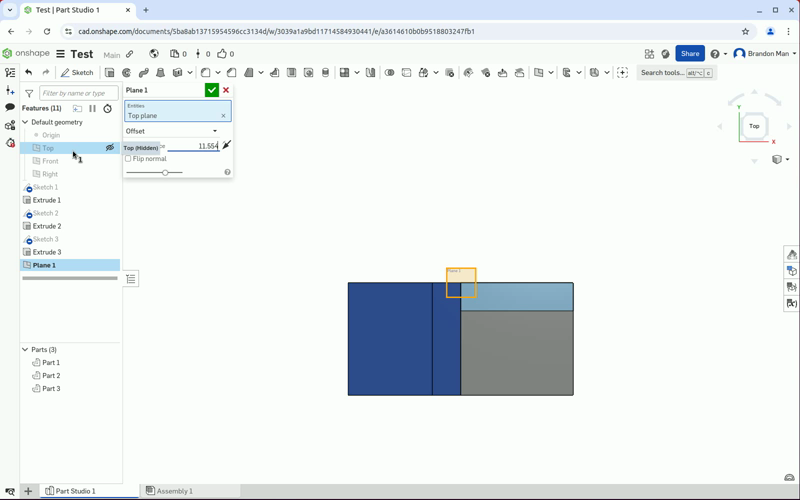
key(enter, 2)
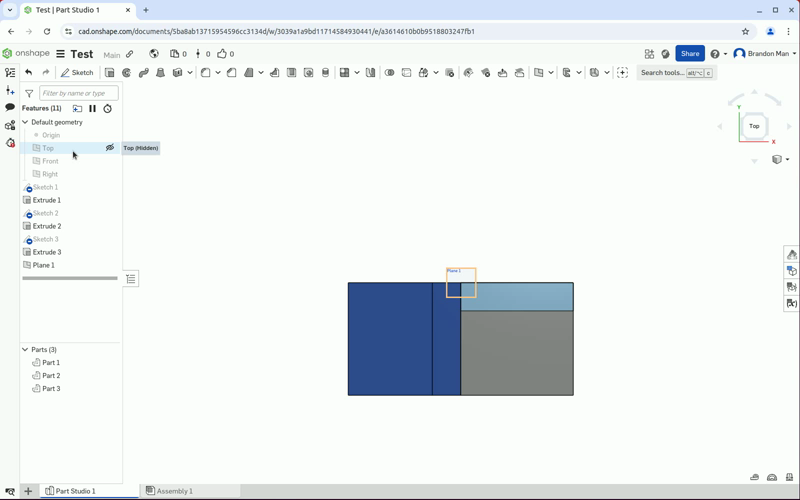
key(shift+s)
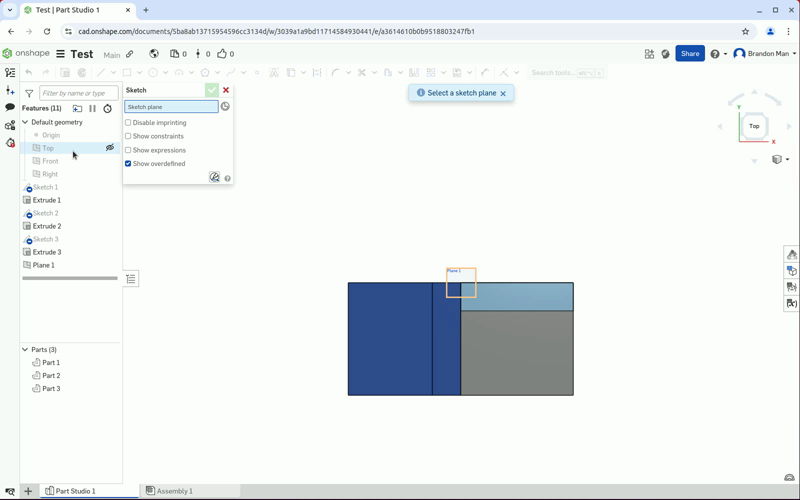
mouse_move(73, 267)
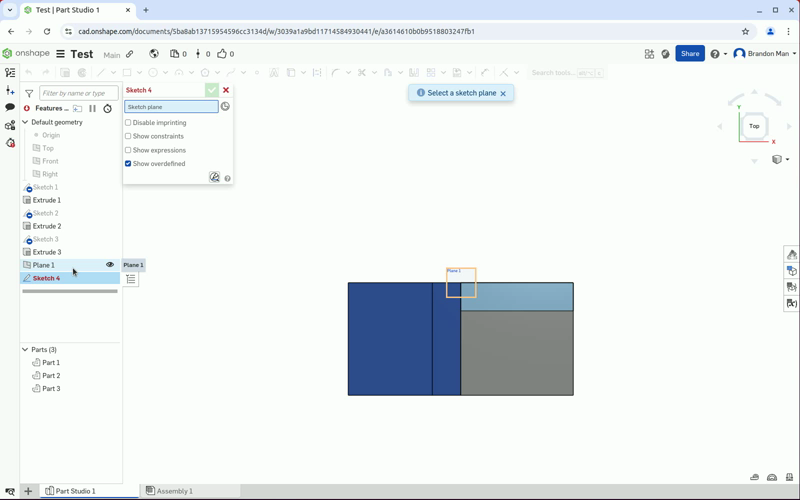
click(73, 267)
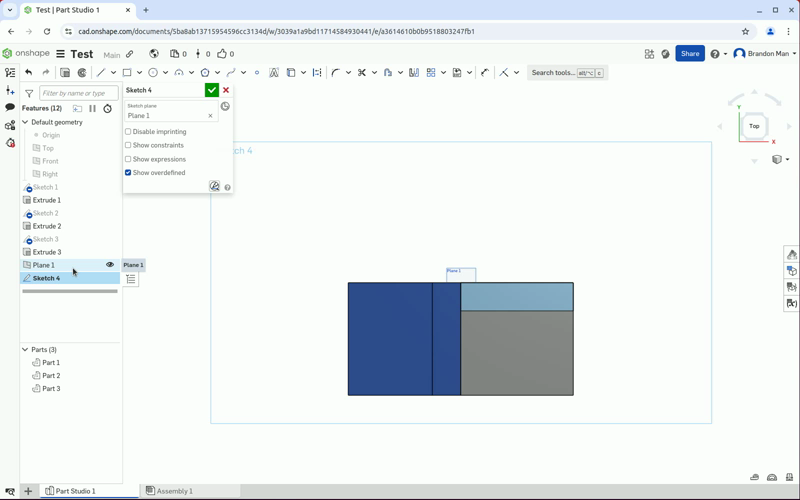
mouse_move(73, 352)
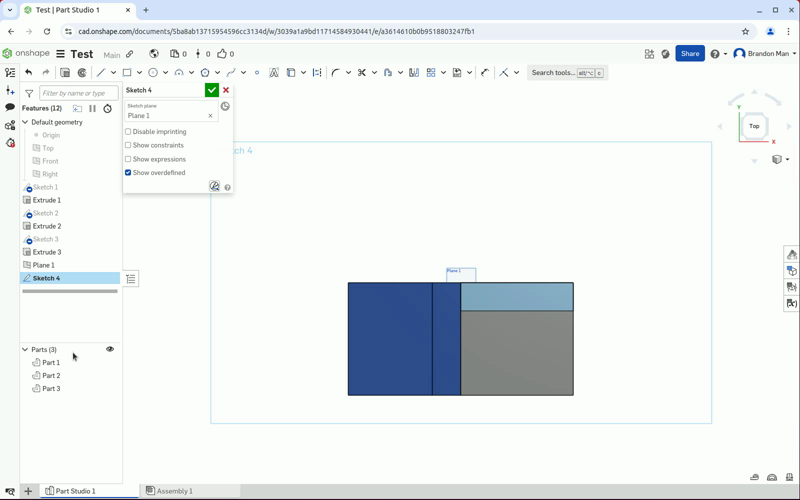
key(y)
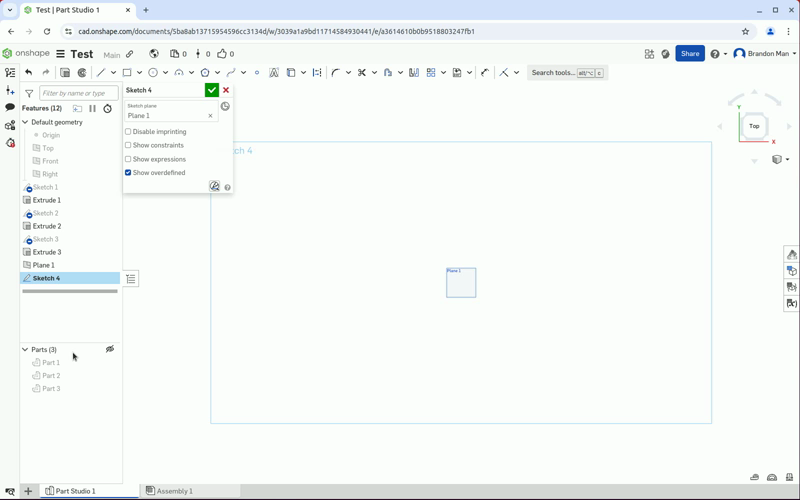
key(l)
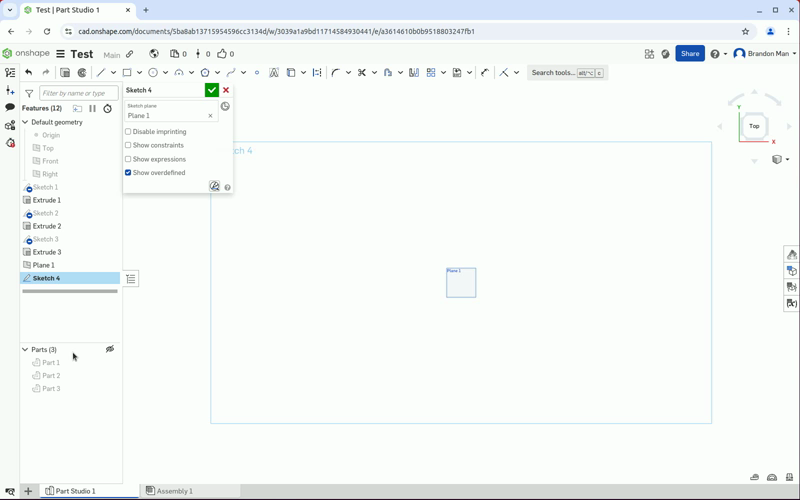
key_down(shift)
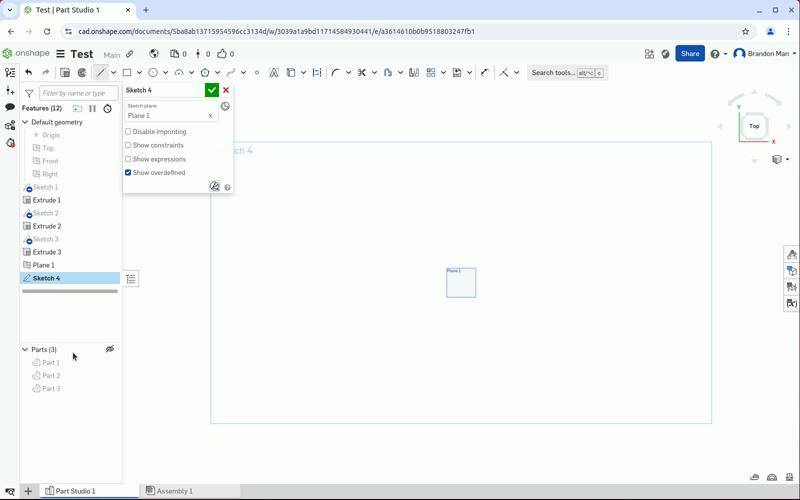
mouse_move(460, 395)
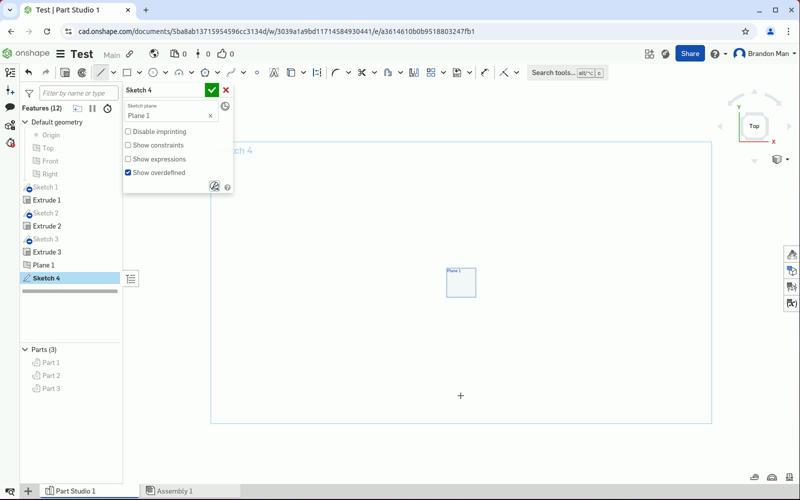
click(460, 395)
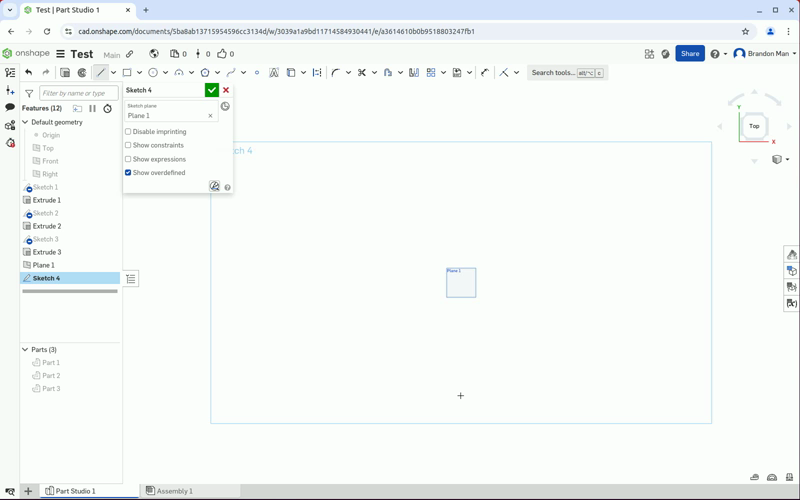
key_up(shift)
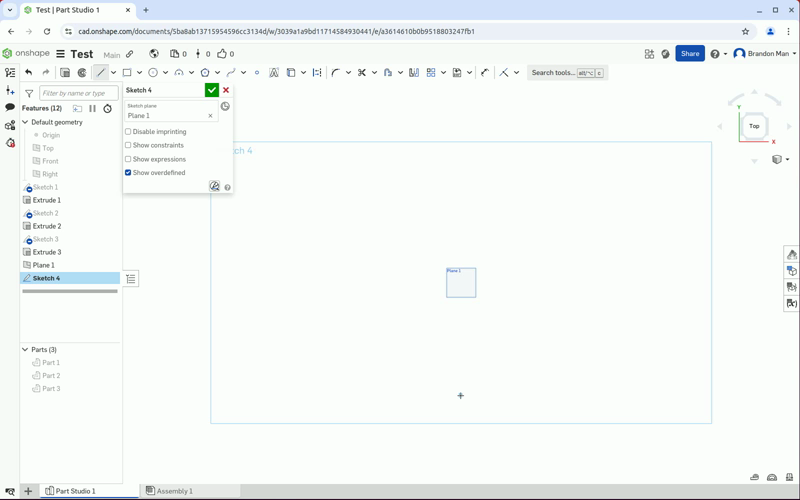
key_down(shift)
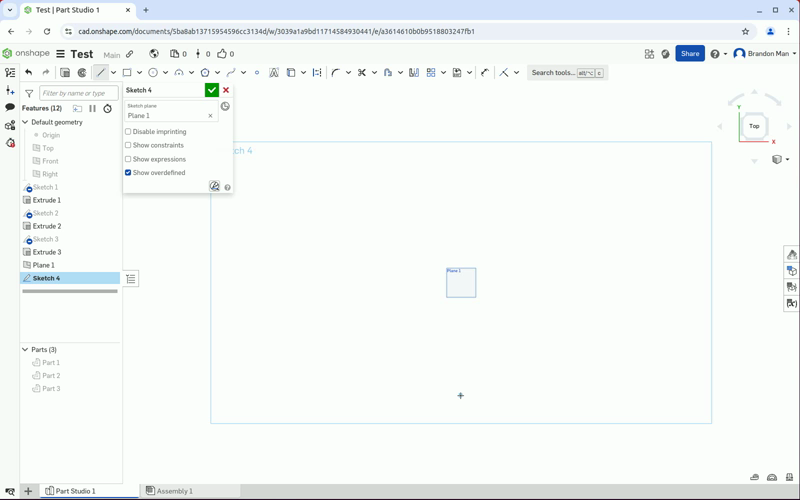
mouse_move(573, 395)
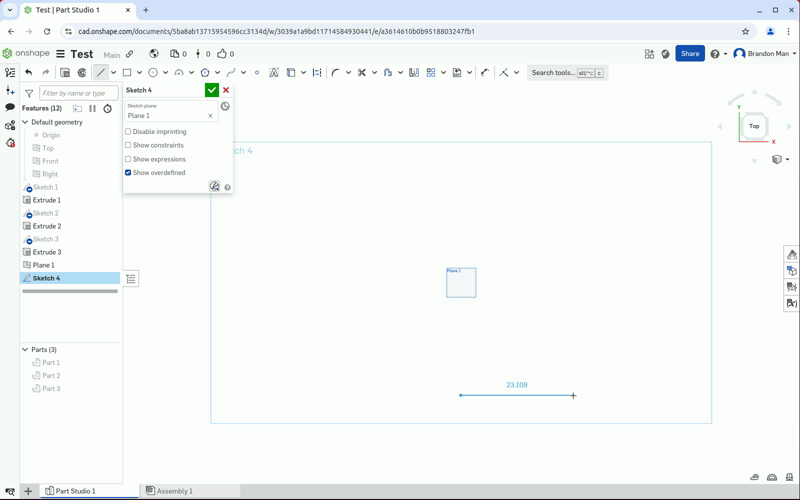
click(573, 395)
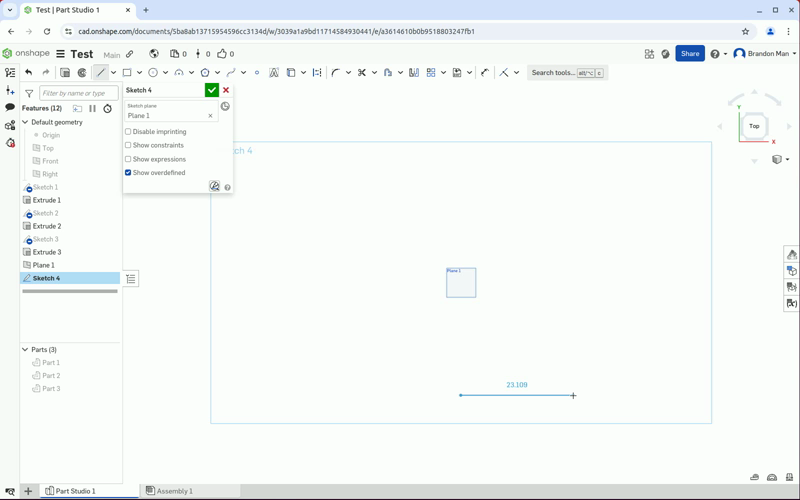
key_up(shift)
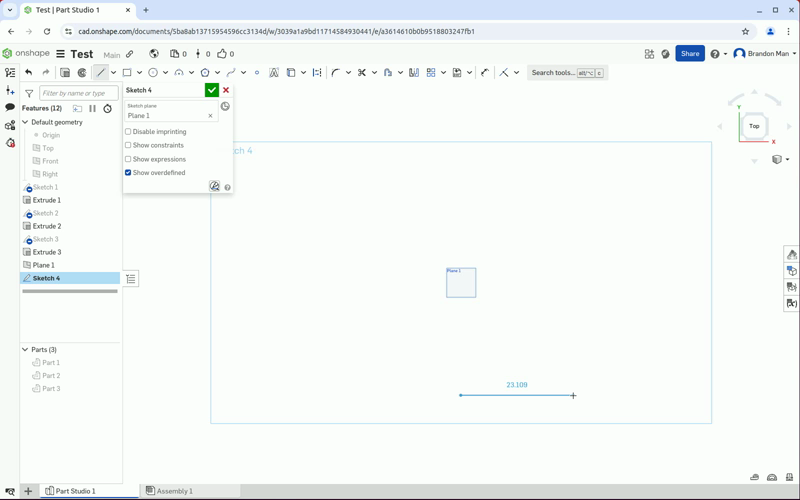
key_down(shift)
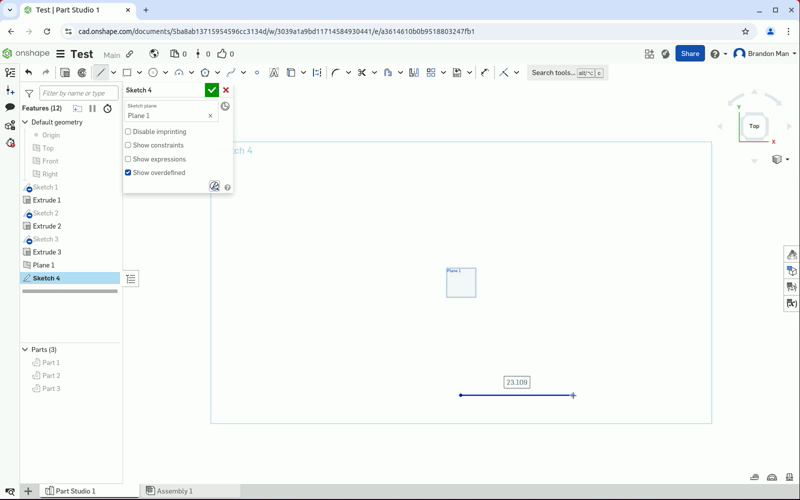
mouse_move(573, 311)
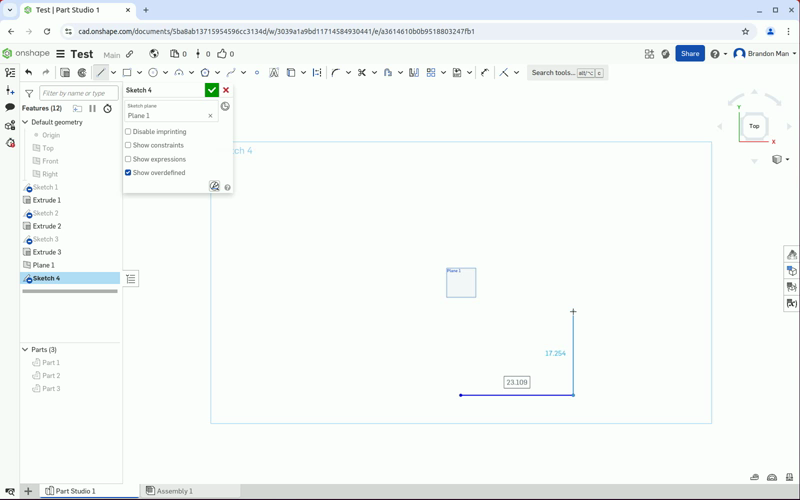
click(573, 311)
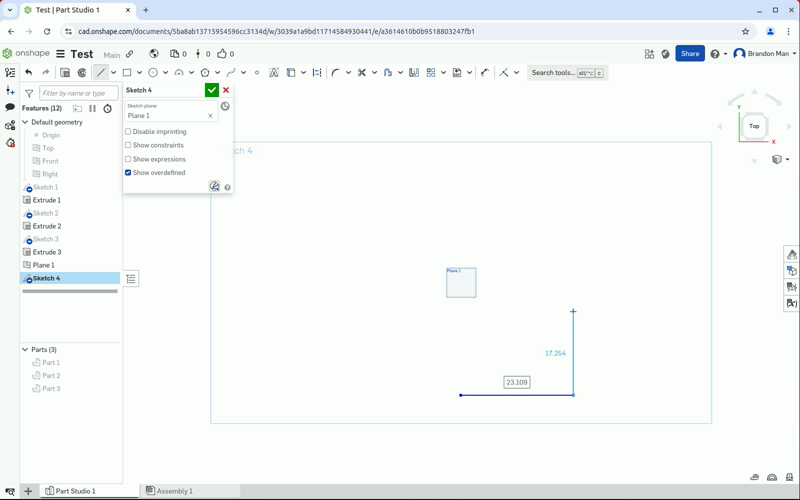
key_up(shift)
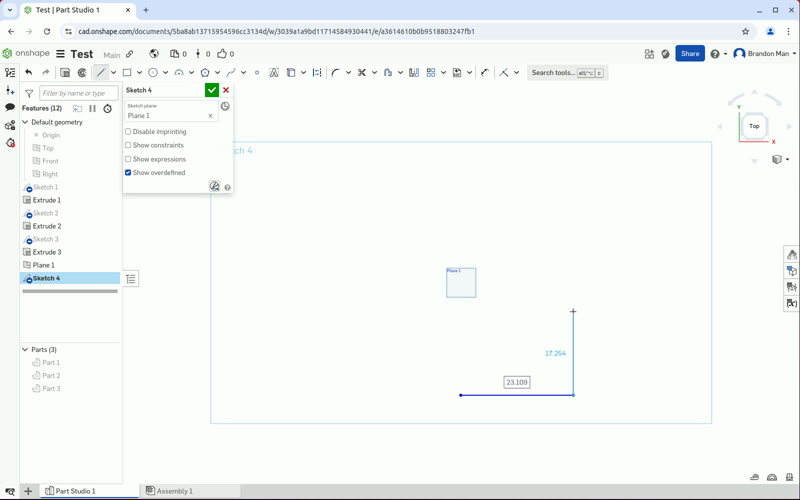
key_down(shift)
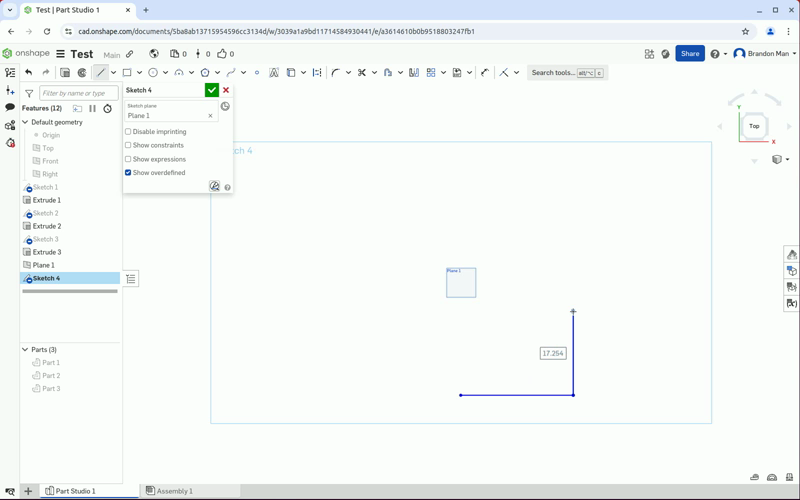
mouse_move(460, 311)
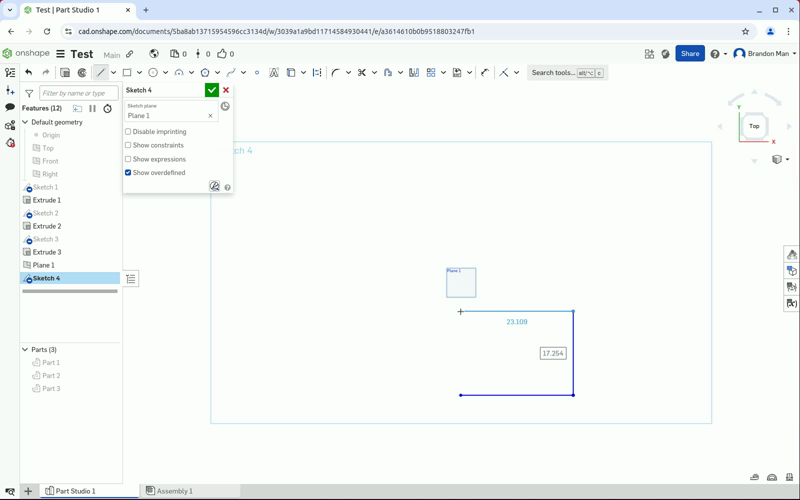
click(460, 311)
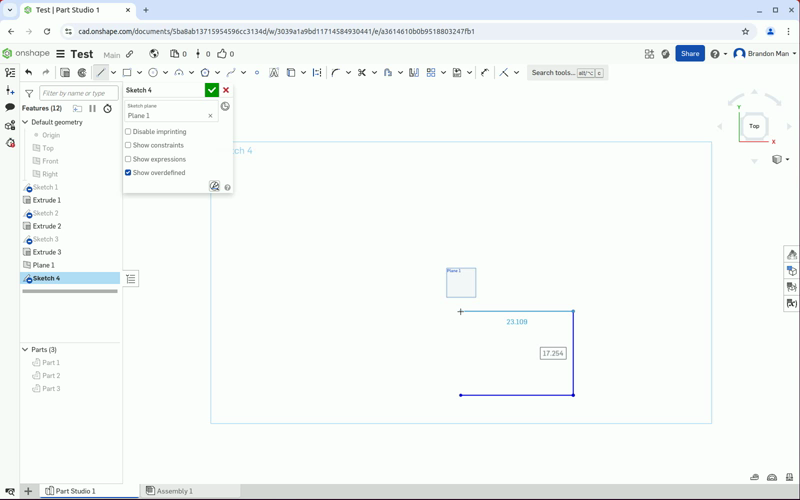
key_up(shift)
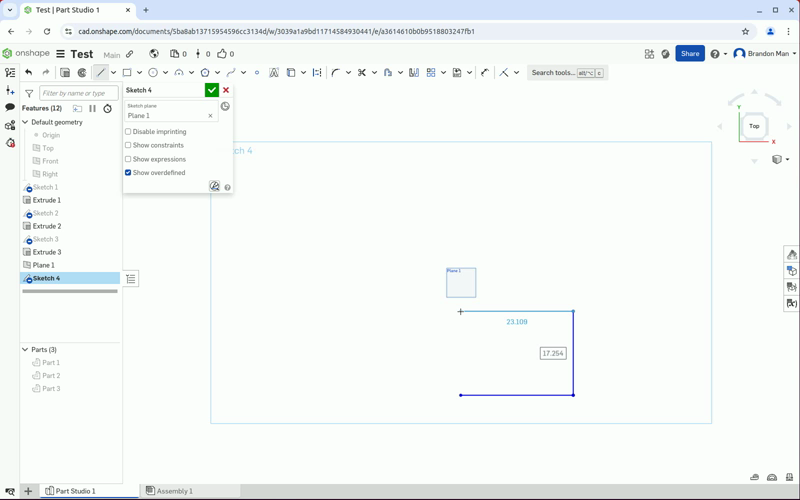
key_down(shift)
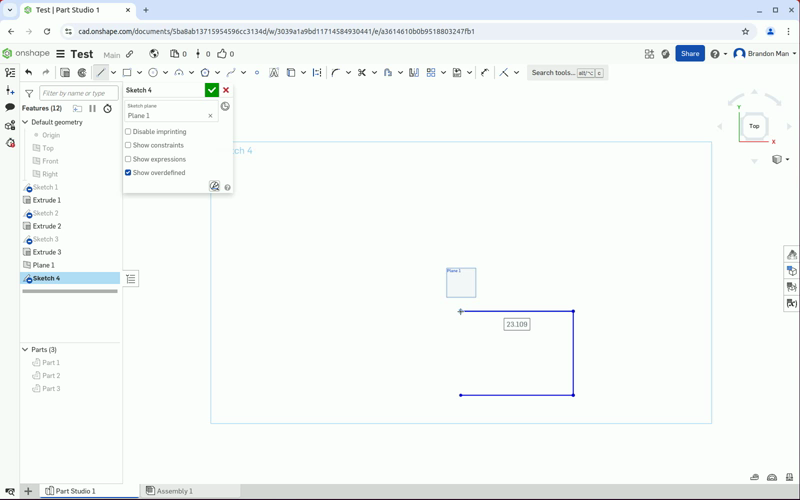
mouse_move(460, 395)
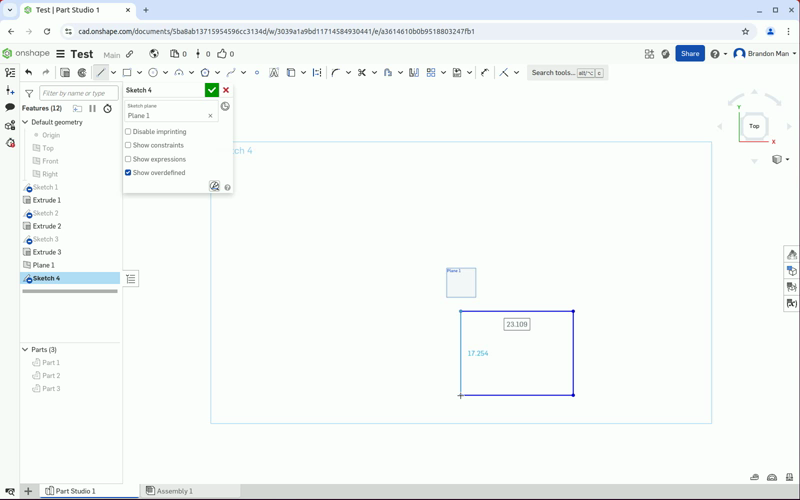
key_up(shift)
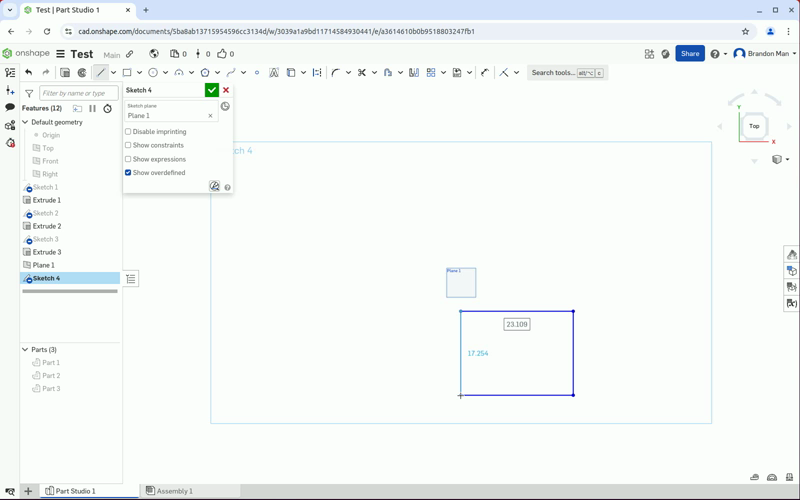
click(460, 395)
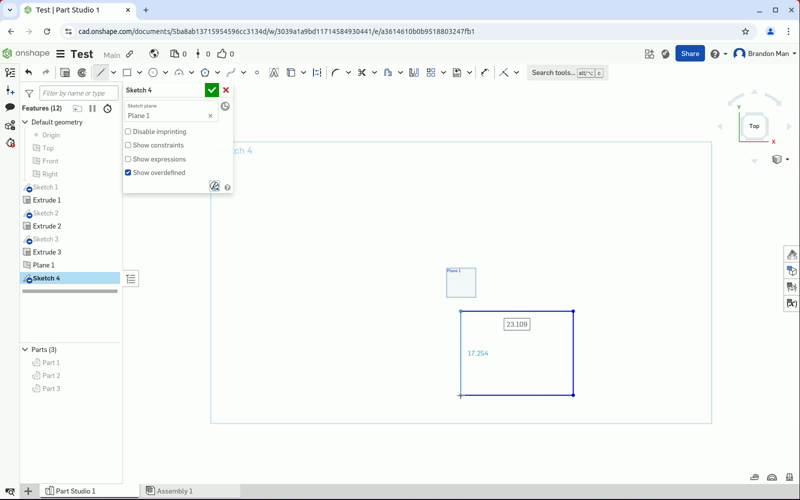
key(esc)
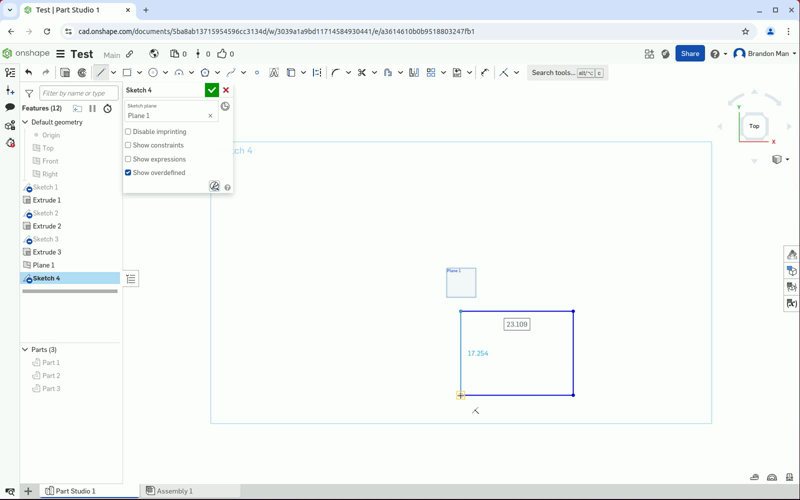
mouse_move(535, 326)
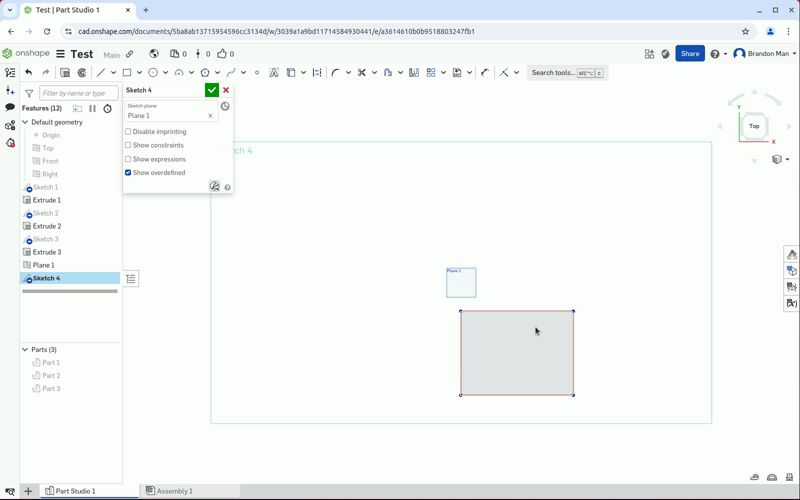
click(535, 326)
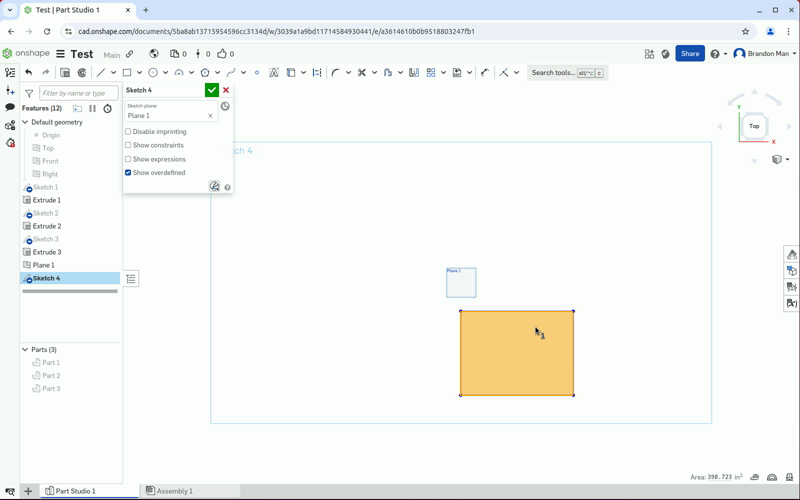
mouse_move(73, 352)
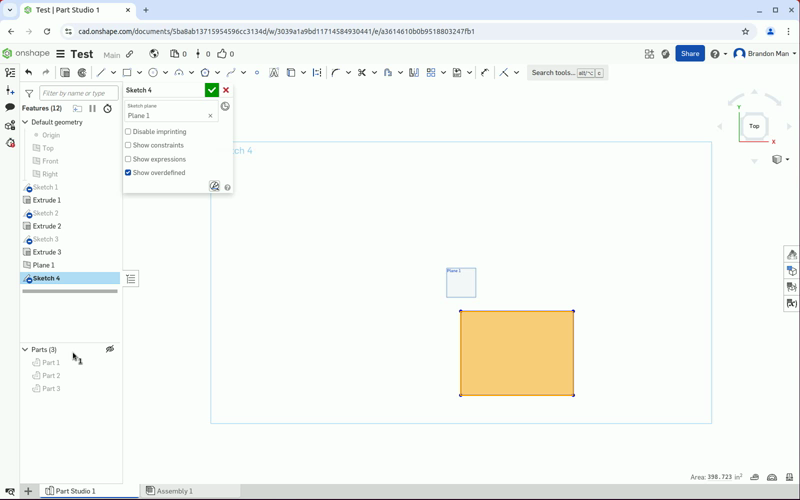
key(shift+y)
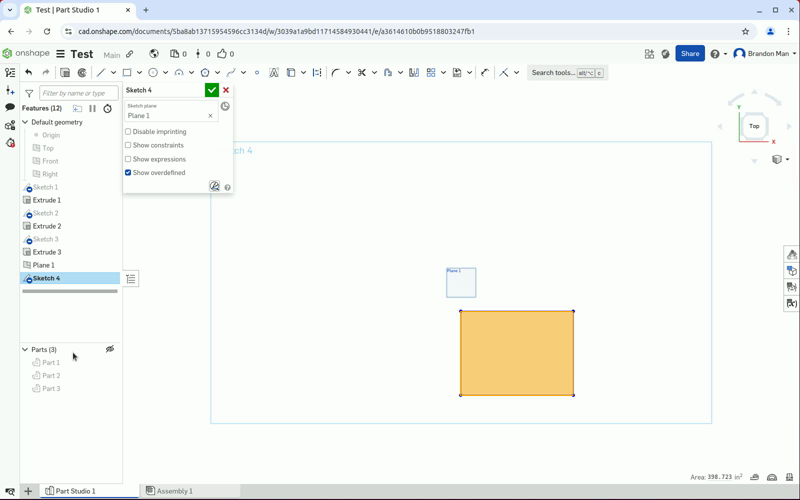
key(shift+e)
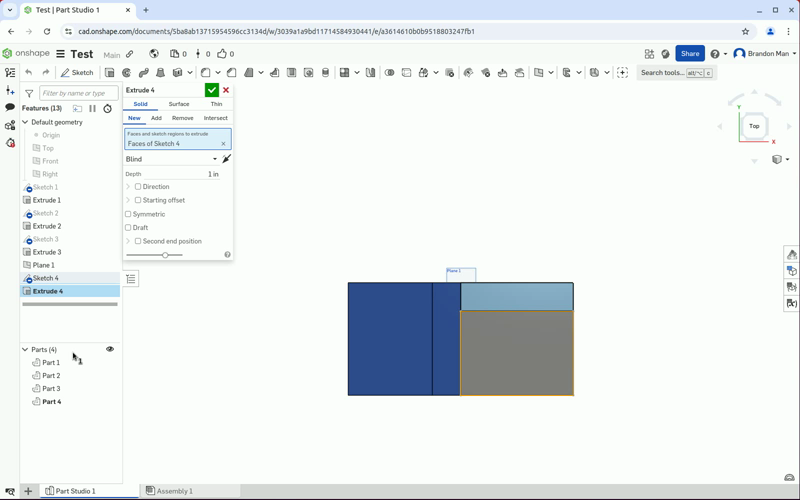
mouse_move(143, 106)
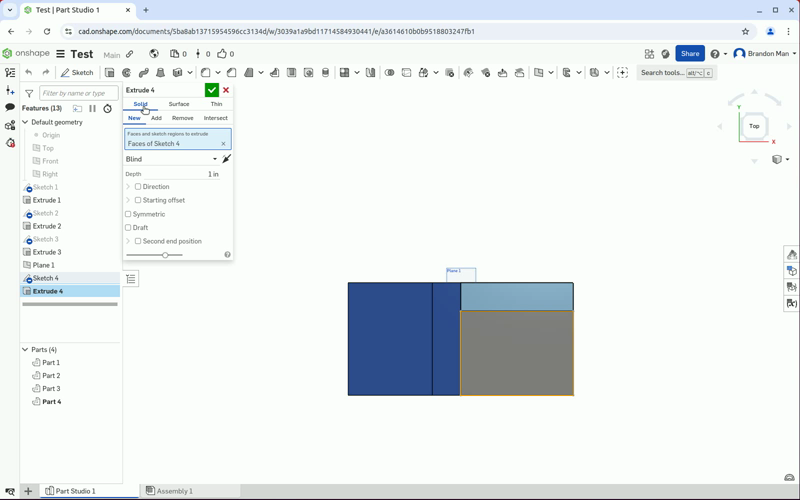
click(143, 106)
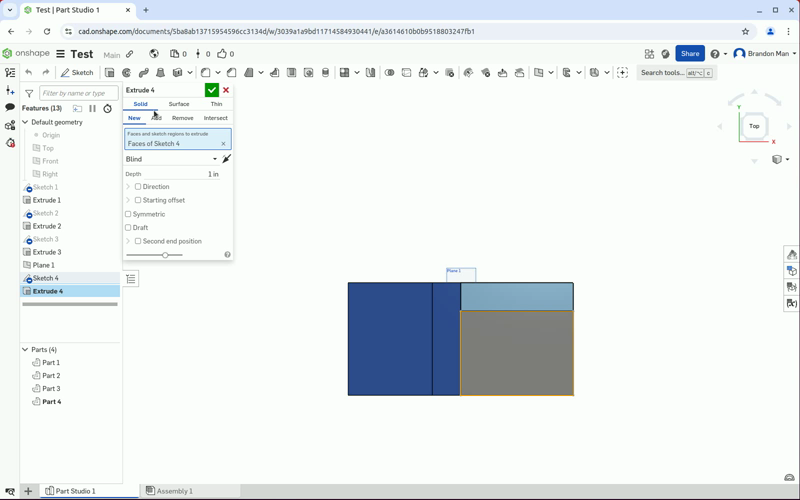
mouse_move(186, 120)
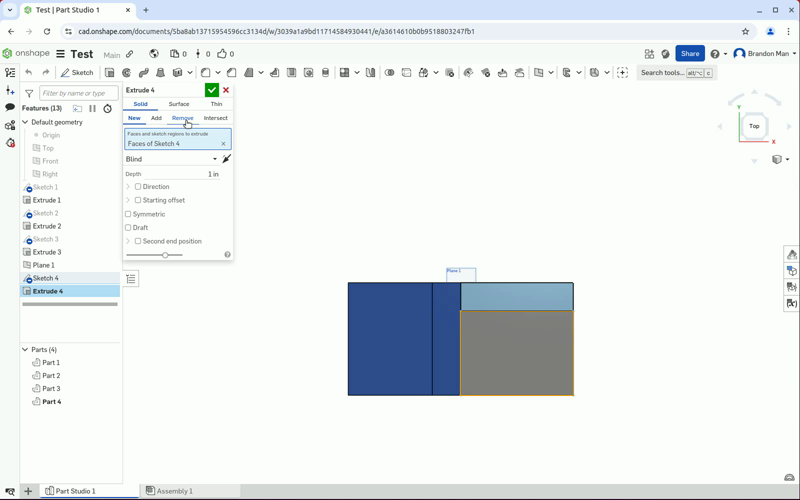
click(186, 120)
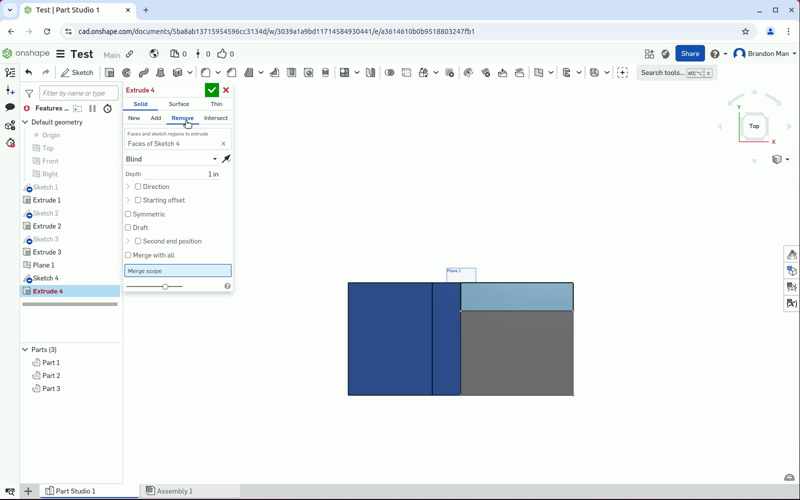
key(tab, 4)
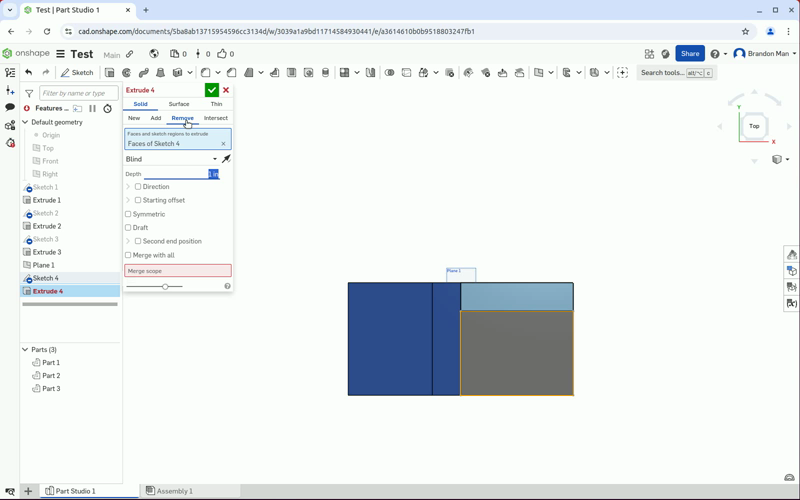
text(11.554)
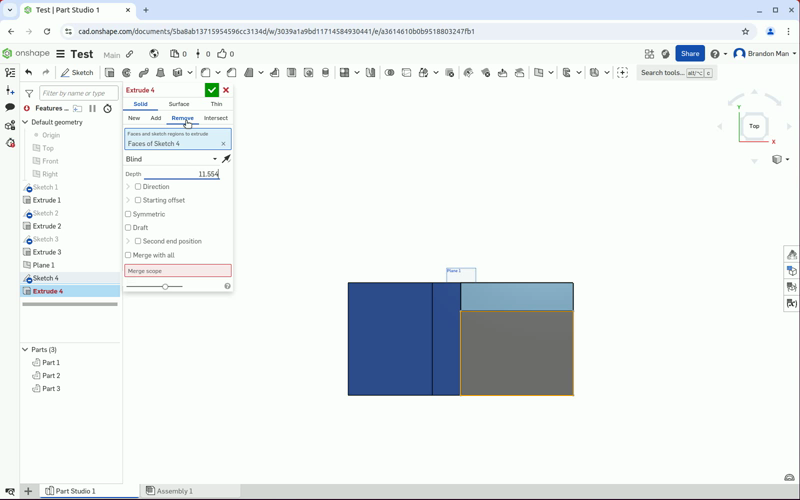
key(tab, 6)
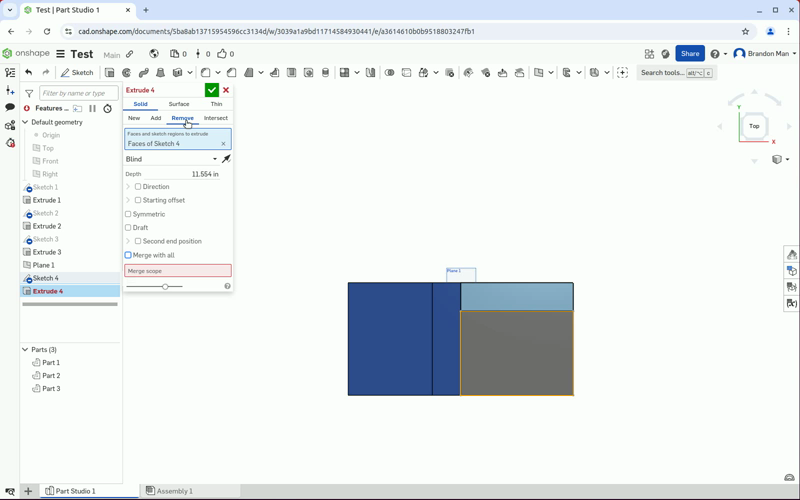
key(space)
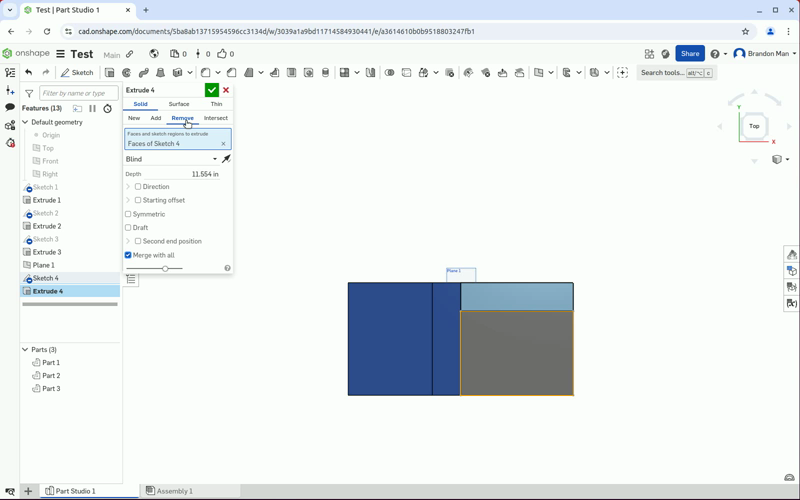
key(enter)
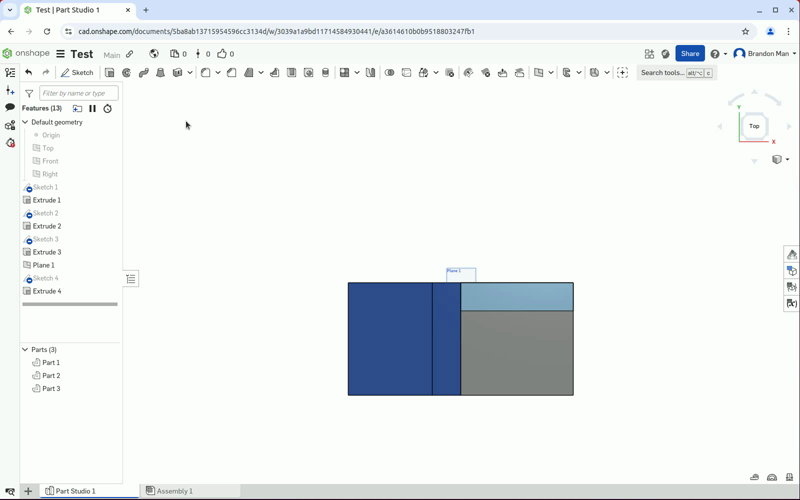
key(shift+h)
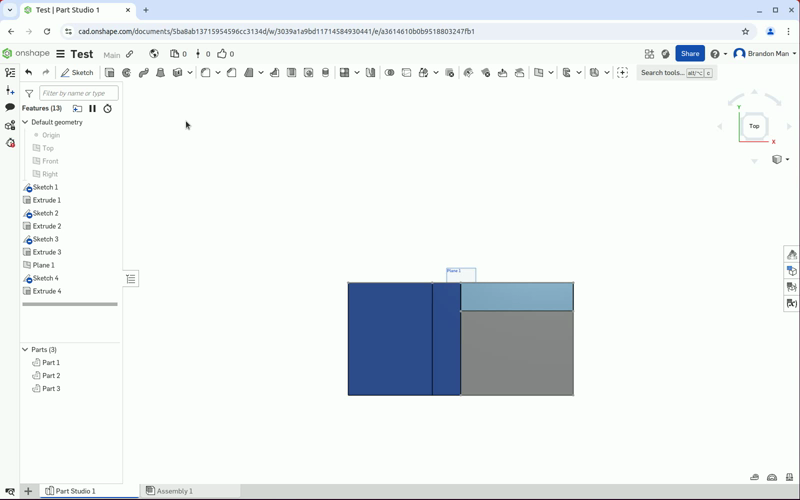
key(shift+h)
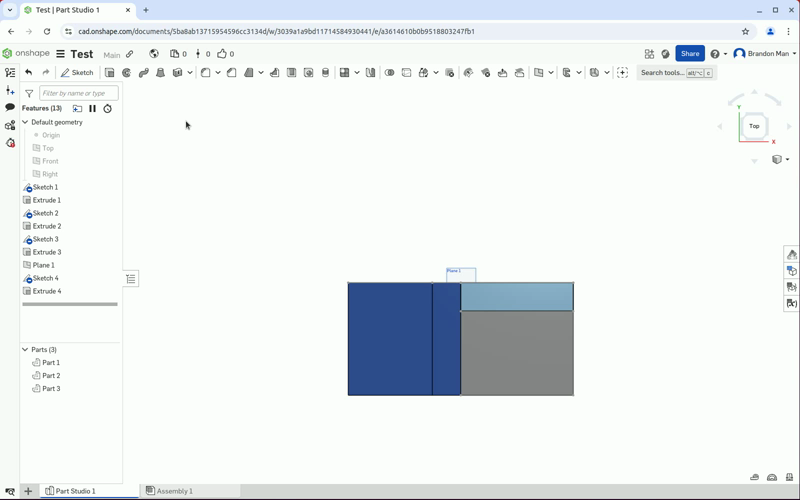
key(shift+7)
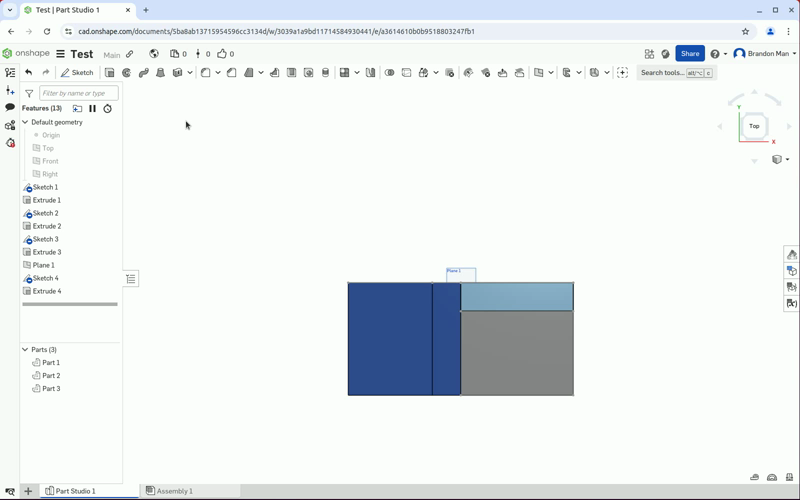
key(up, 3)
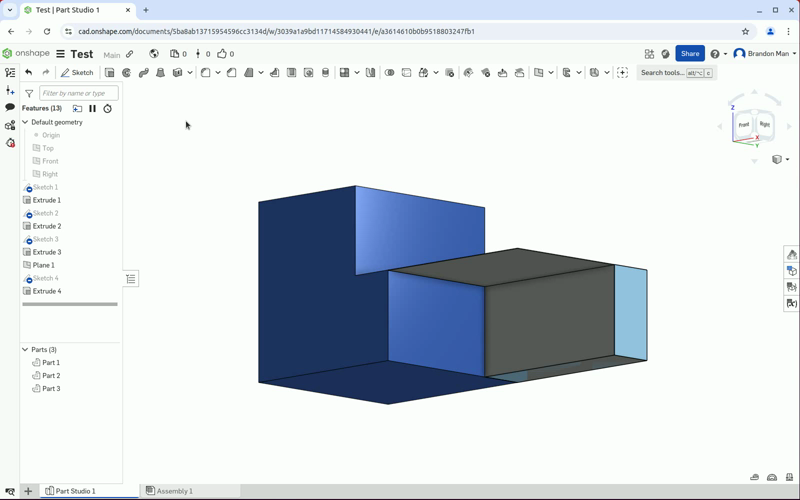
key(left, 3)
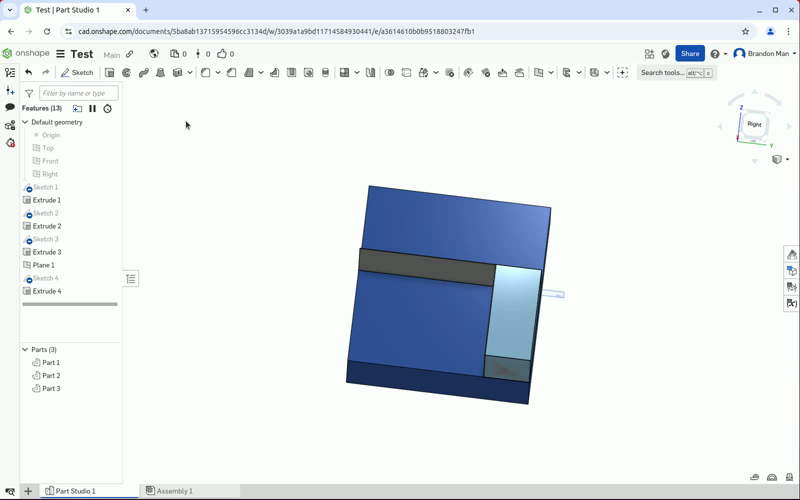
key(right, 3)
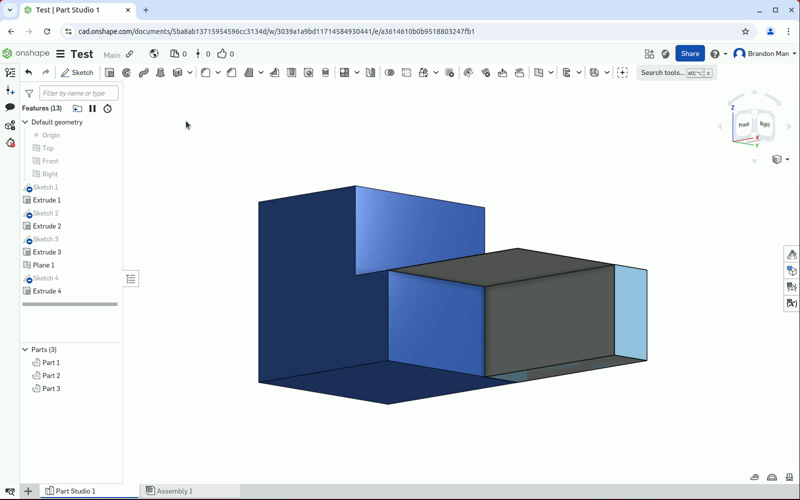
key(down, 3)
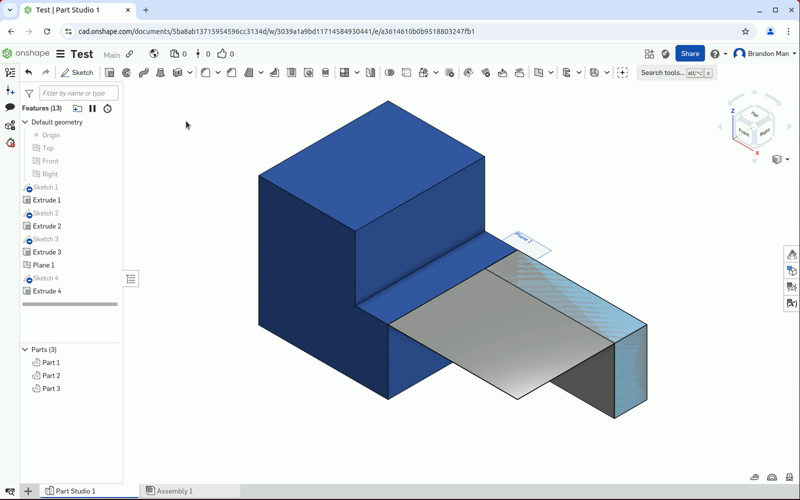
mouse_move(73, 189)
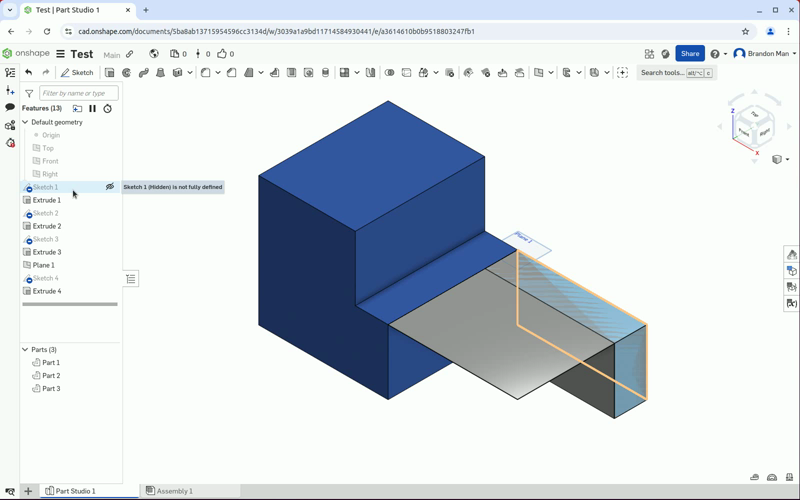
click(73, 189)